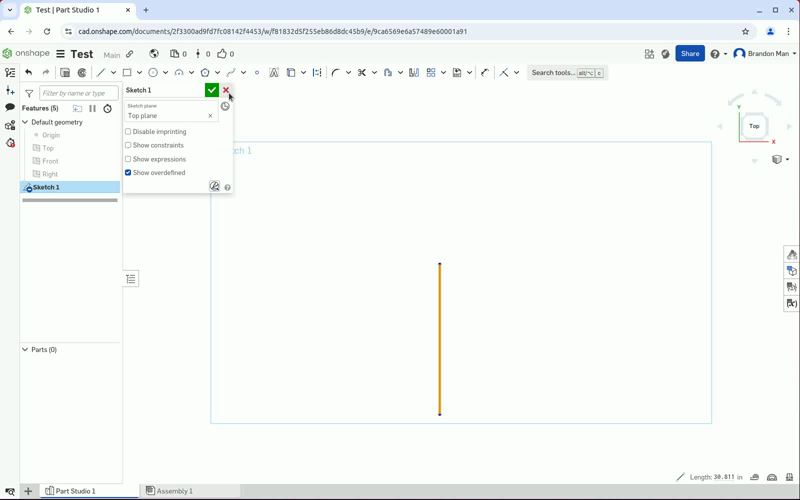
key(shift+h)
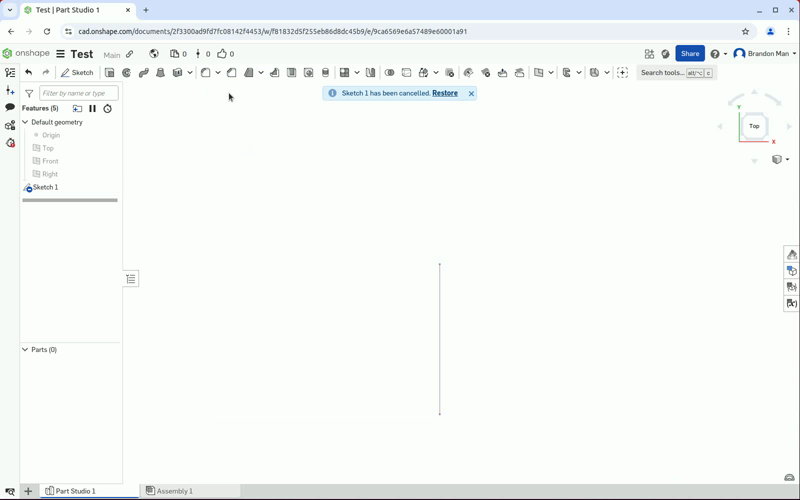
key(shift+s)
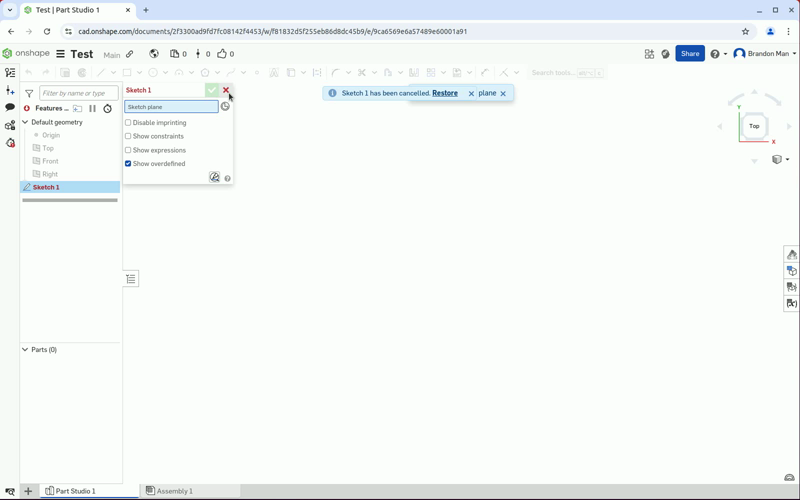
mouse_move(73, 150)
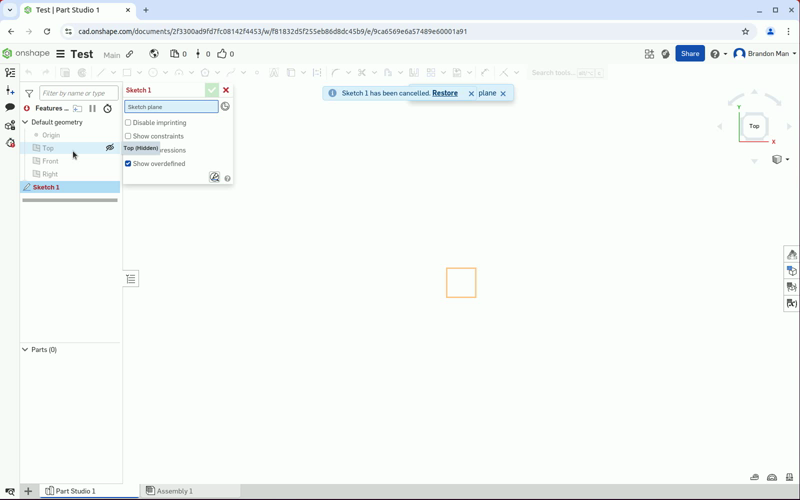
click(73, 150)
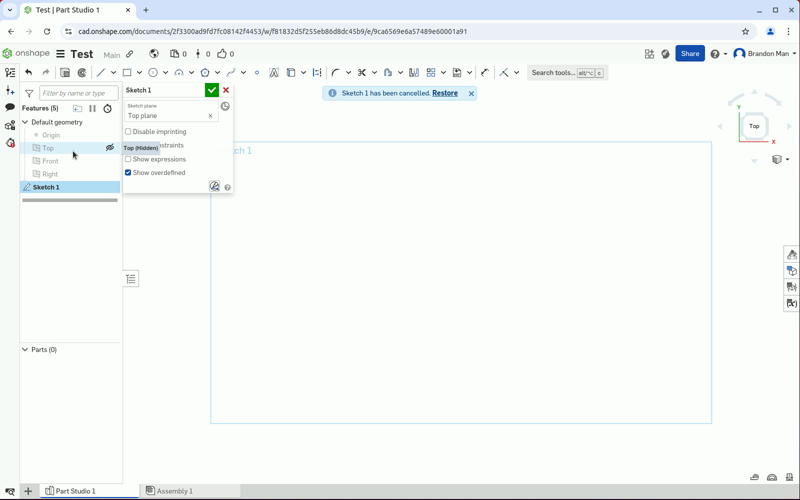
mouse_move(73, 352)
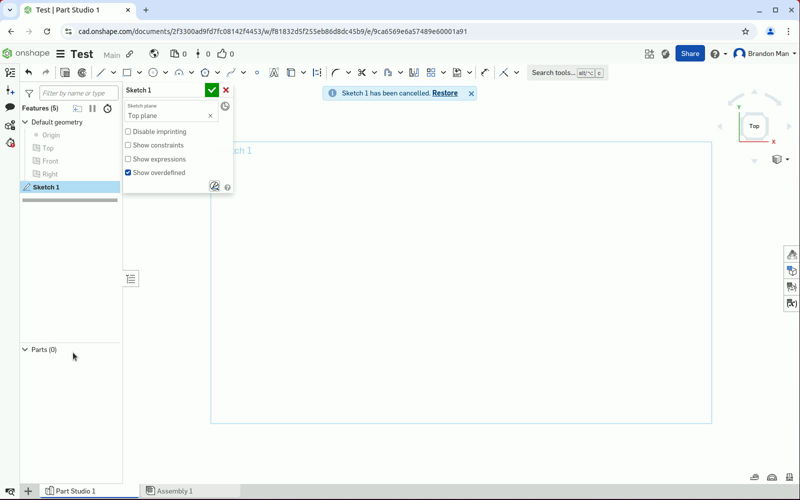
key(y)
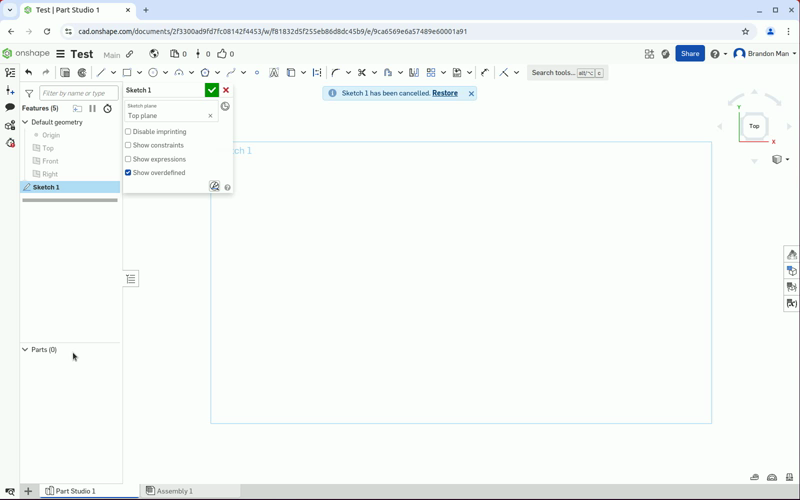
key(c)
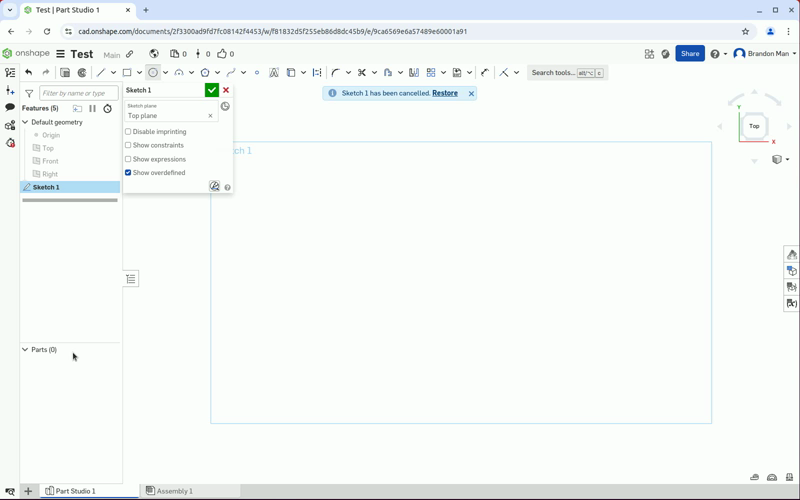
key_down(shift)
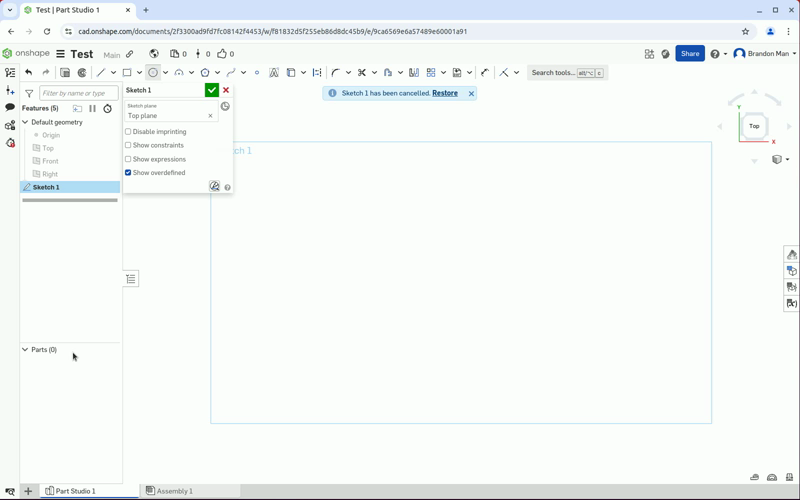
mouse_move(461, 282)
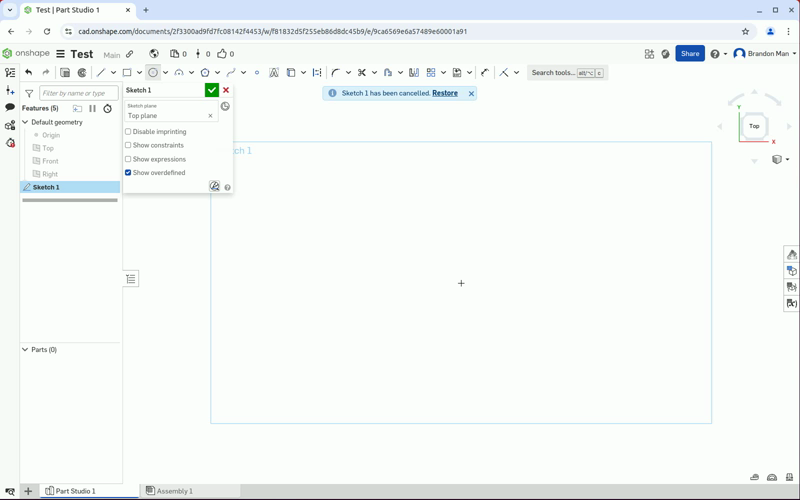
click(461, 282)
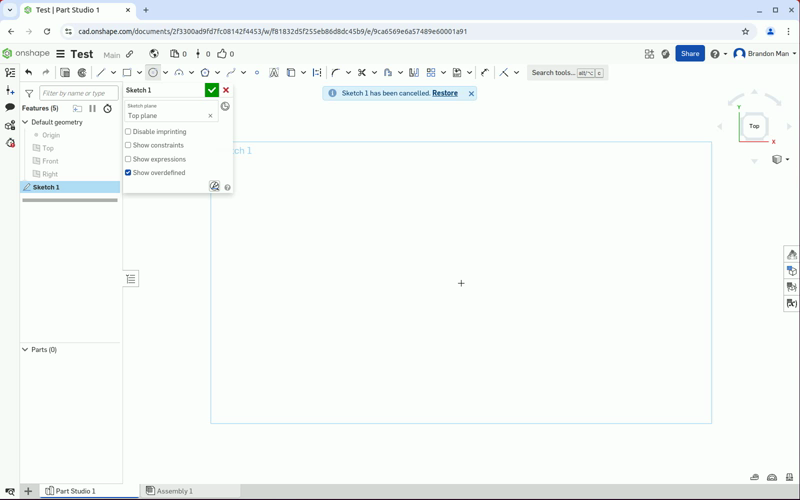
key_up(shift)
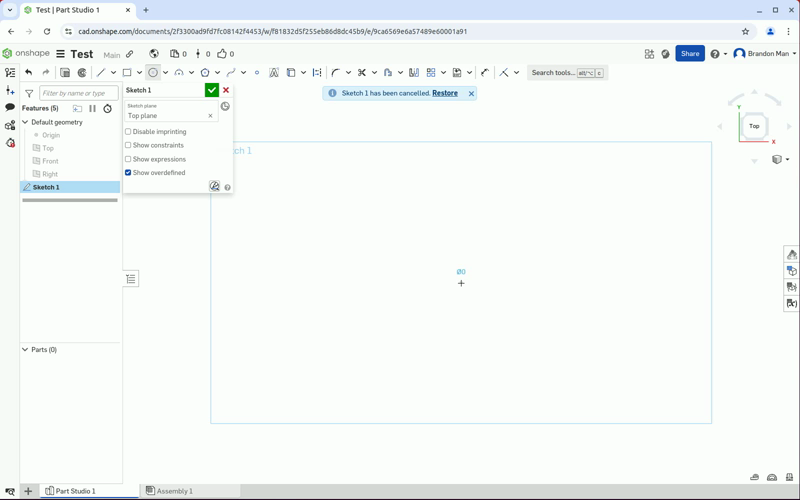
mouse_move(574, 282)
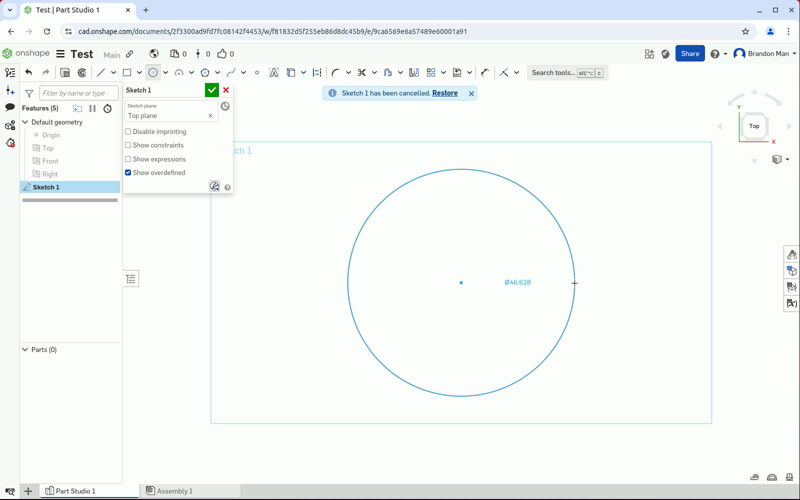
click(574, 282)
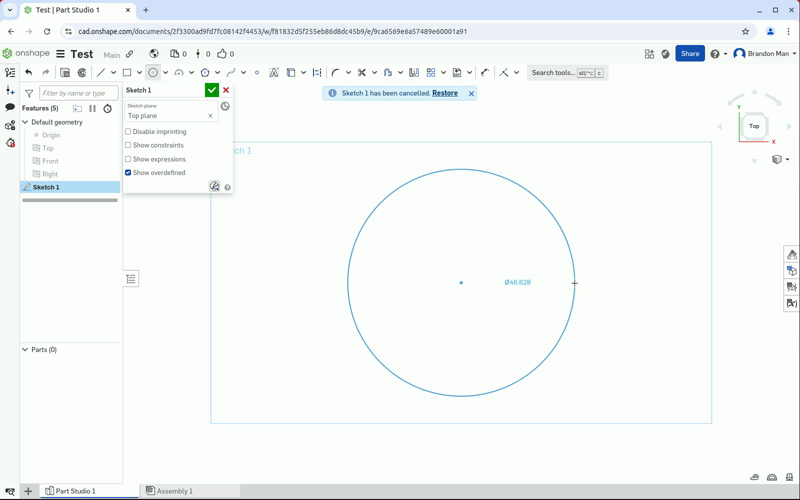
key(esc)
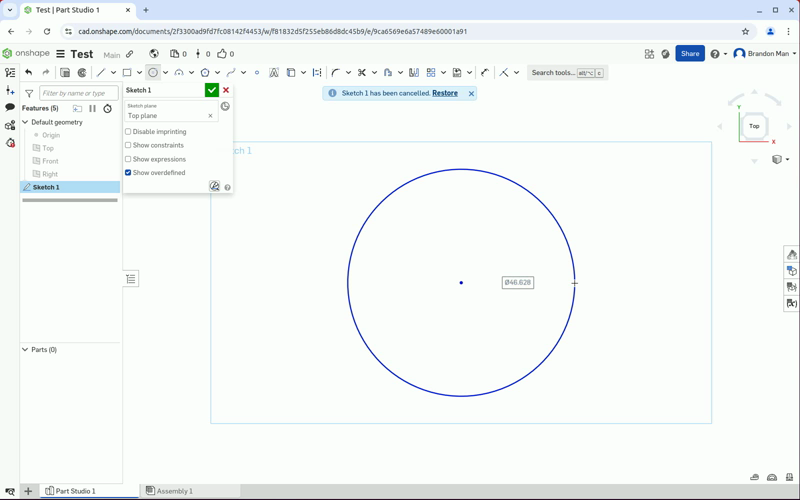
key(c)
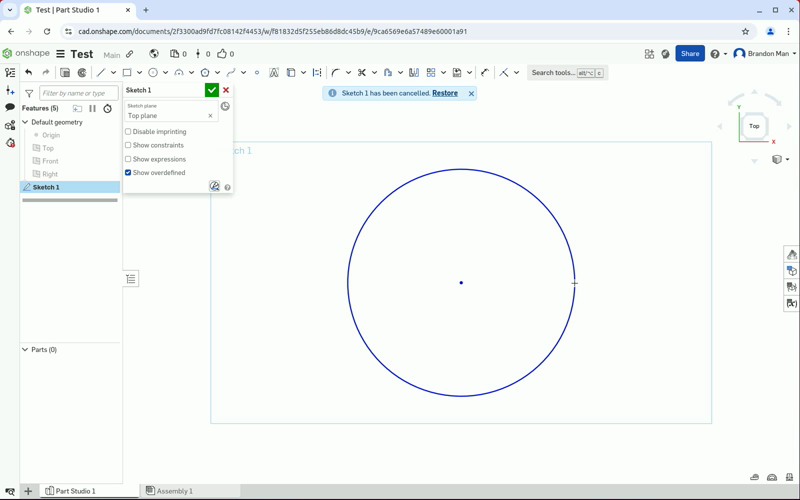
key_down(shift)
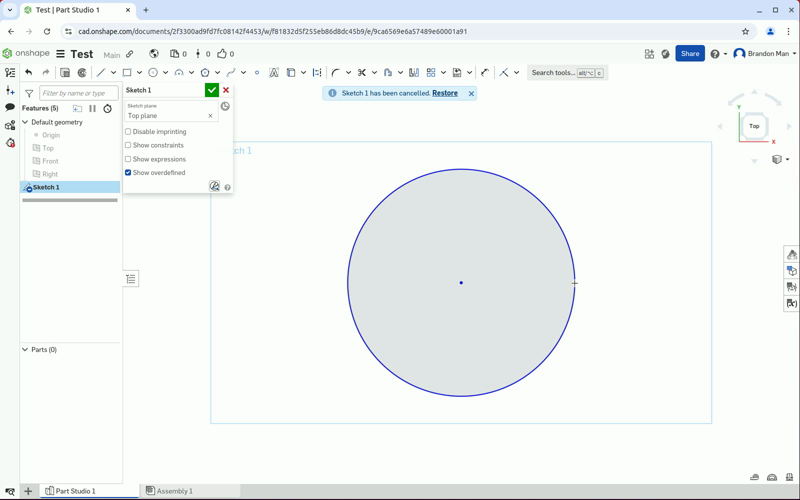
mouse_move(397, 344)
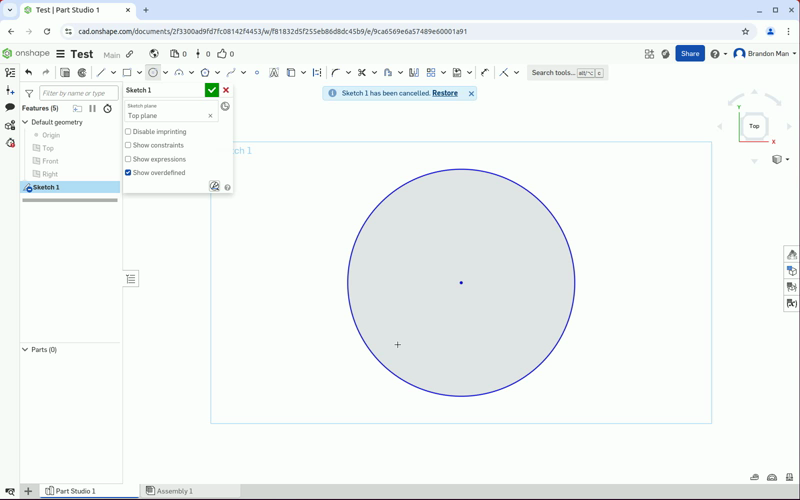
click(397, 344)
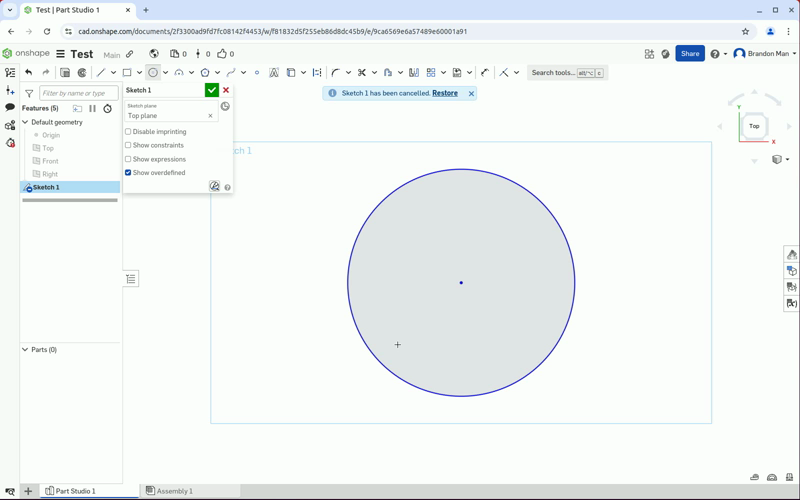
key_up(shift)
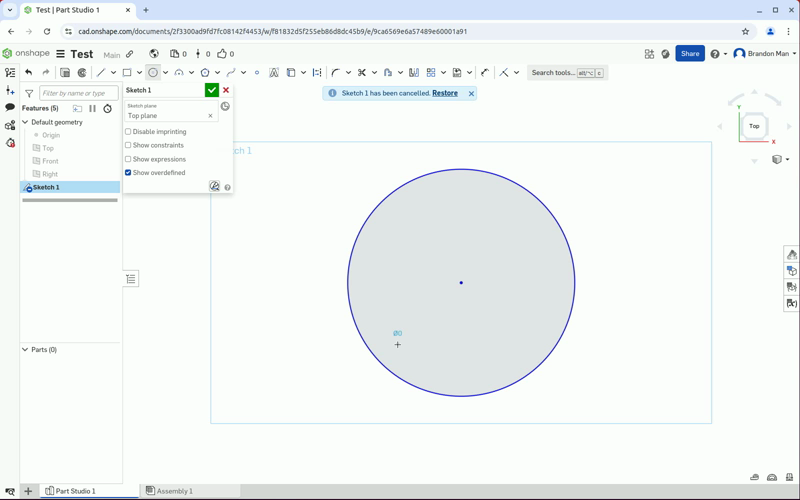
mouse_move(407, 344)
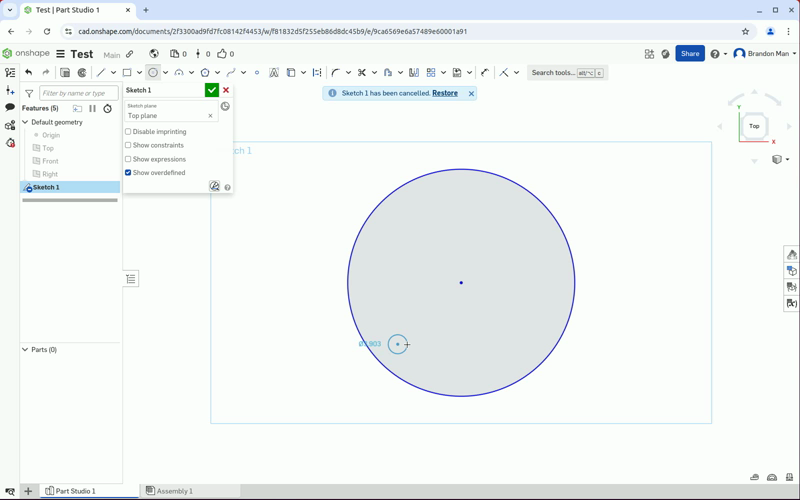
click(407, 344)
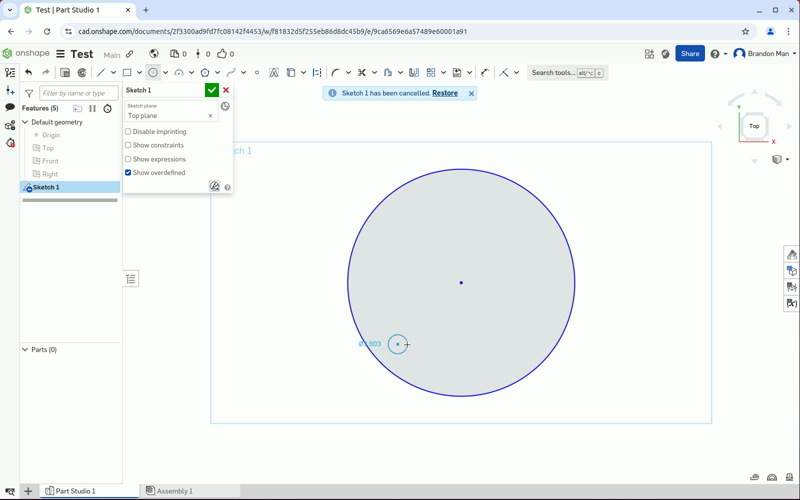
key(esc)
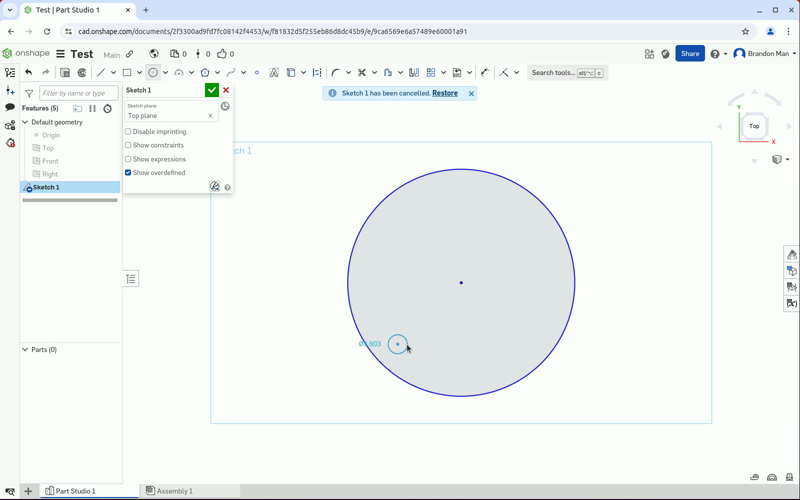
key(c)
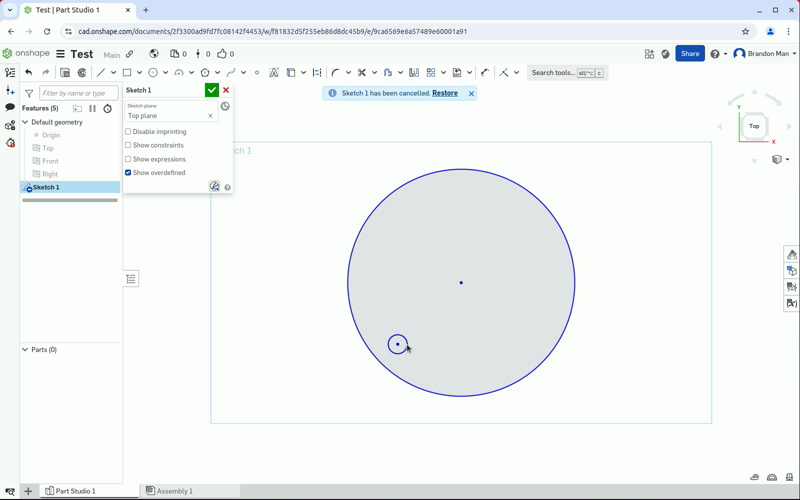
key_down(shift)
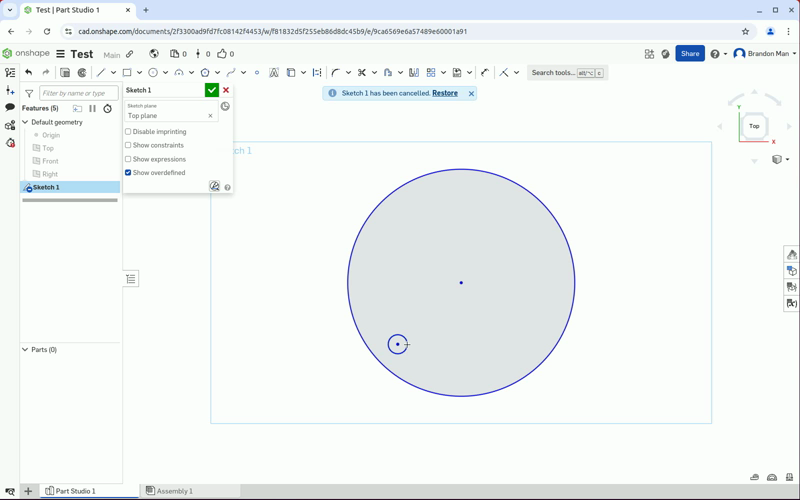
mouse_move(397, 221)
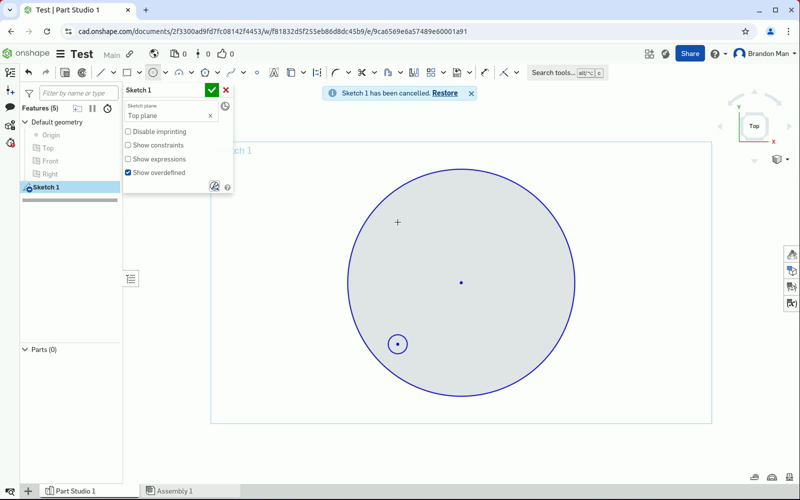
click(397, 221)
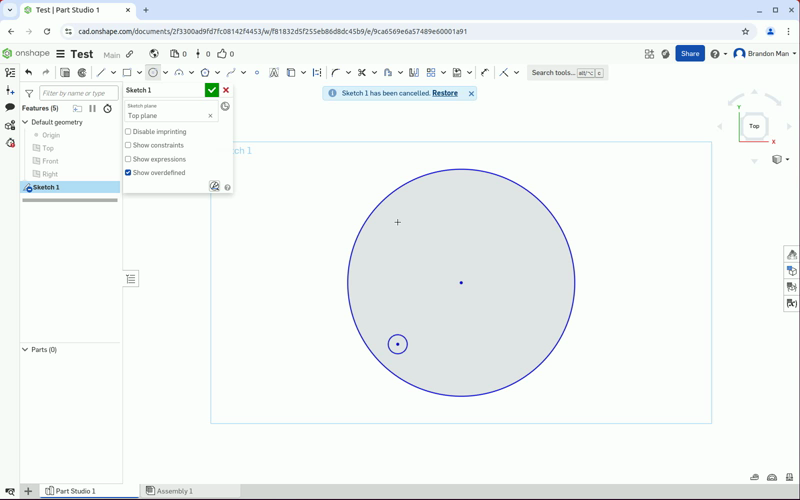
key_up(shift)
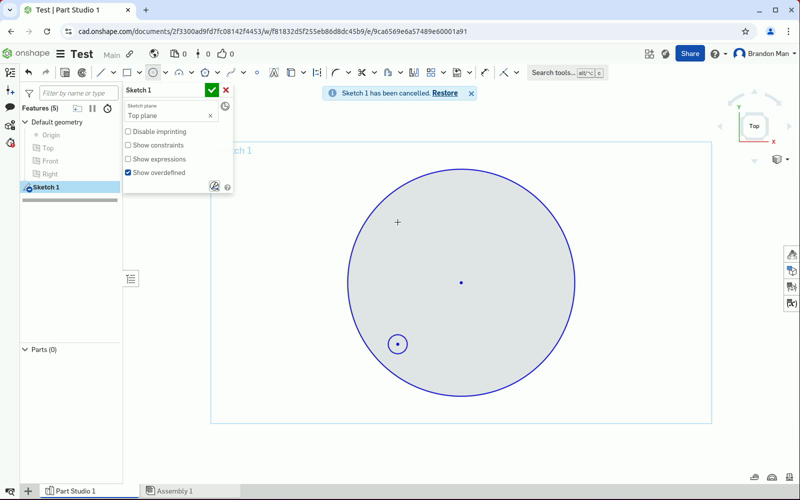
mouse_move(407, 221)
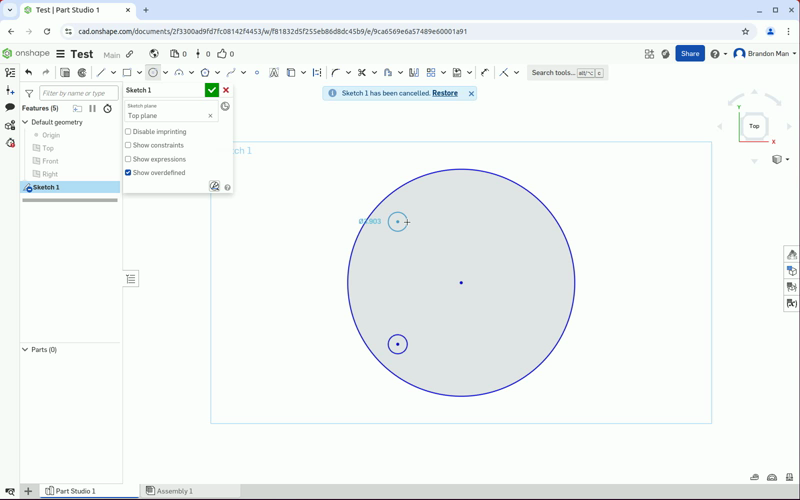
click(407, 221)
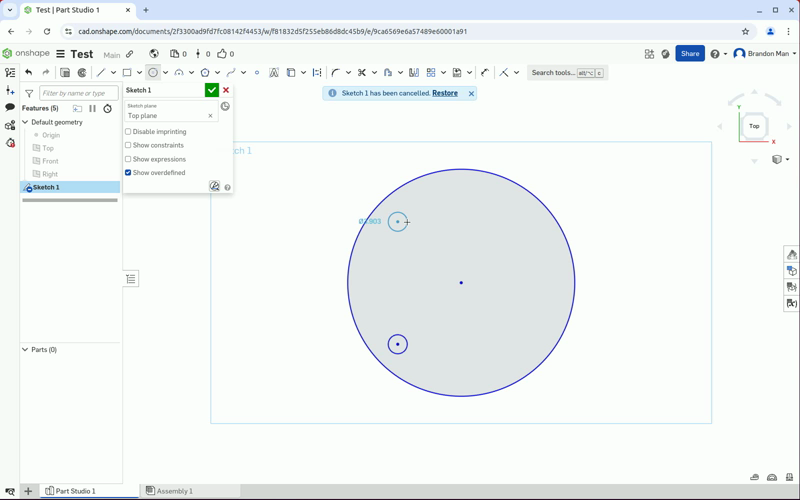
key(esc)
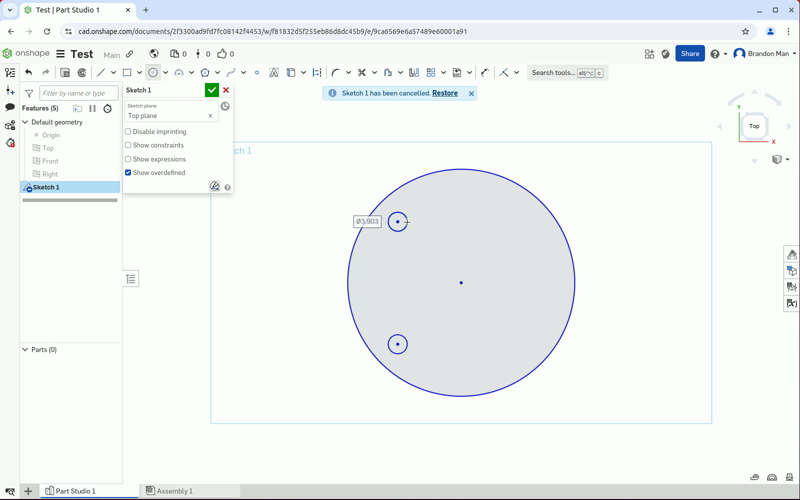
key(c)
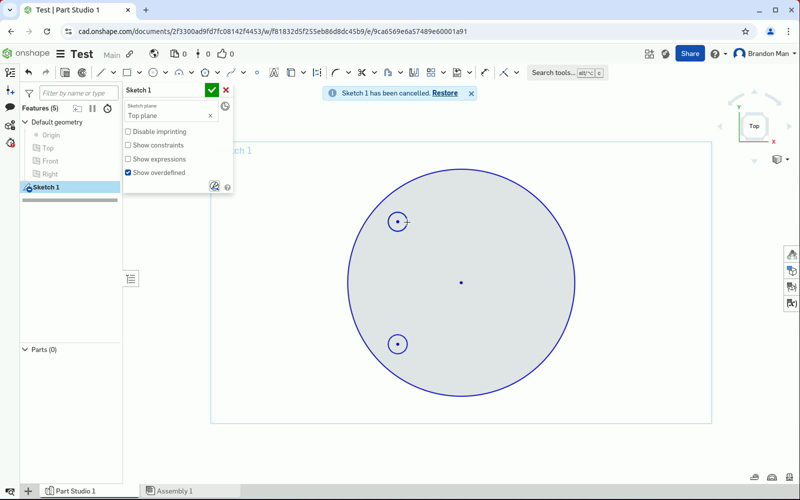
key_down(shift)
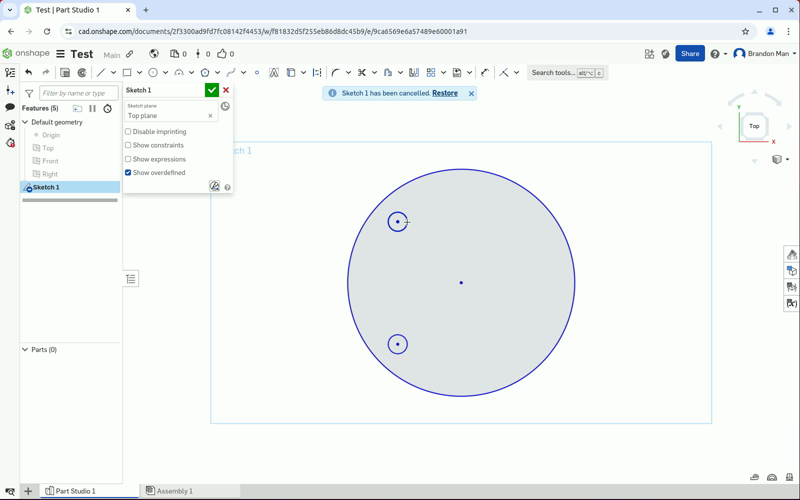
mouse_move(461, 282)
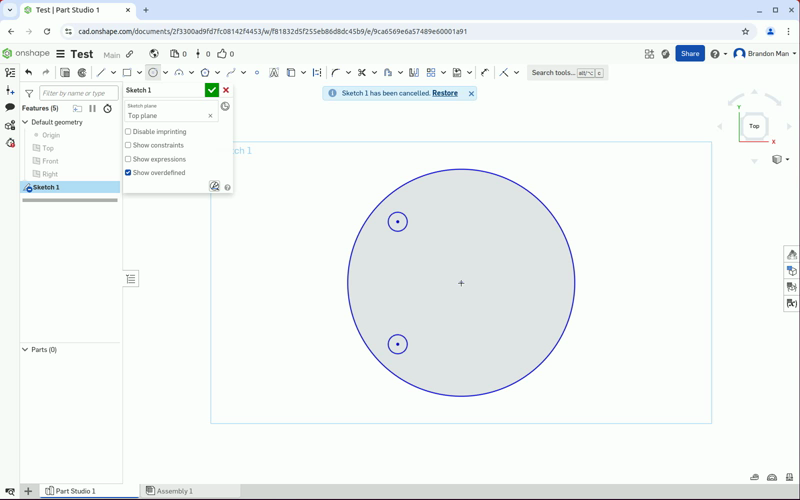
click(461, 282)
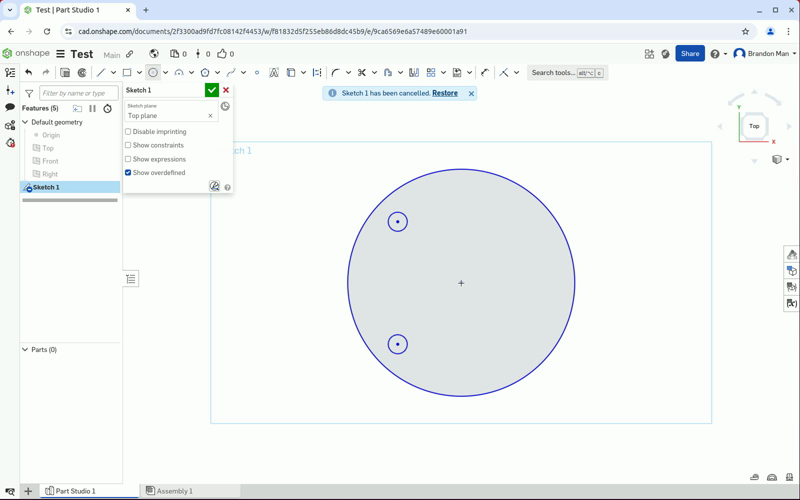
key_up(shift)
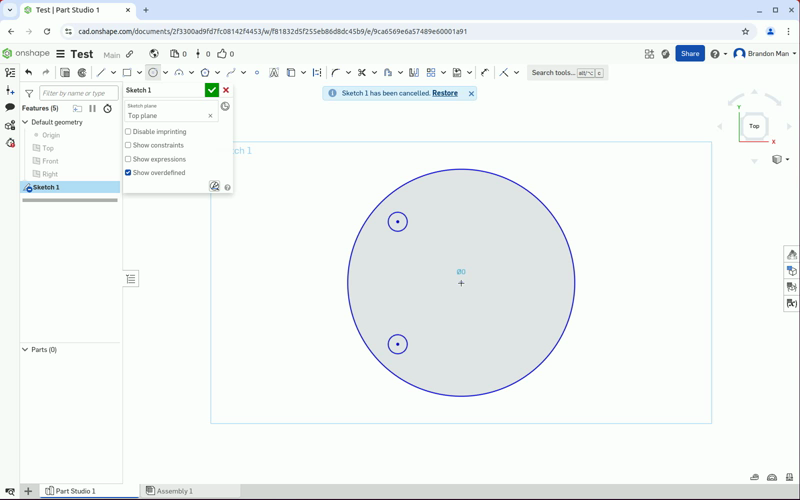
mouse_move(525, 282)
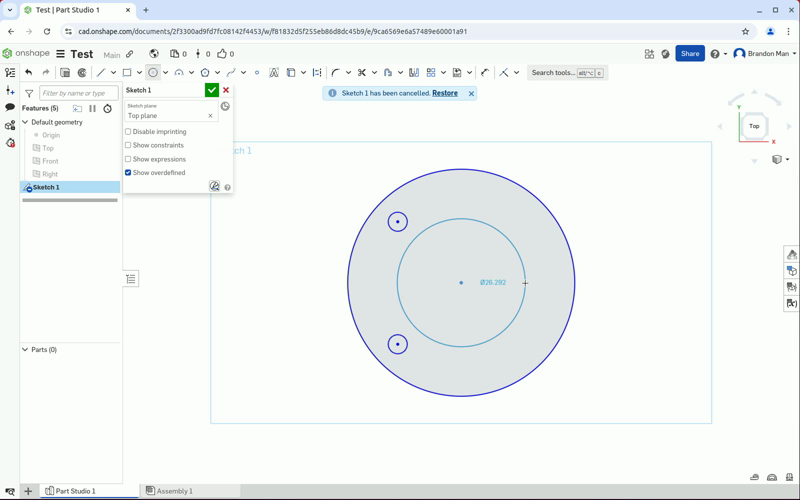
click(525, 282)
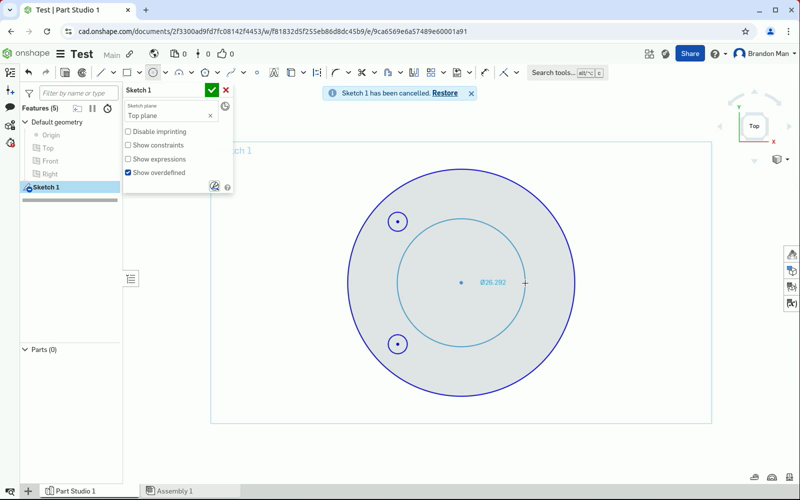
key(esc)
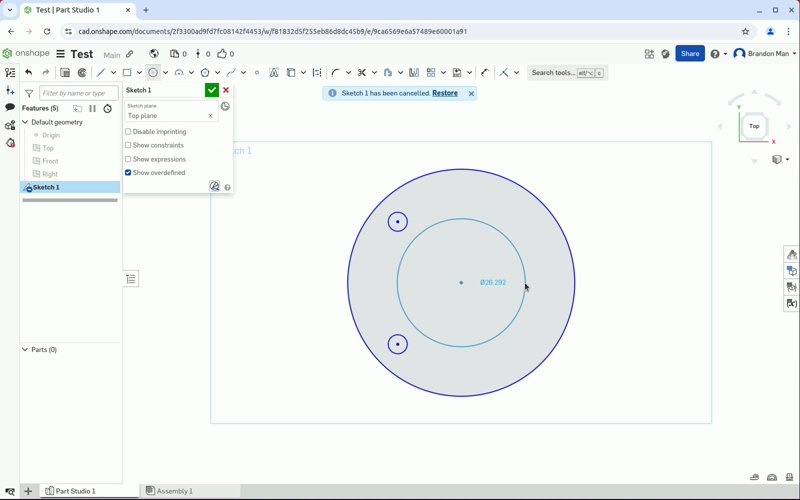
key(c)
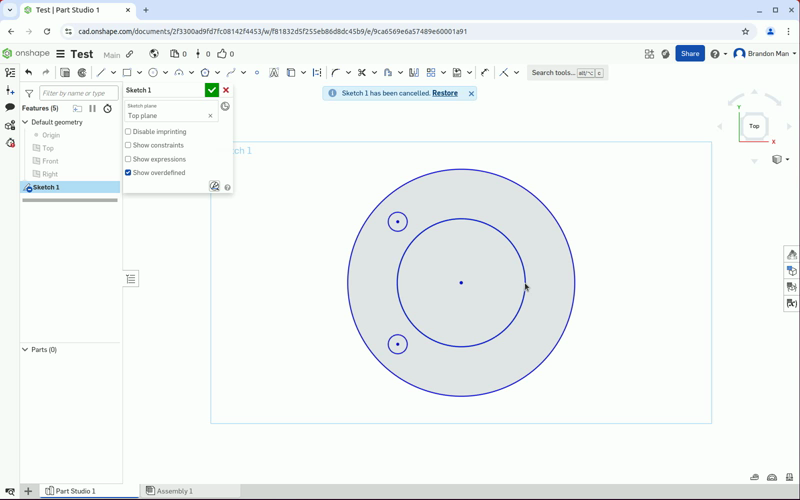
key_down(shift)
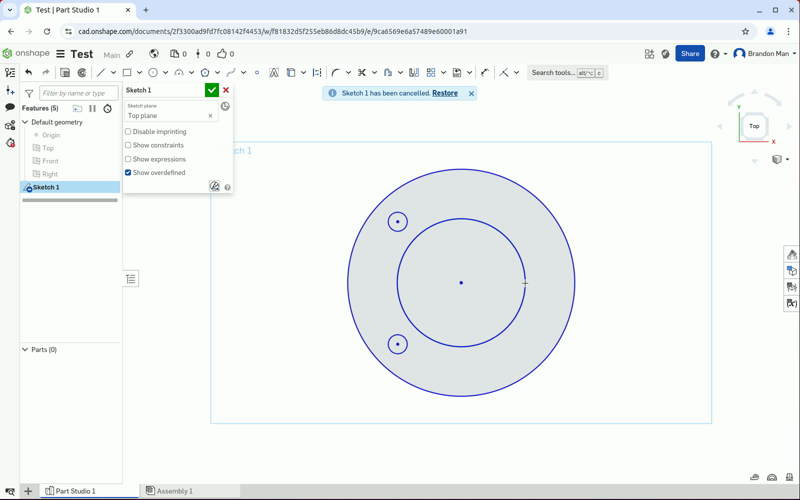
mouse_move(522, 344)
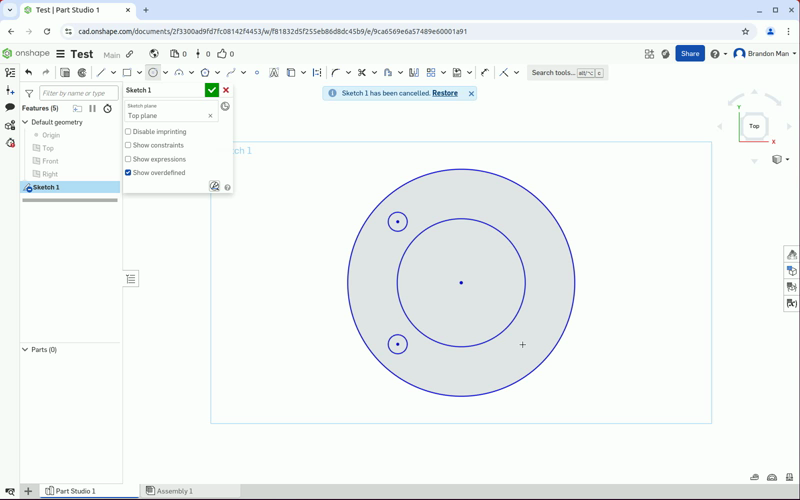
click(522, 344)
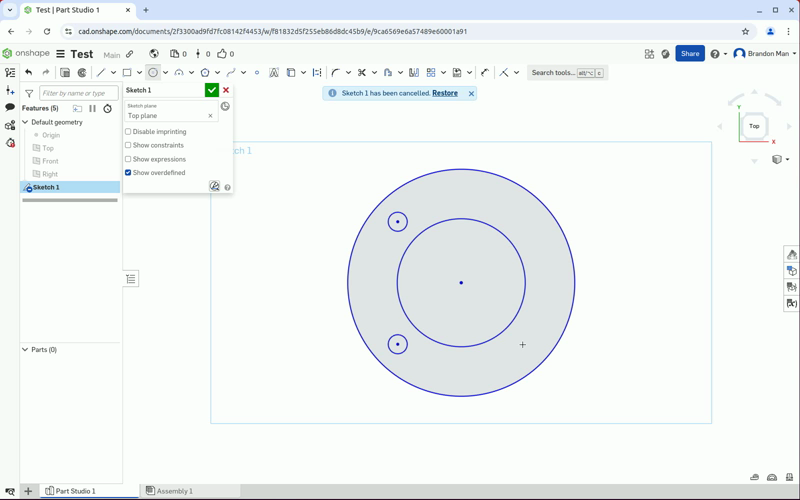
key_up(shift)
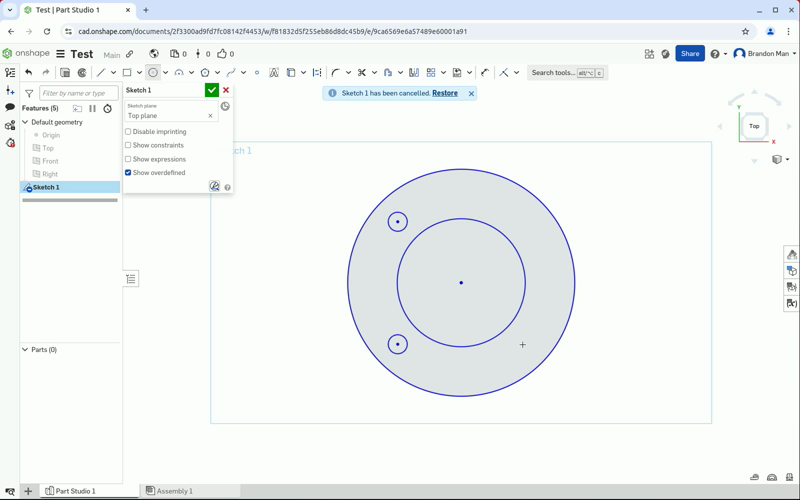
mouse_move(531, 344)
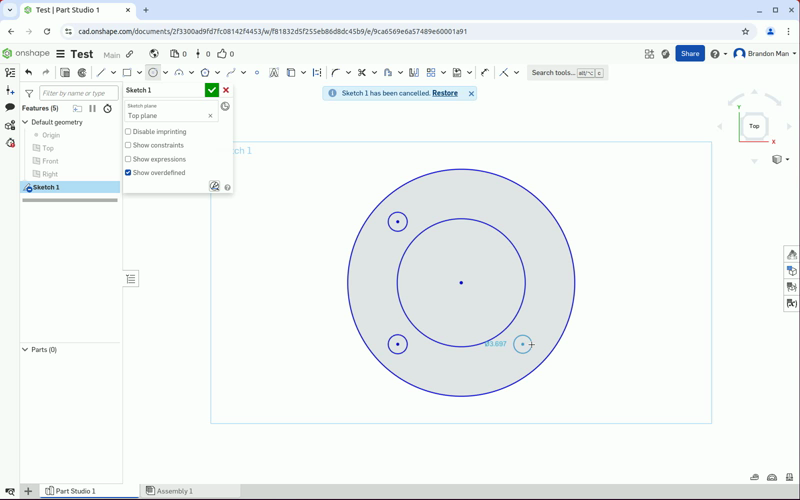
click(531, 344)
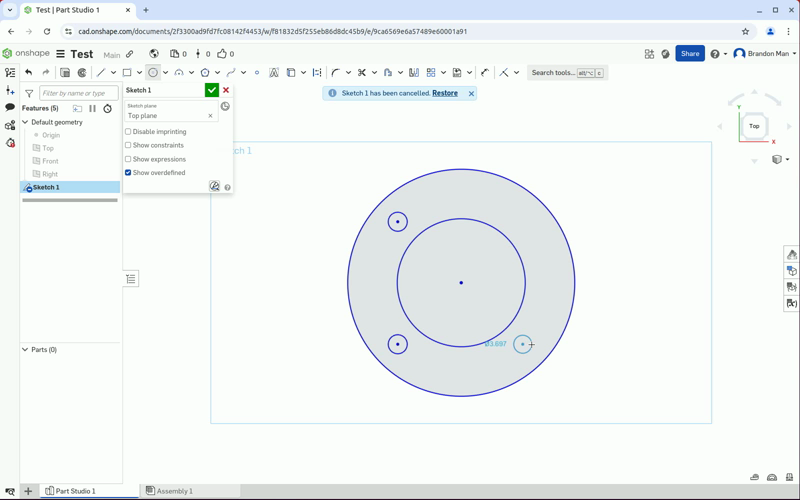
key(esc)
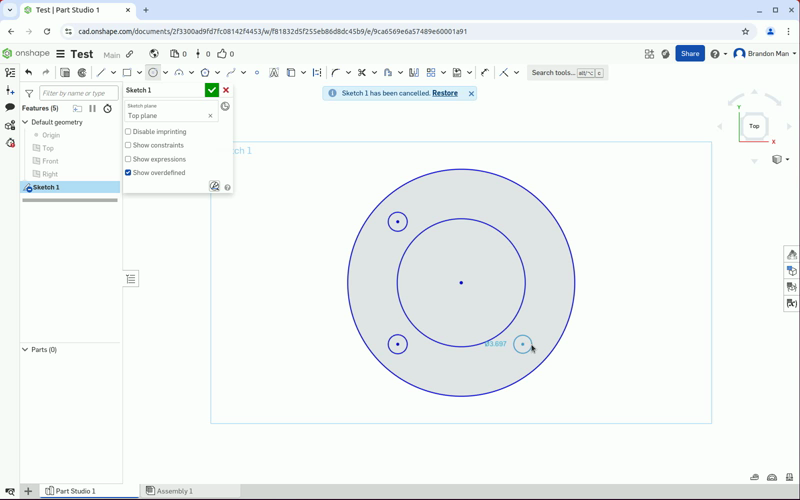
key(c)
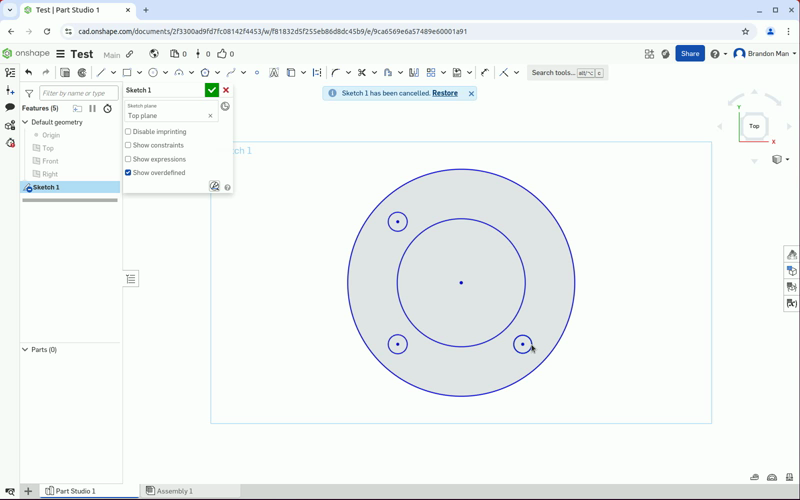
key_down(shift)
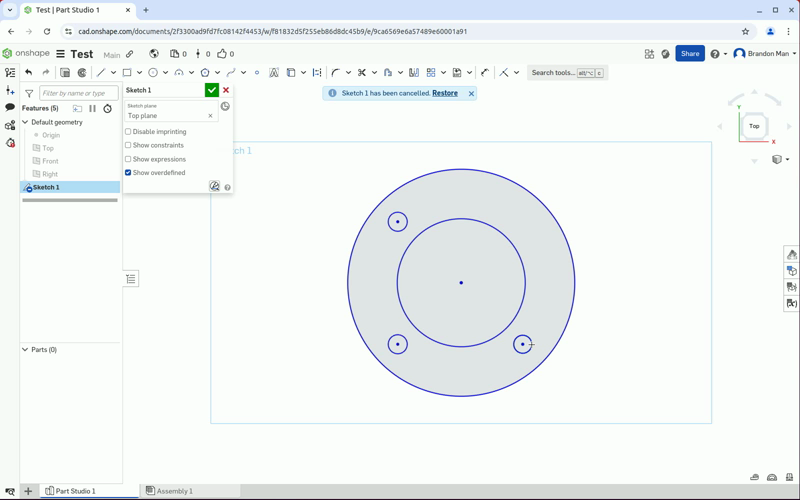
mouse_move(522, 221)
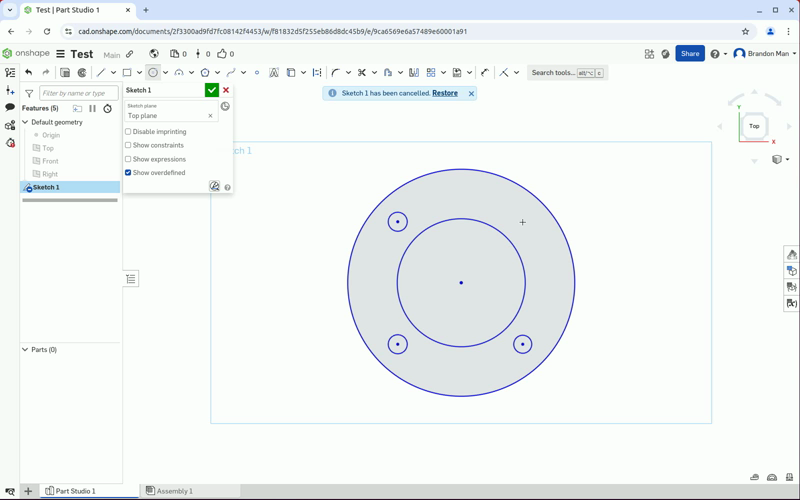
click(522, 221)
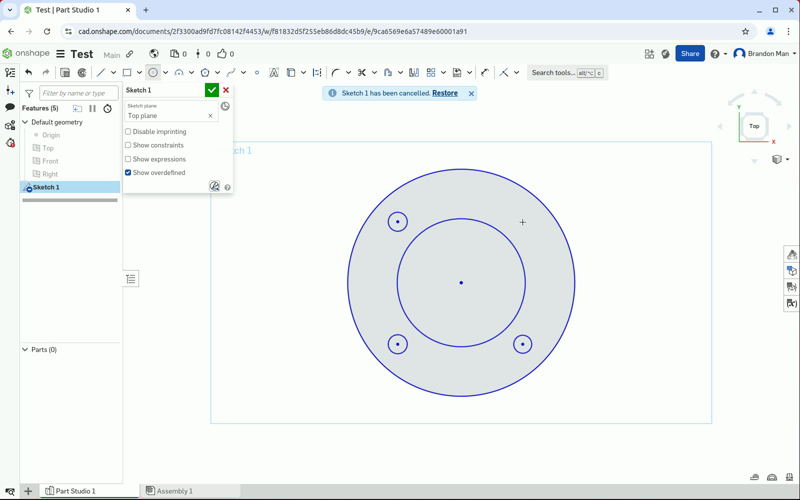
key_up(shift)
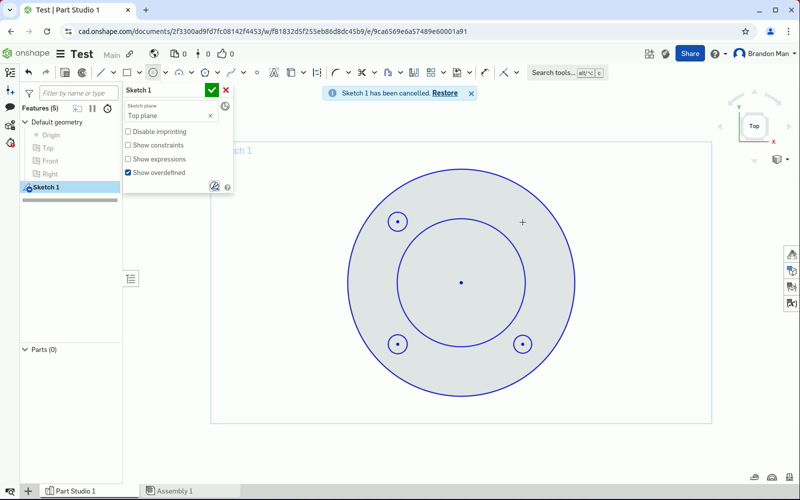
mouse_move(531, 221)
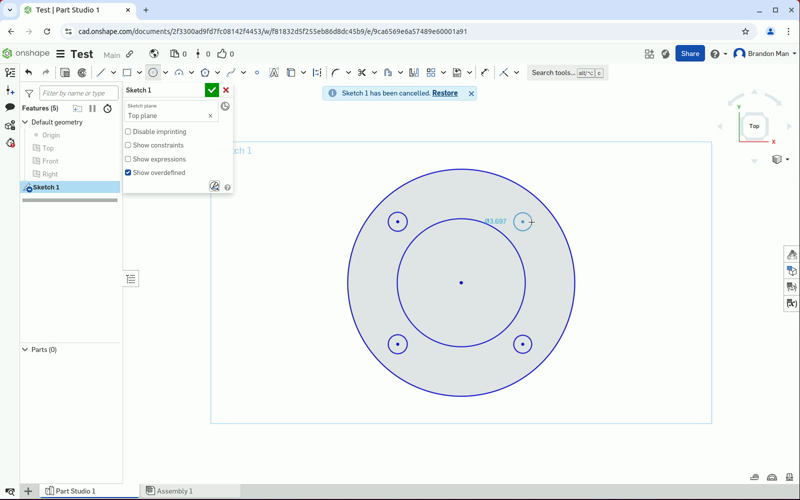
click(531, 221)
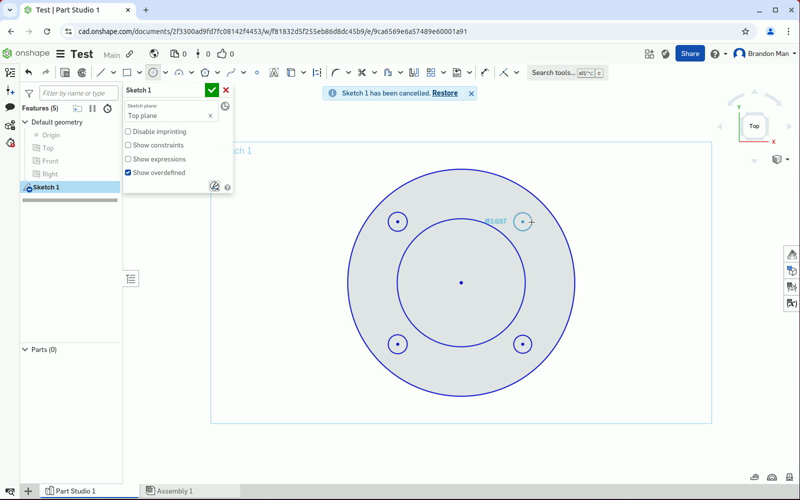
key(esc)
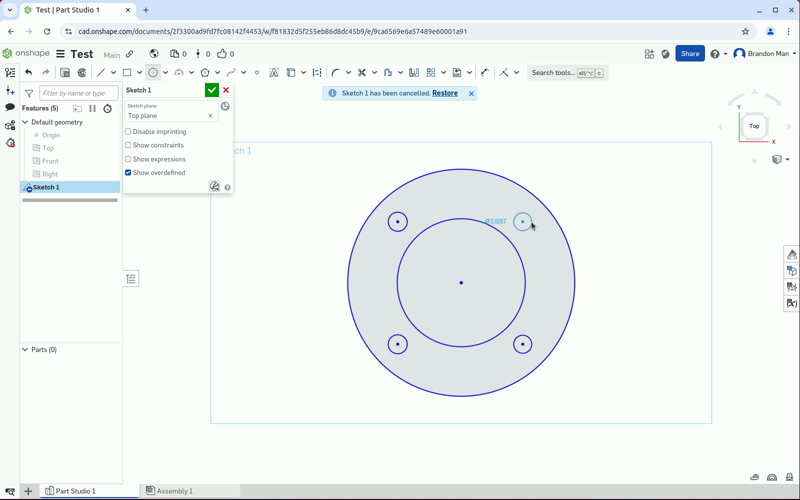
mouse_move(366, 284)
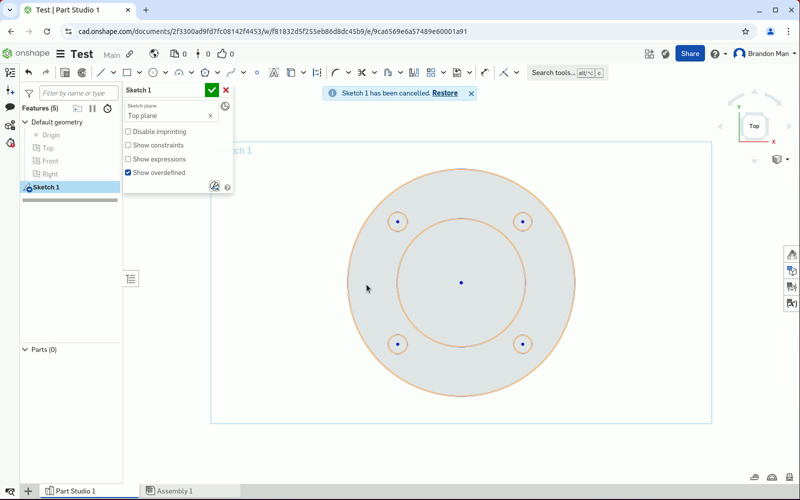
click(366, 284)
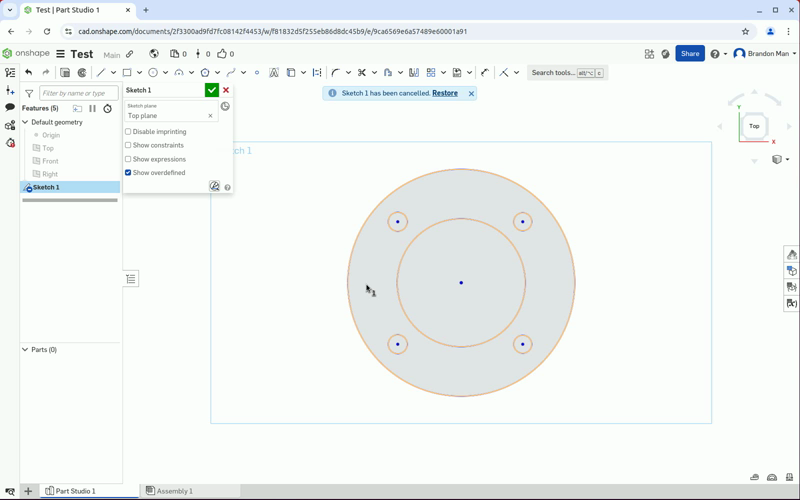
mouse_move(73, 352)
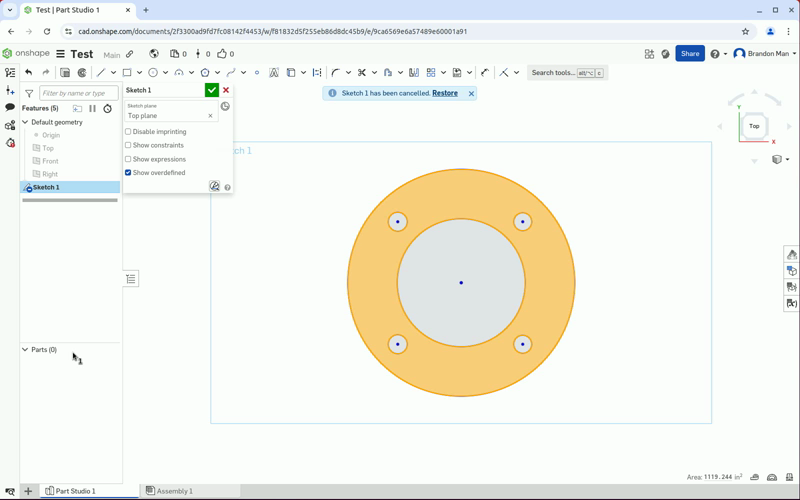
key(shift+y)
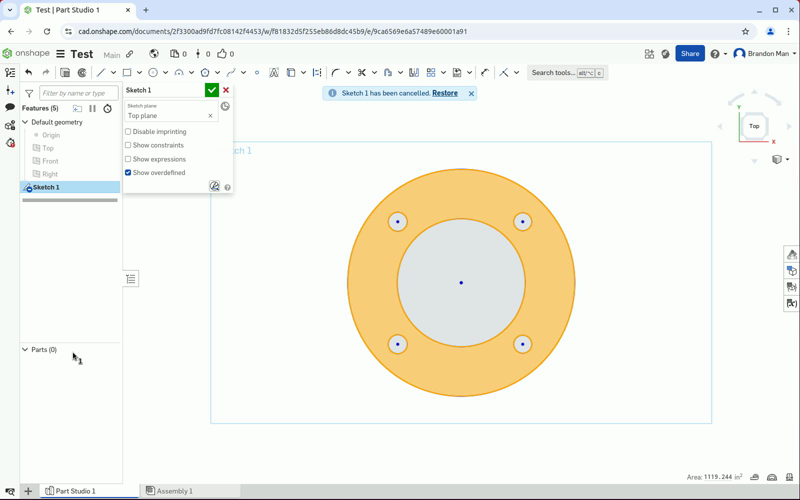
key(shift+e)
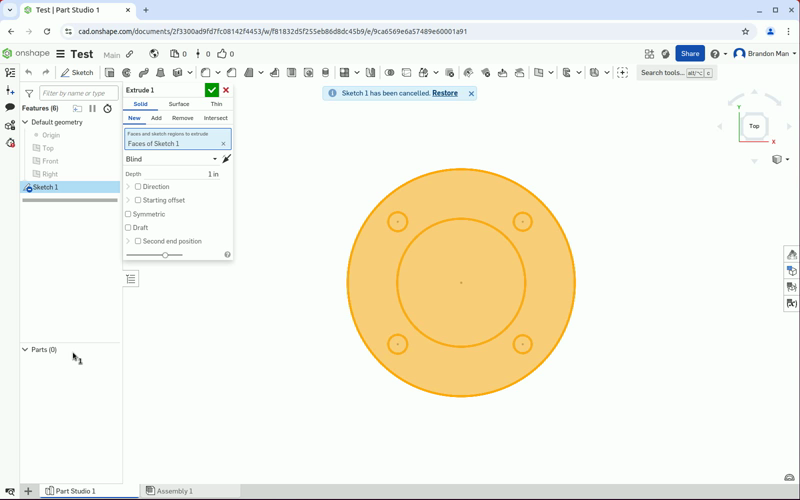
mouse_move(143, 106)
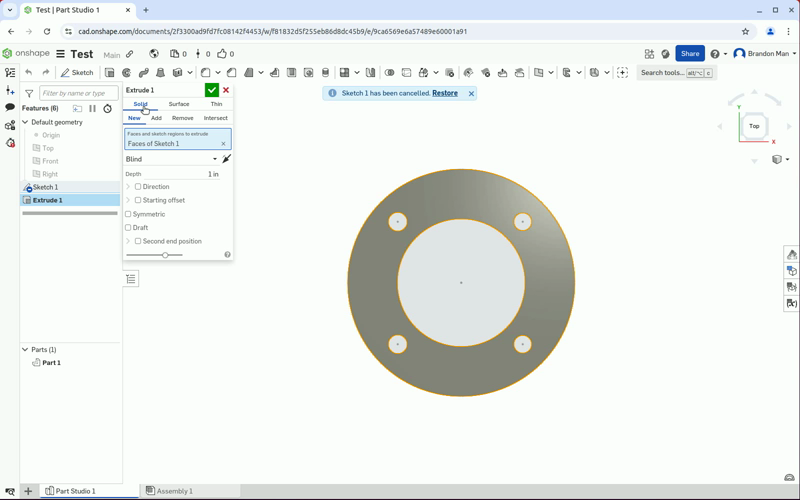
click(143, 106)
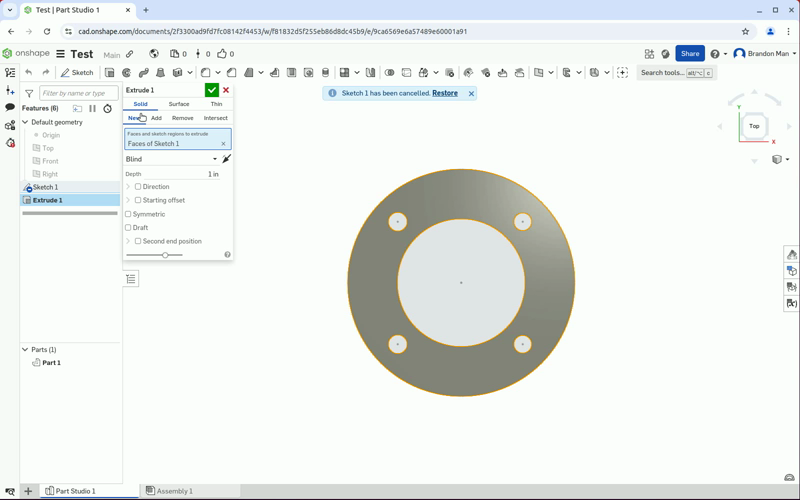
mouse_move(137, 120)
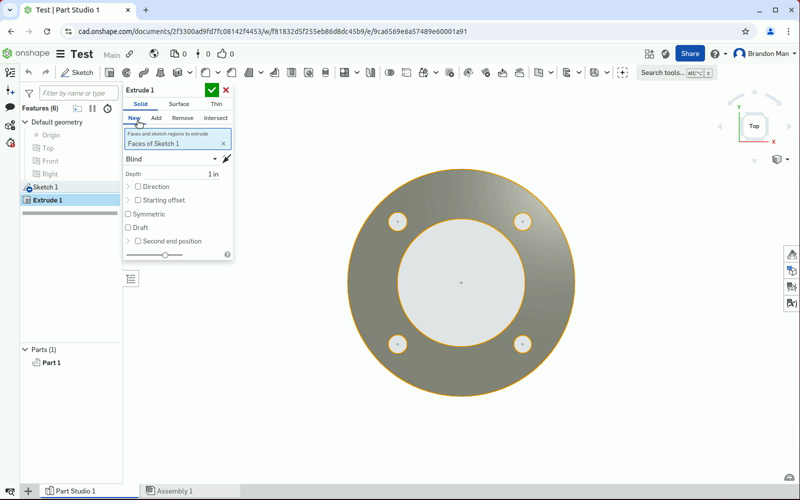
click(137, 120)
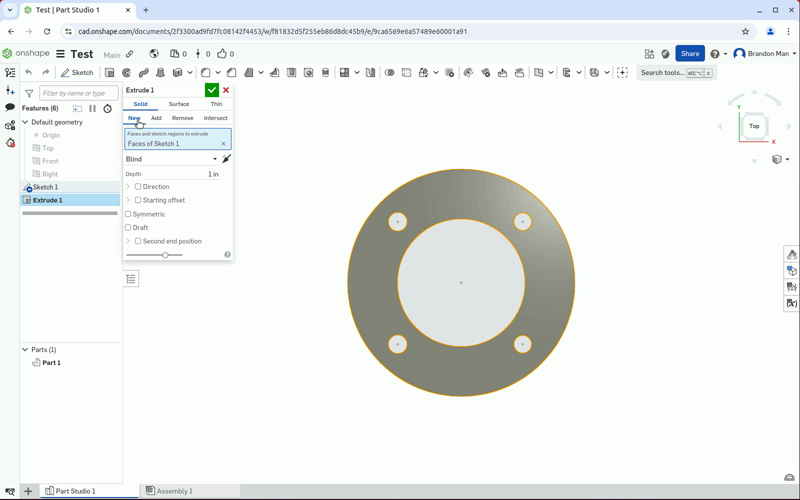
key(tab, 4)
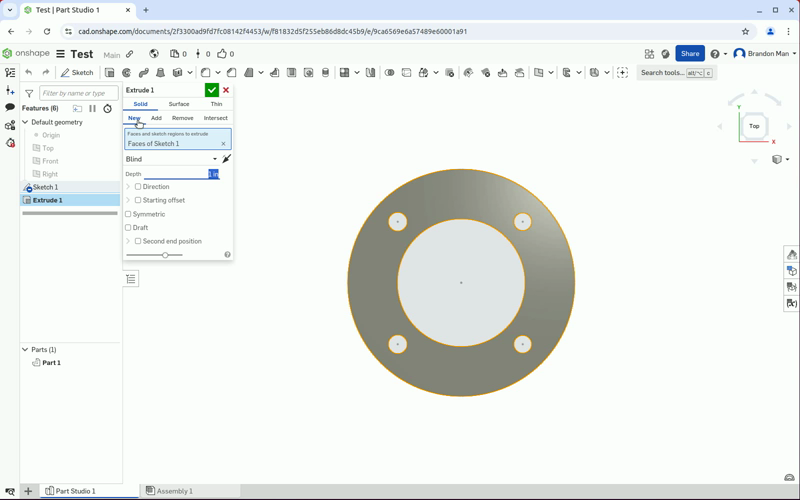
text(4.574)
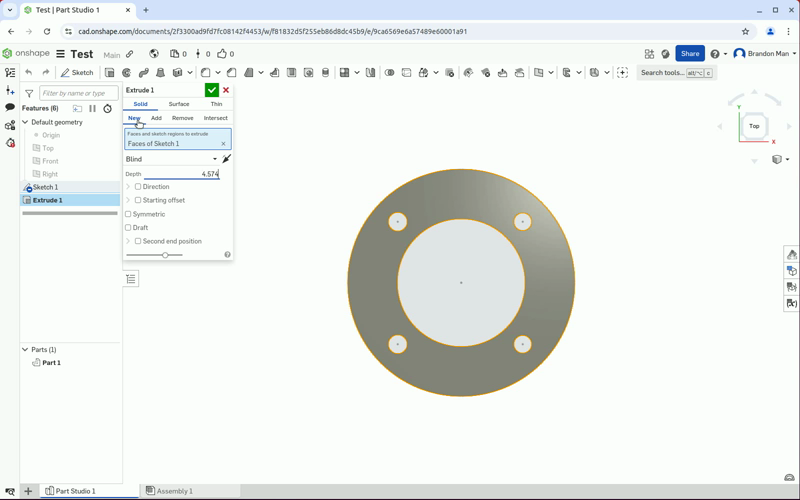
key(enter)
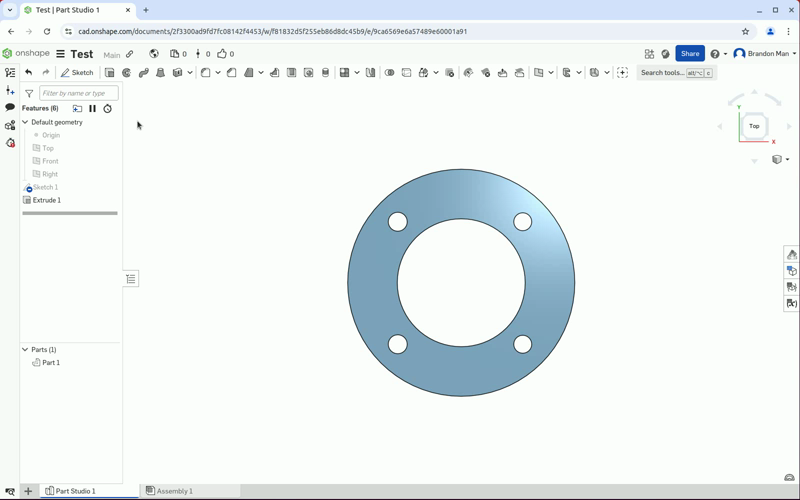
key(shift+h)
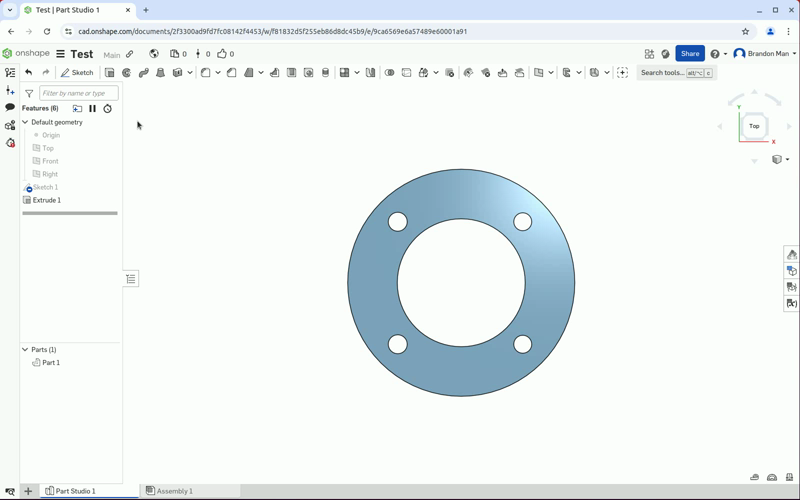
key(shift+h)
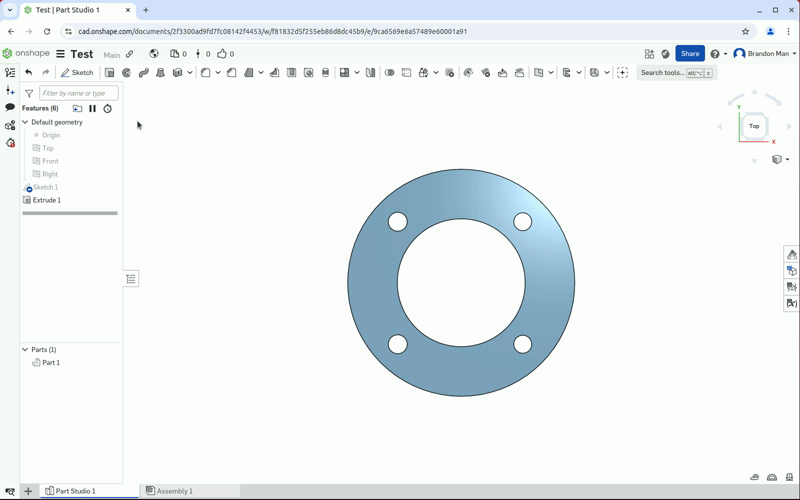
mouse_move(73, 189)
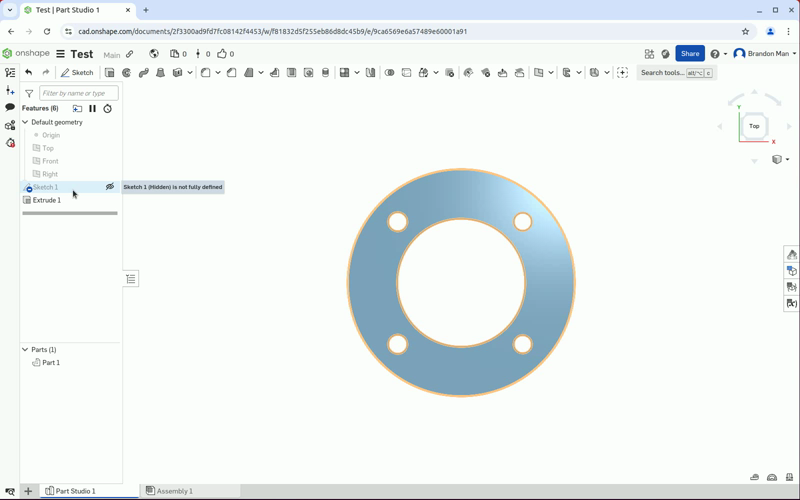
click(73, 189)
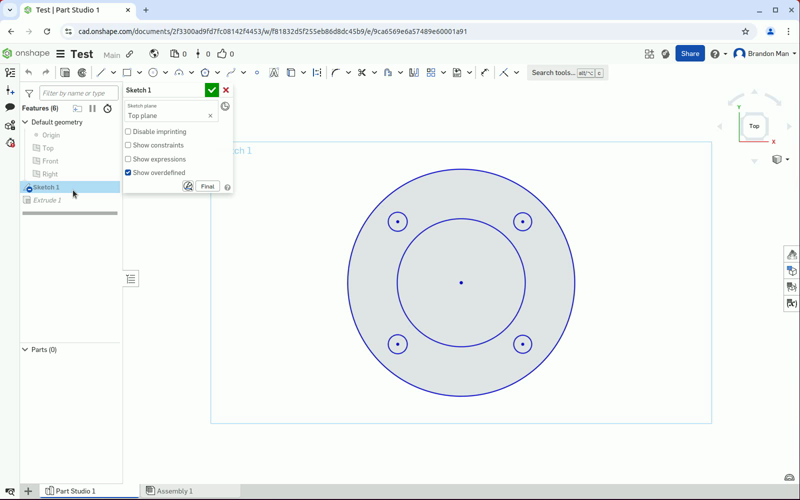
mouse_move(229, 92)
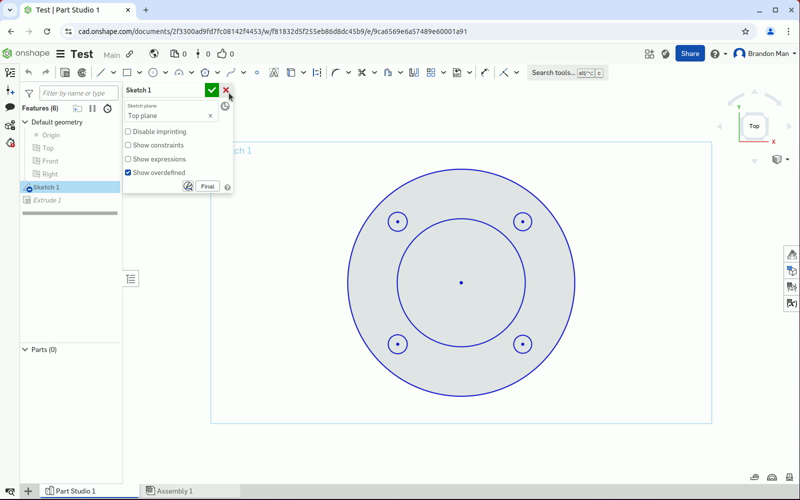
click(229, 92)
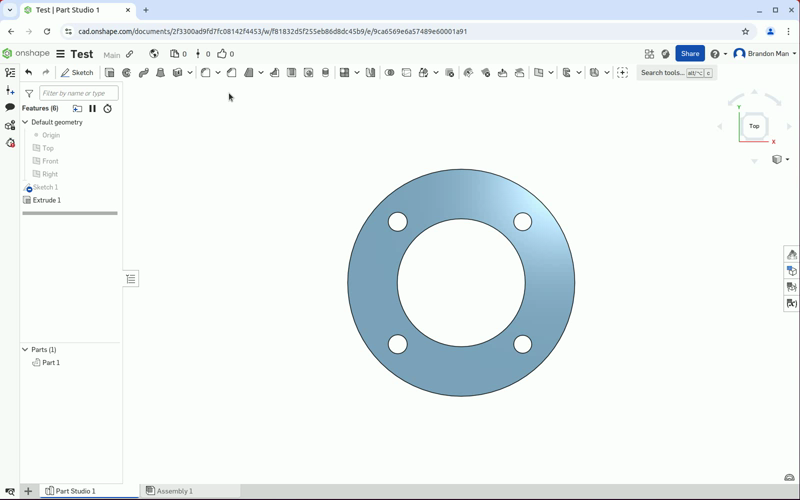
mouse_move(541, 75)
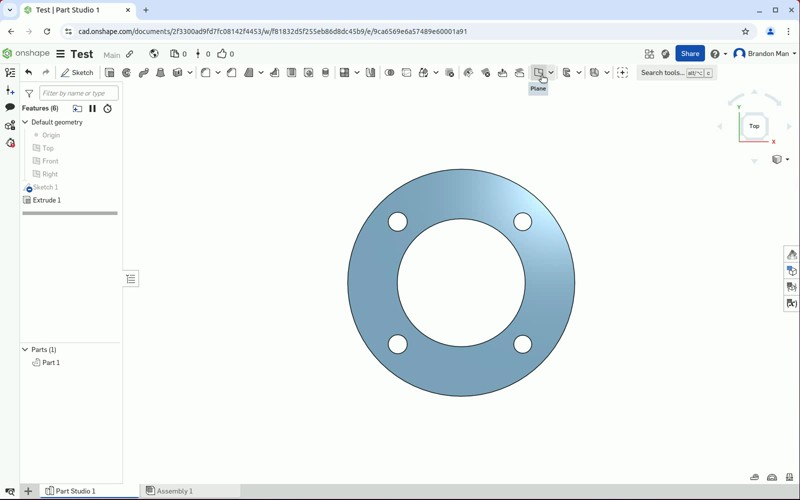
click(541, 75)
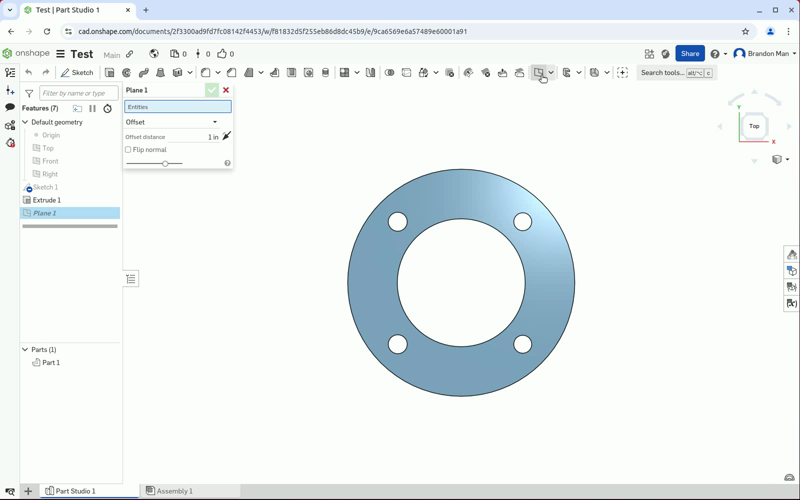
mouse_move(73, 150)
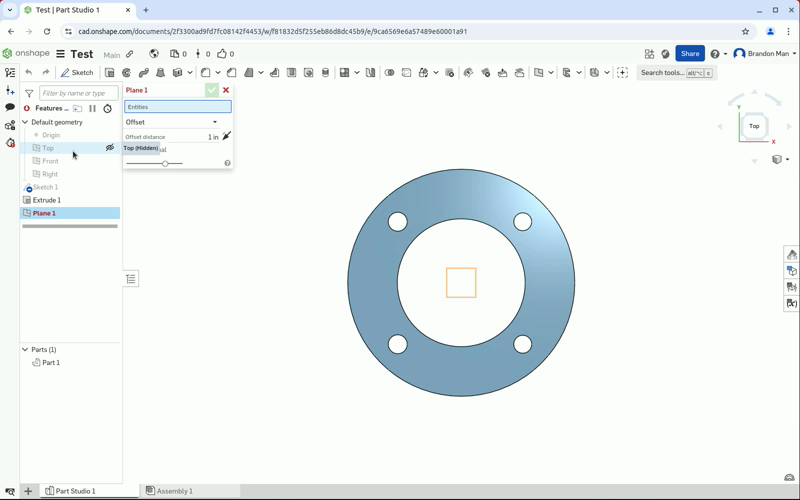
click(73, 150)
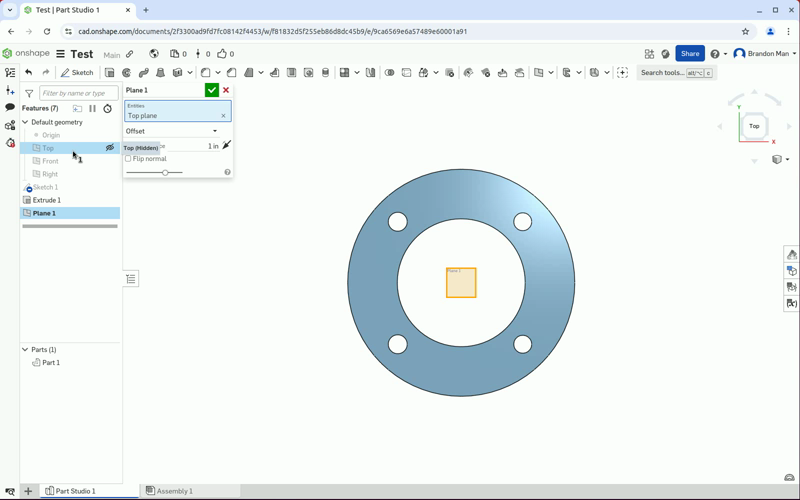
key(tab, 2)
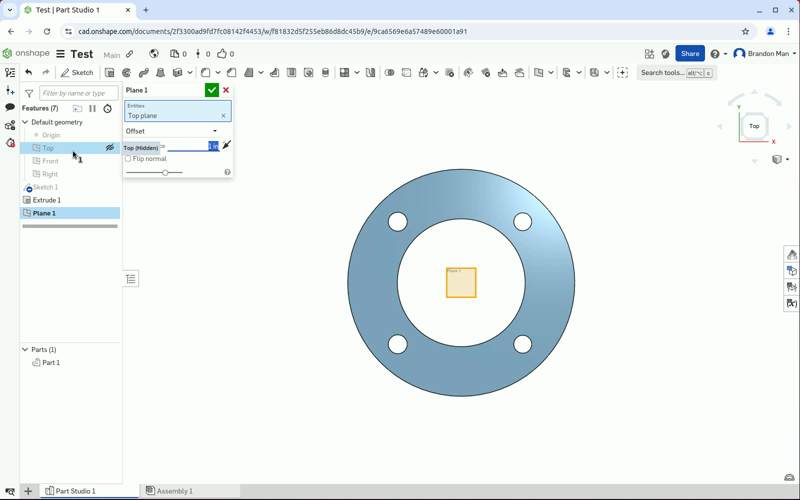
text(4.56)
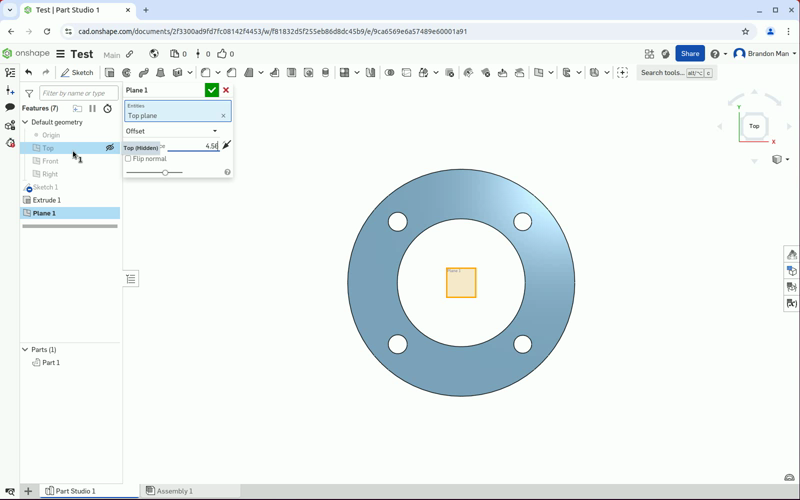
key(enter, 2)
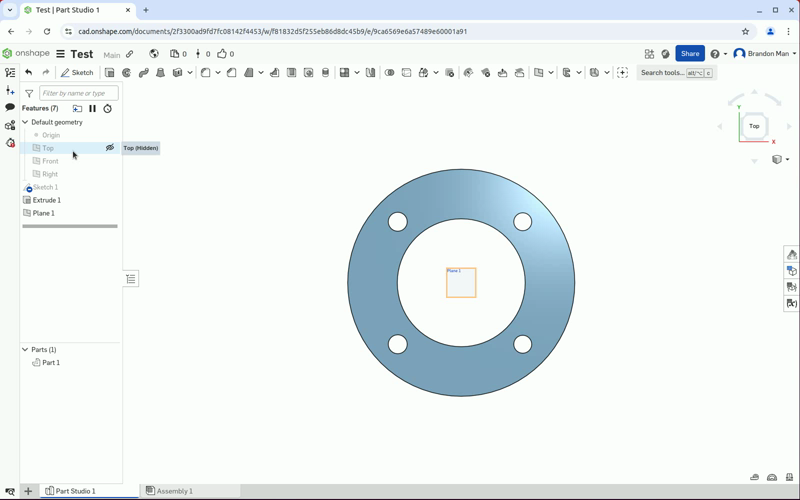
key(shift+s)
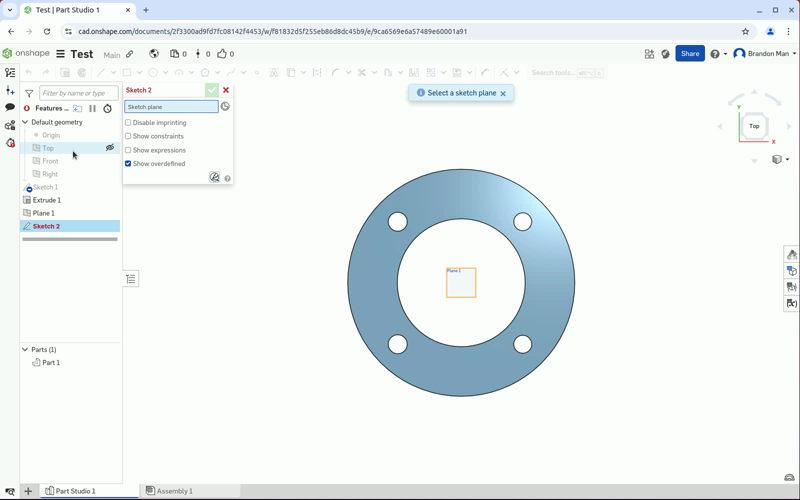
mouse_move(73, 215)
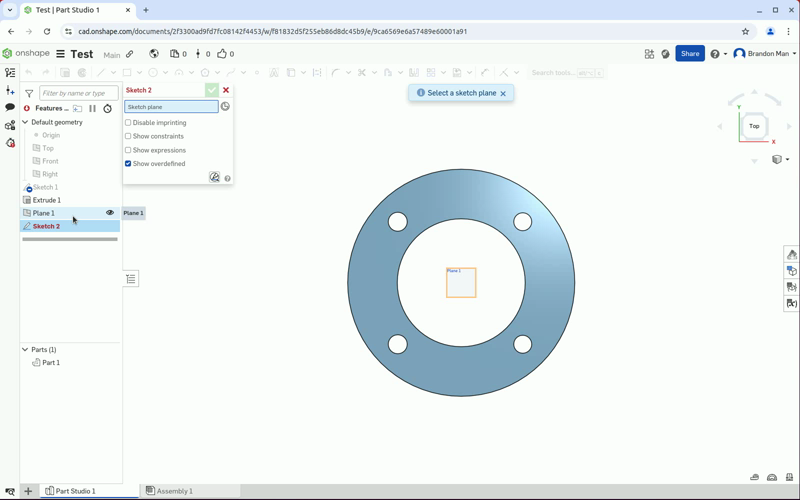
click(73, 215)
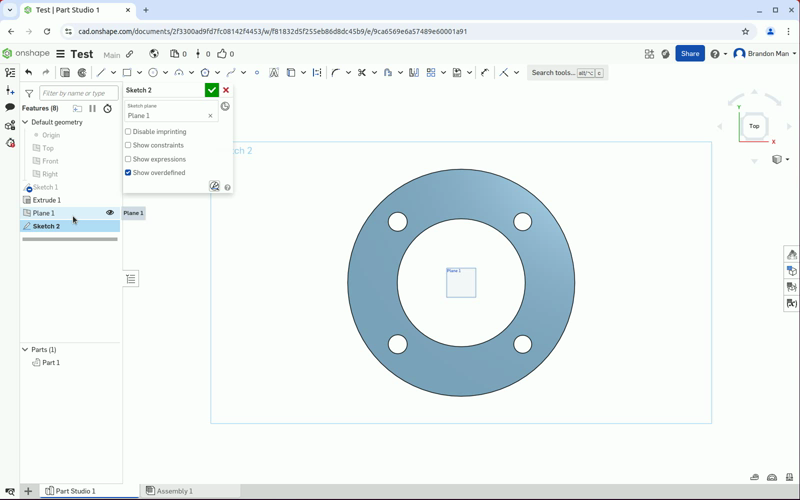
mouse_move(73, 352)
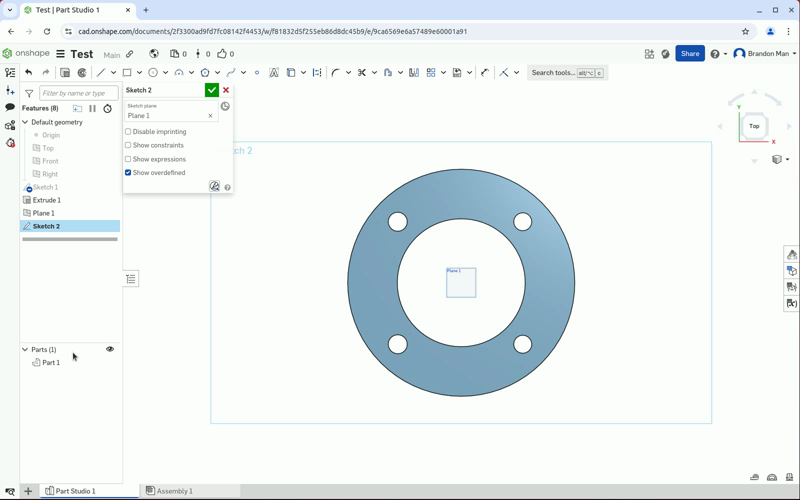
key(y)
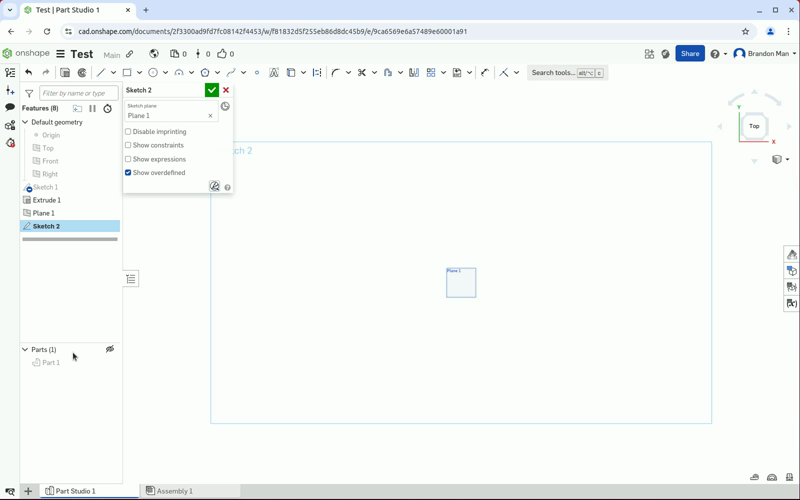
key(c)
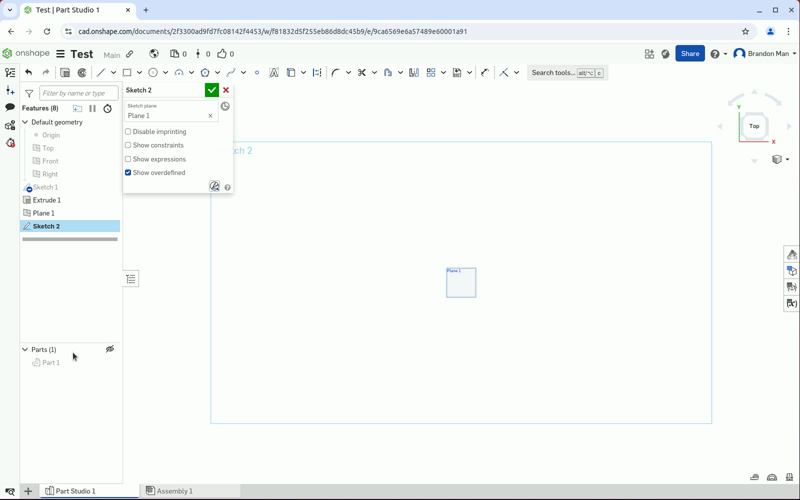
key_down(shift)
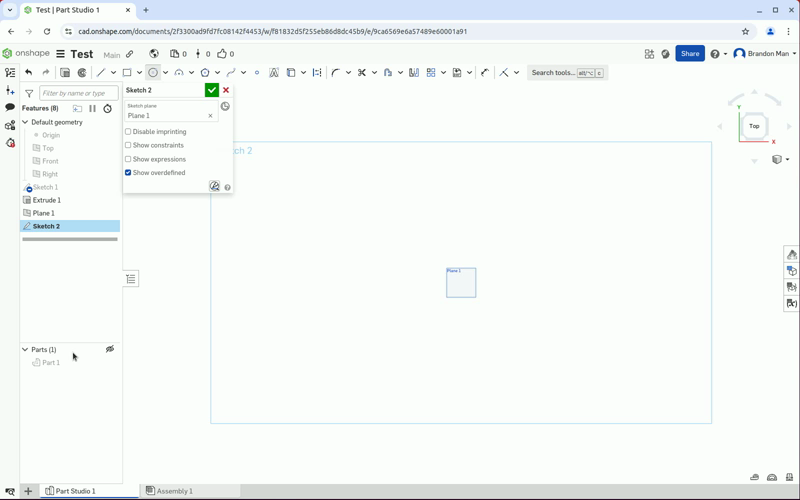
mouse_move(523, 345)
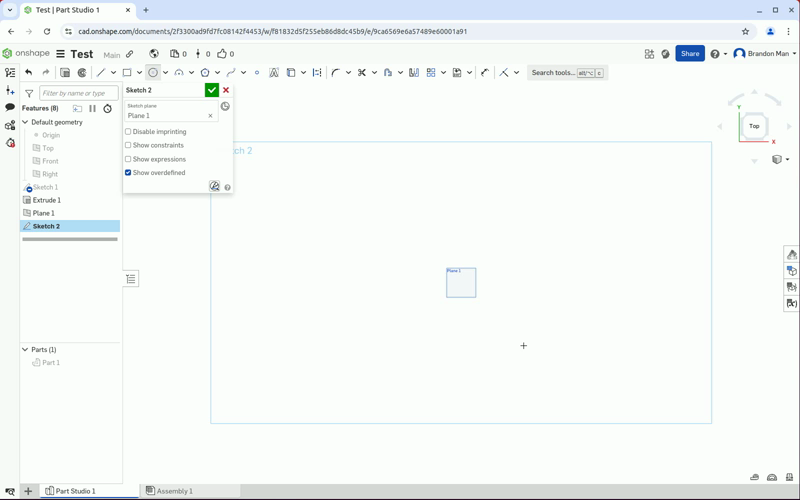
click(523, 345)
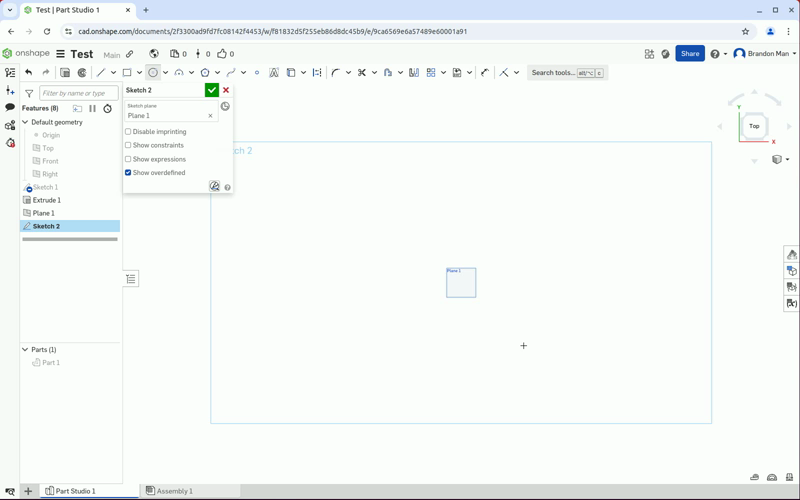
key_up(shift)
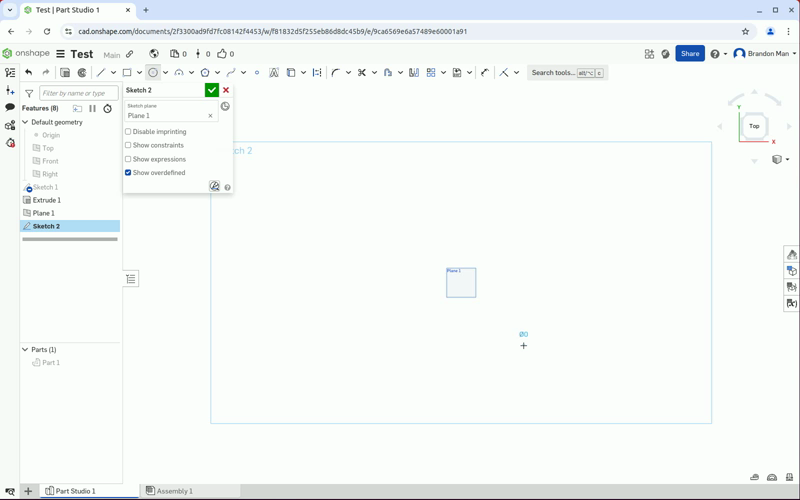
mouse_move(533, 345)
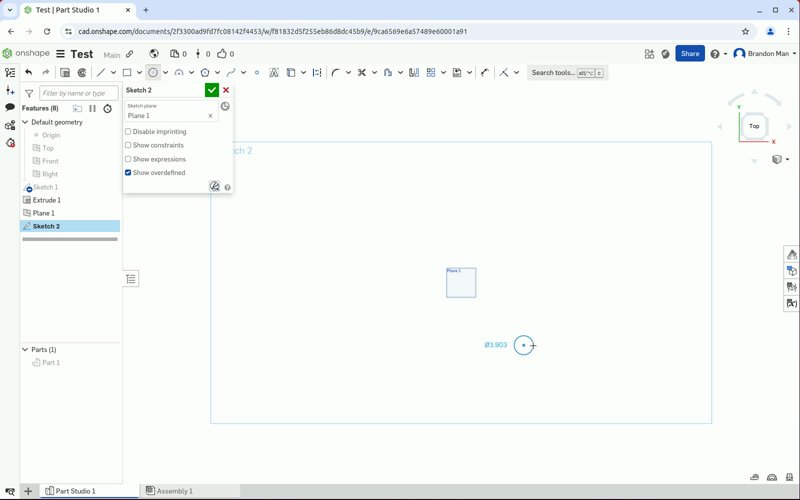
click(533, 345)
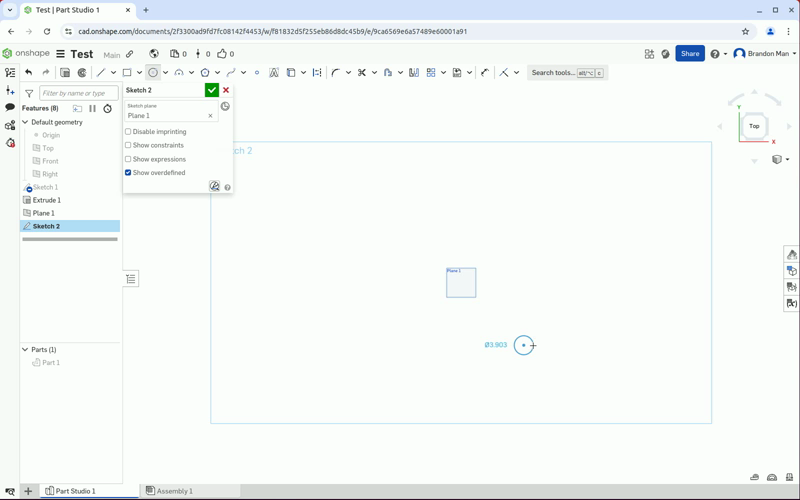
key(esc)
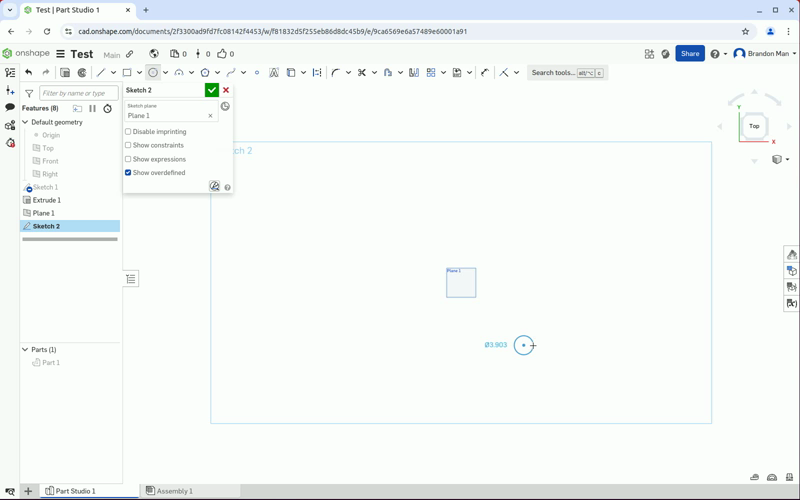
mouse_move(528, 346)
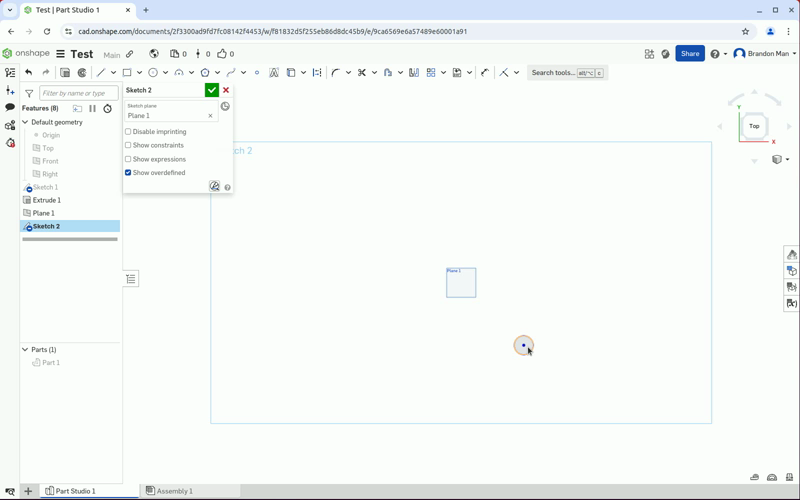
scroll(6)
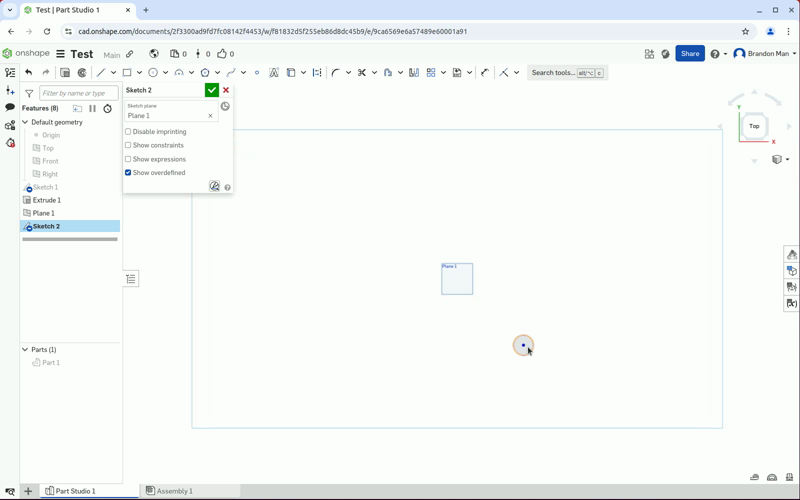
scroll(6)
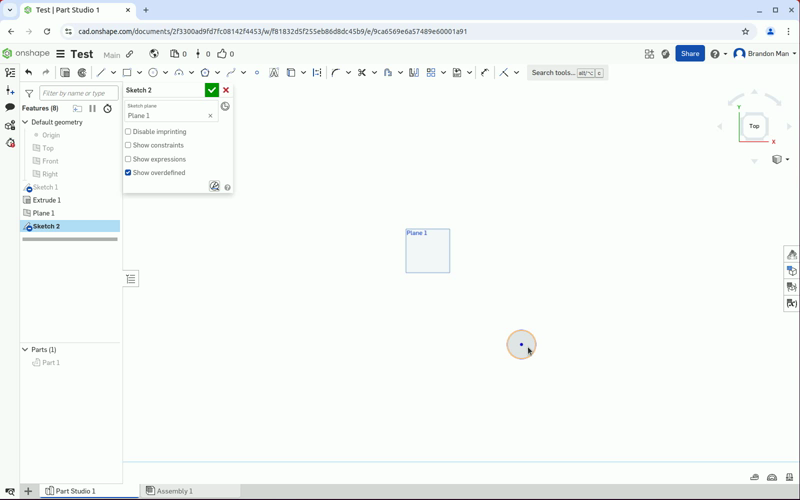
scroll(6)
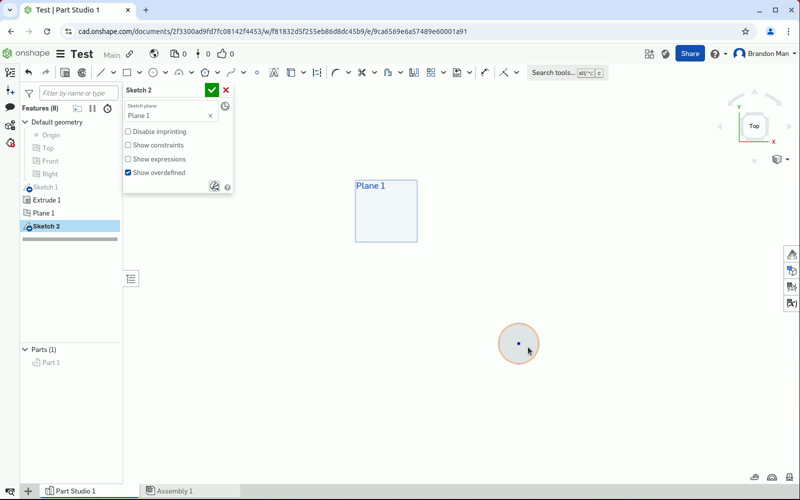
scroll(6)
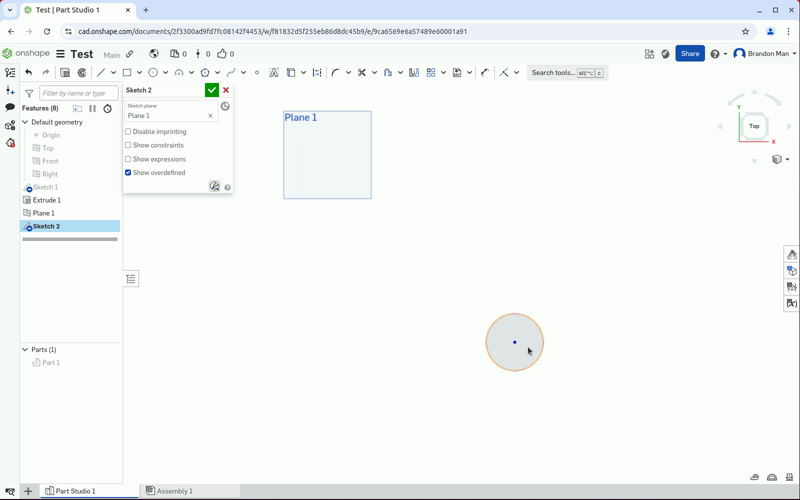
scroll(6)
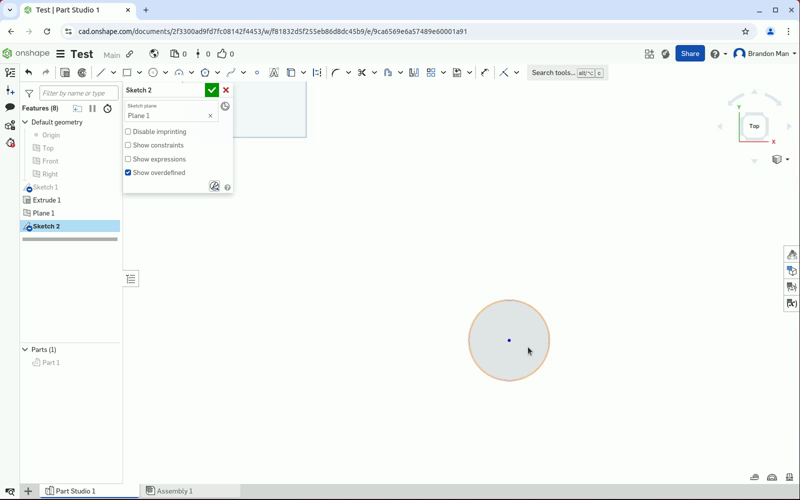
scroll(6)
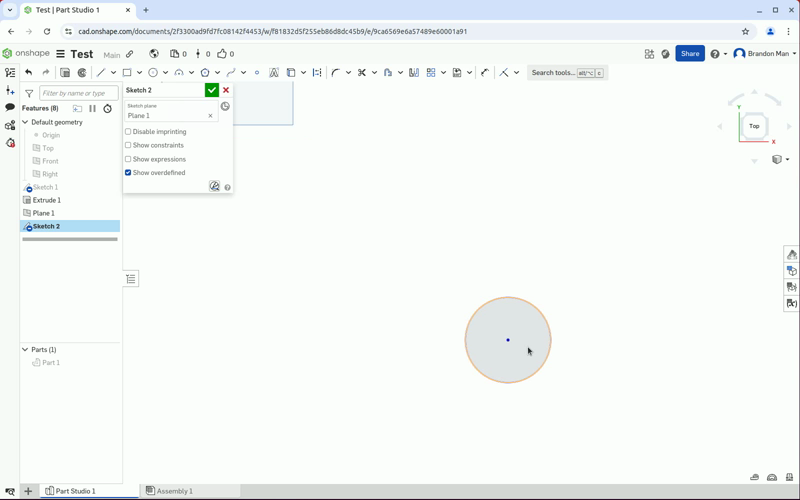
scroll(6)
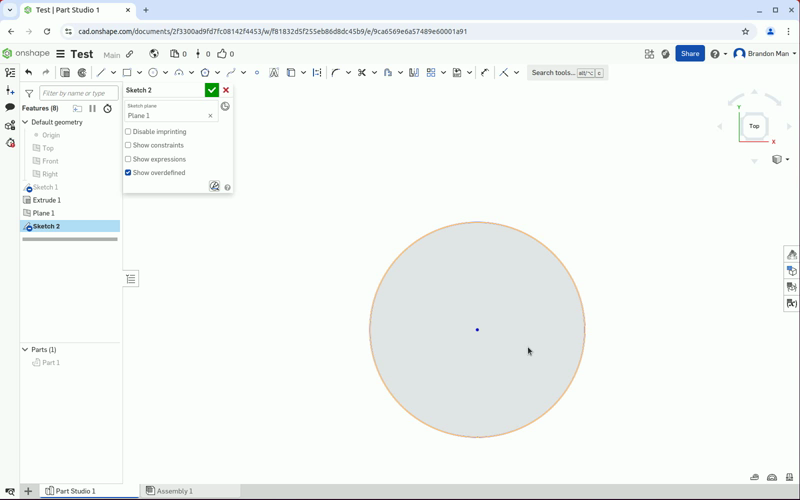
click(528, 346)
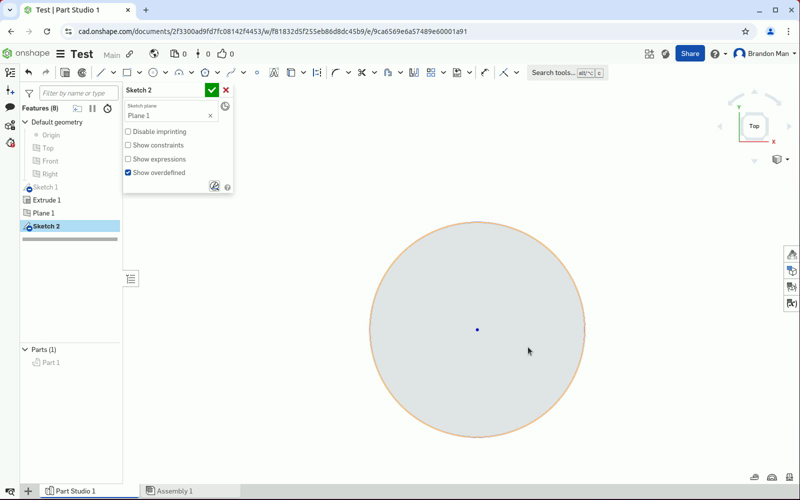
scroll(-6)
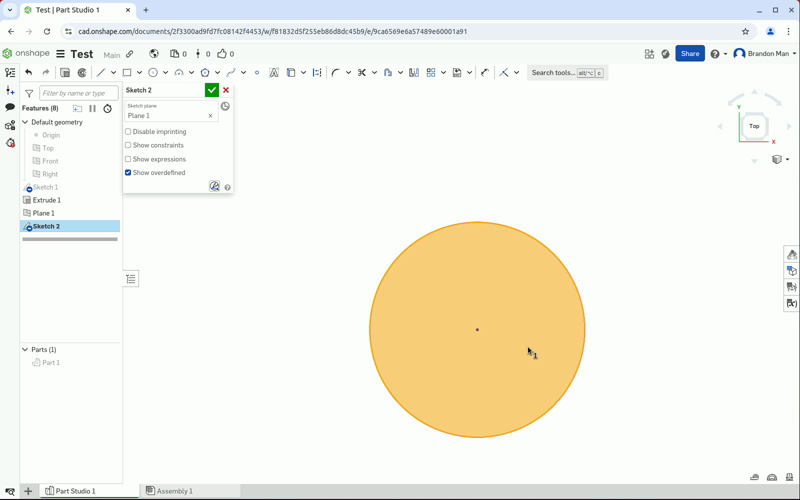
scroll(-6)
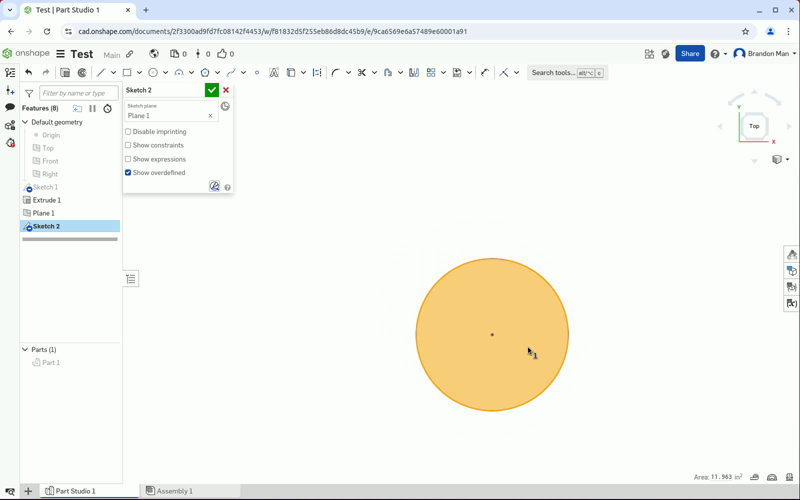
scroll(-6)
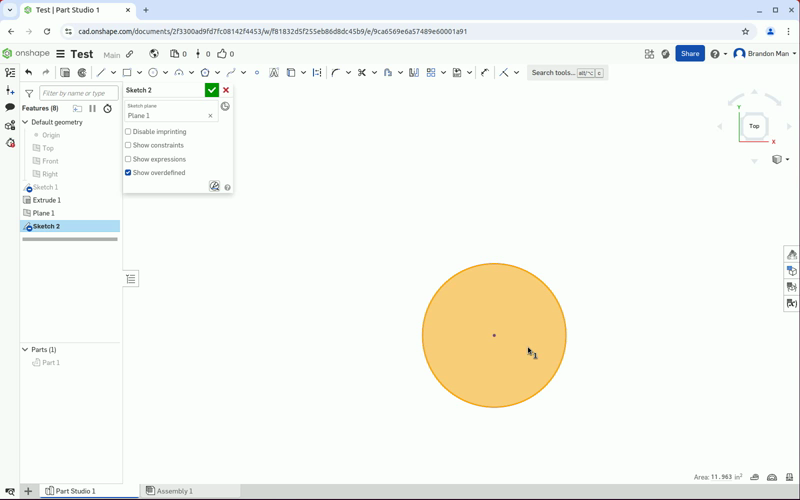
scroll(-6)
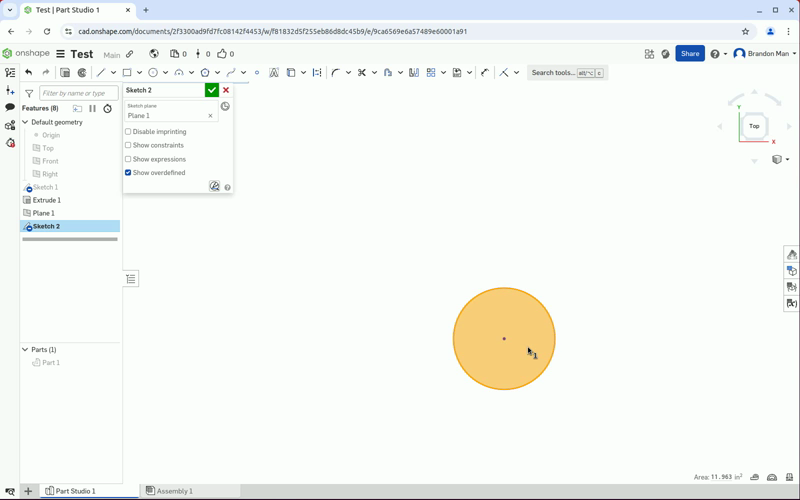
scroll(-6)
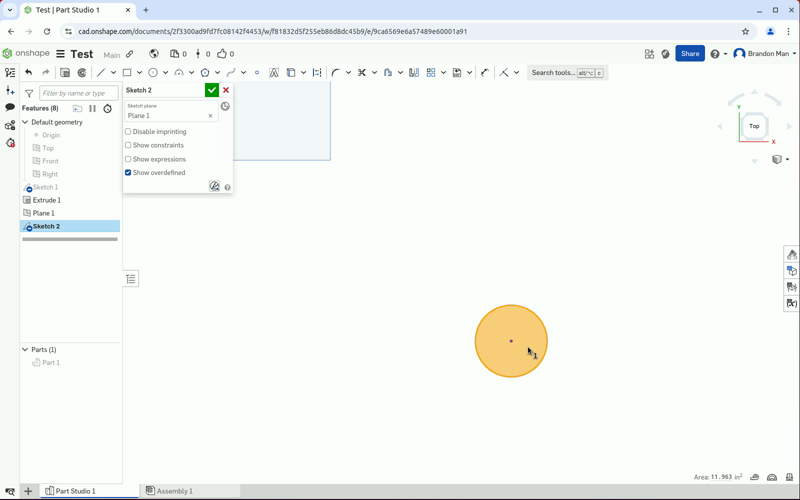
scroll(-6)
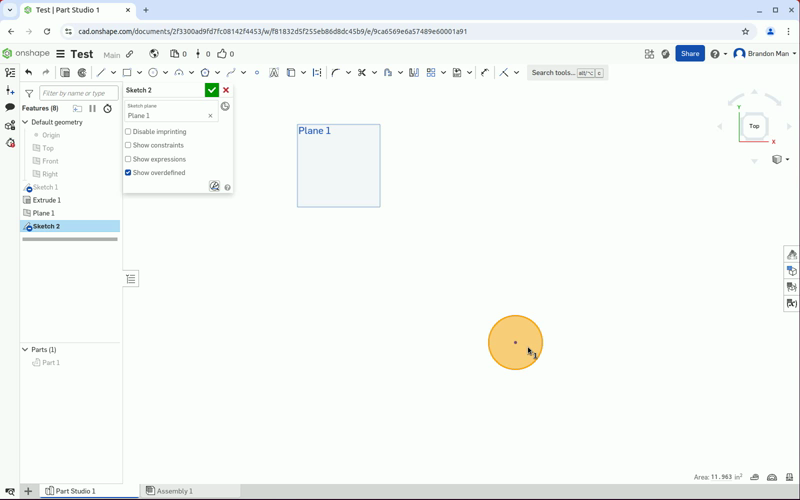
scroll(-6)
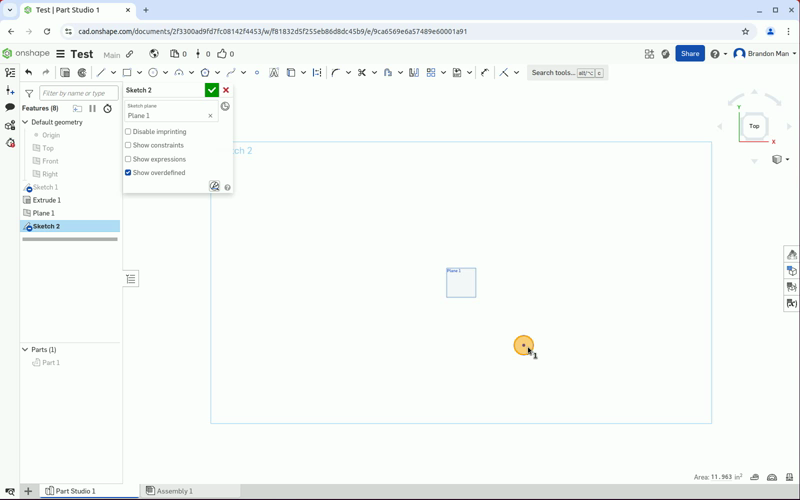
mouse_move(73, 352)
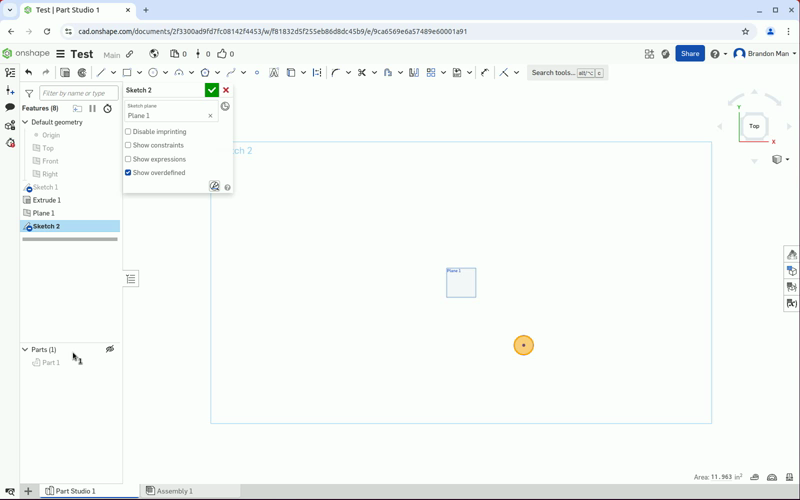
key(shift+y)
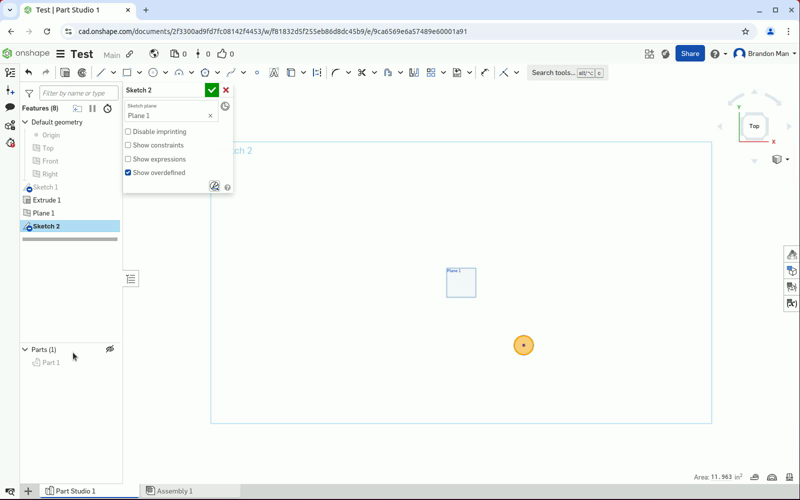
key(shift+e)
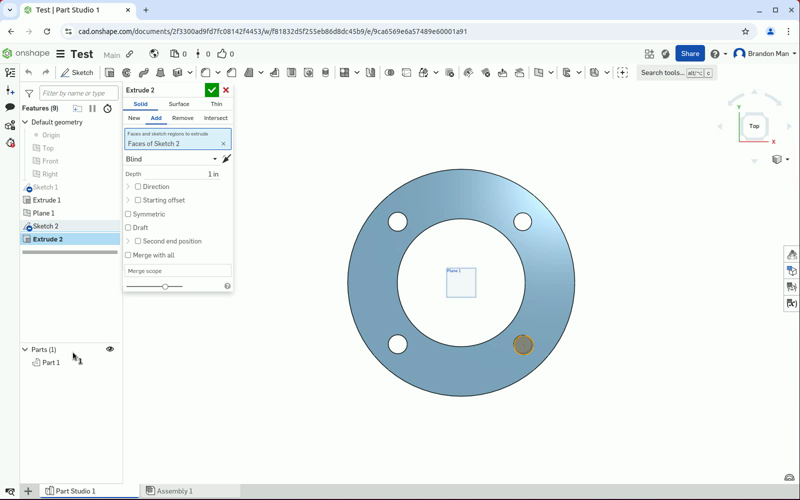
mouse_move(143, 106)
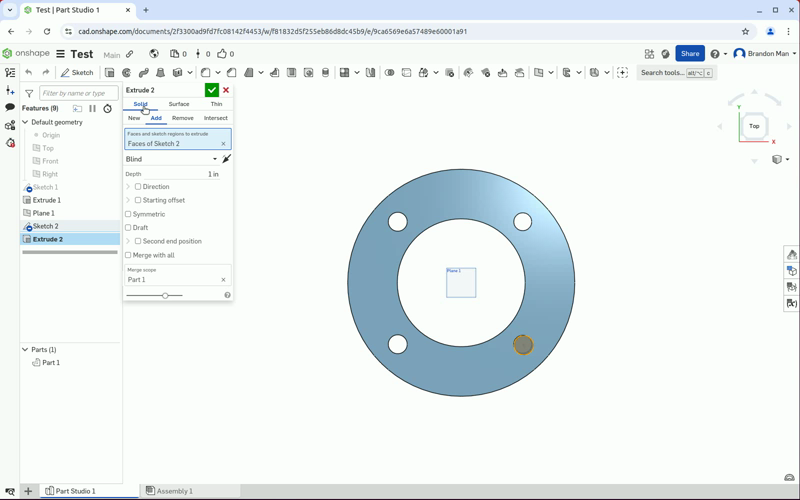
click(143, 106)
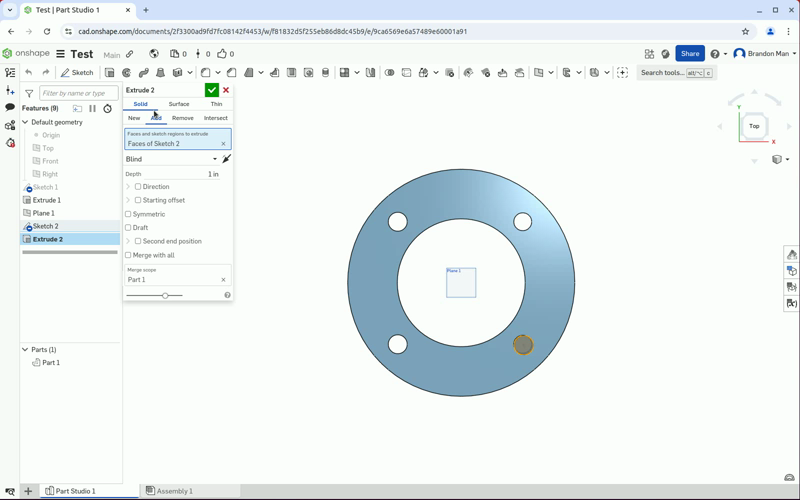
mouse_move(186, 120)
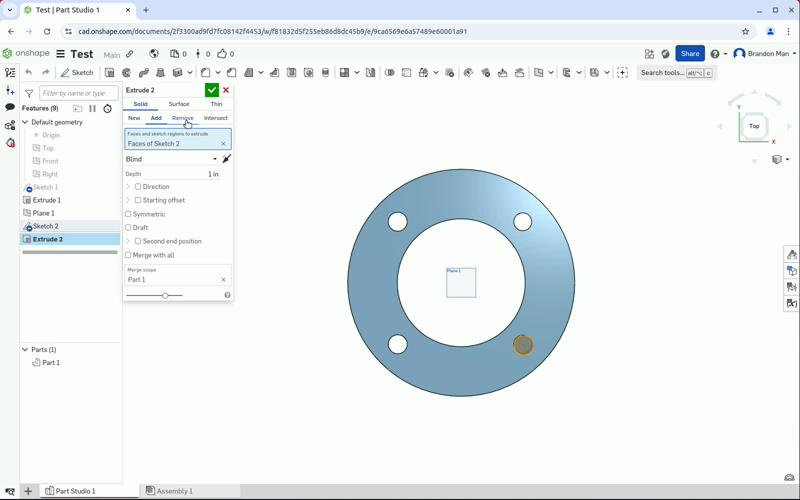
click(186, 120)
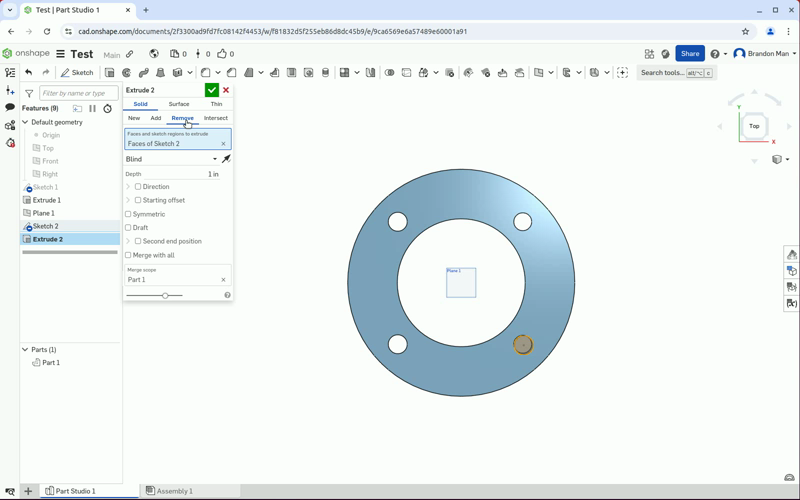
key(tab, 4)
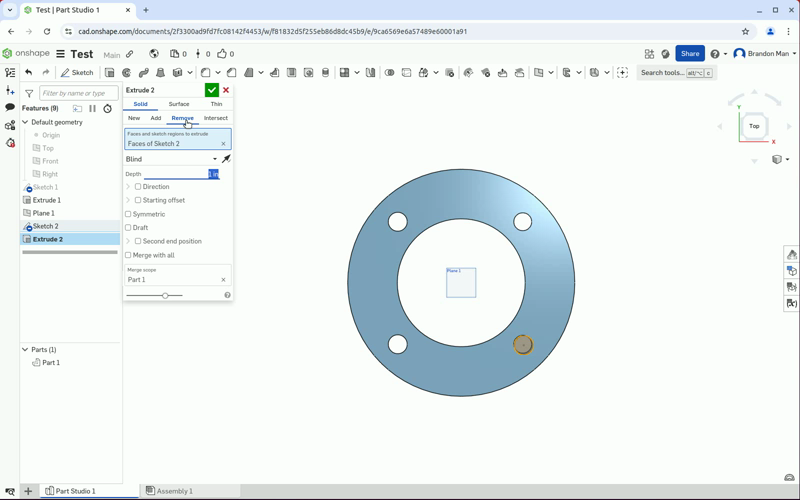
text(0.963)
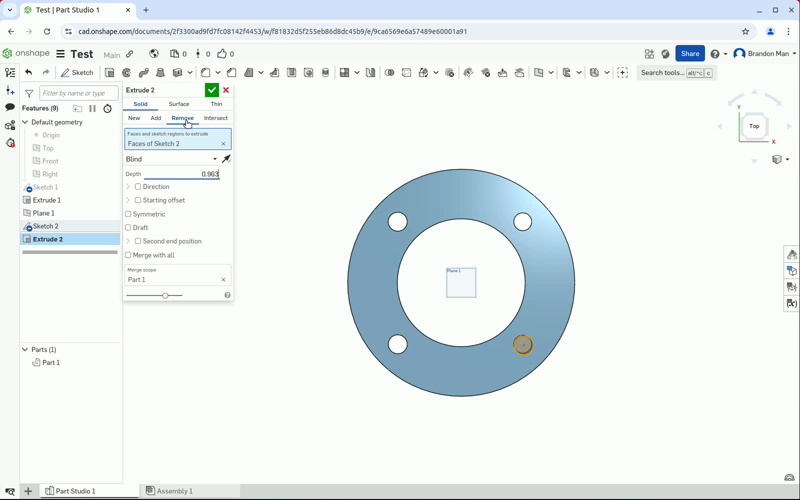
key(tab, 6)
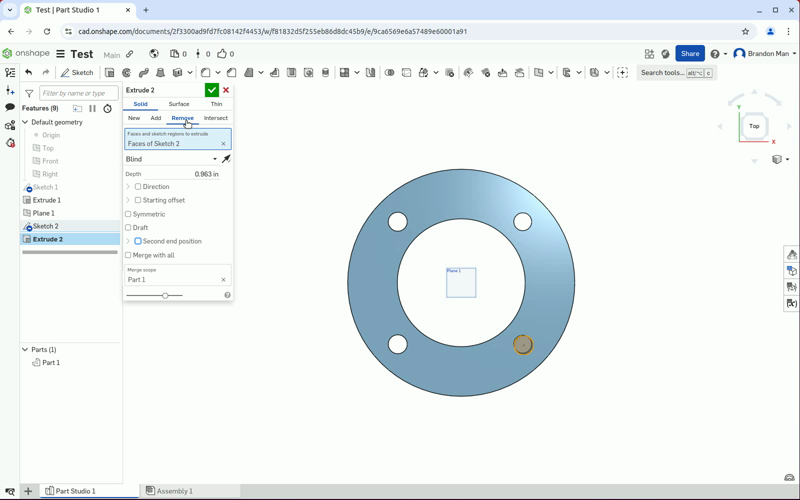
key(space)
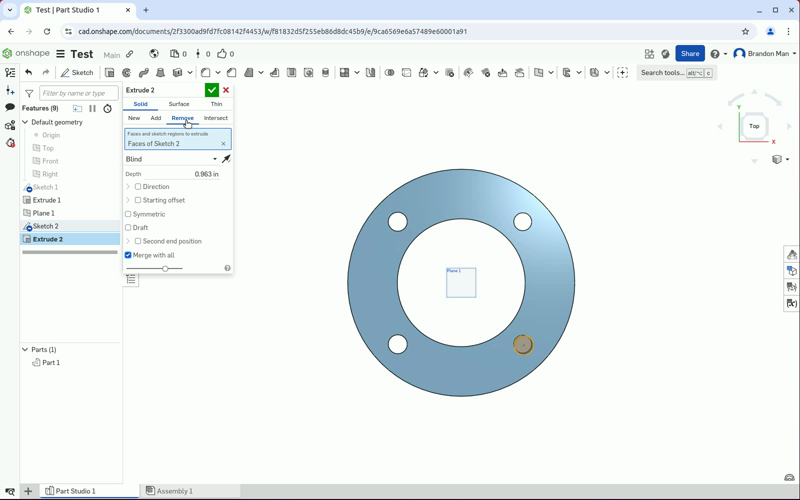
key(enter)
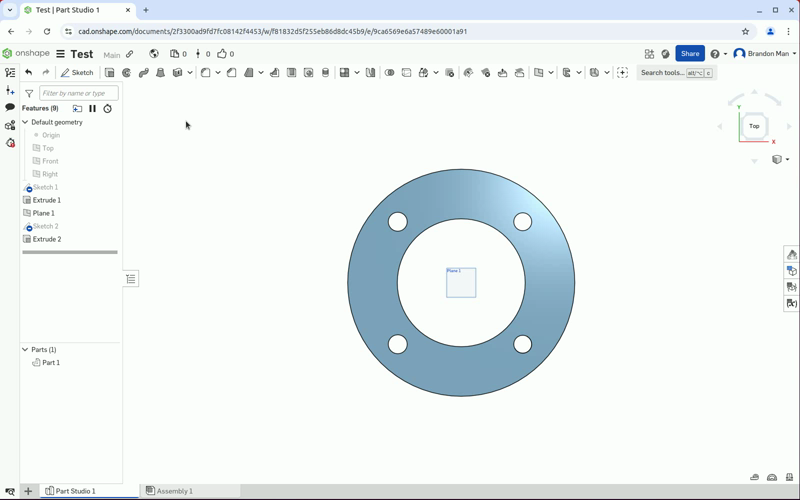
key(shift+h)
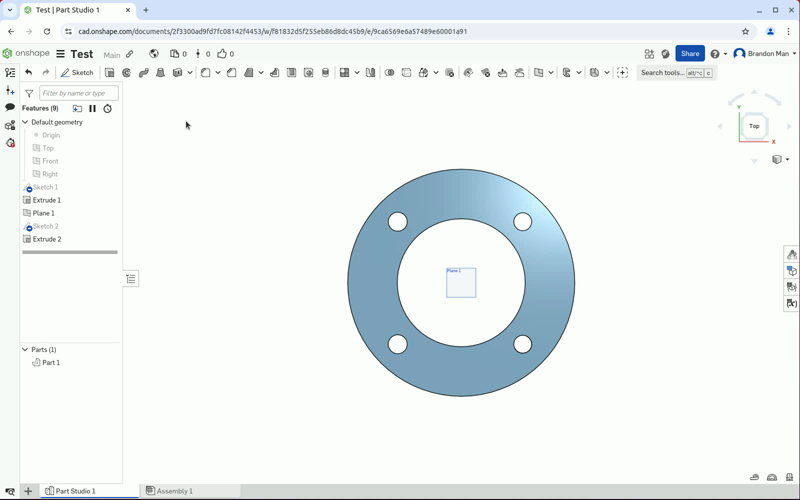
key(shift+h)
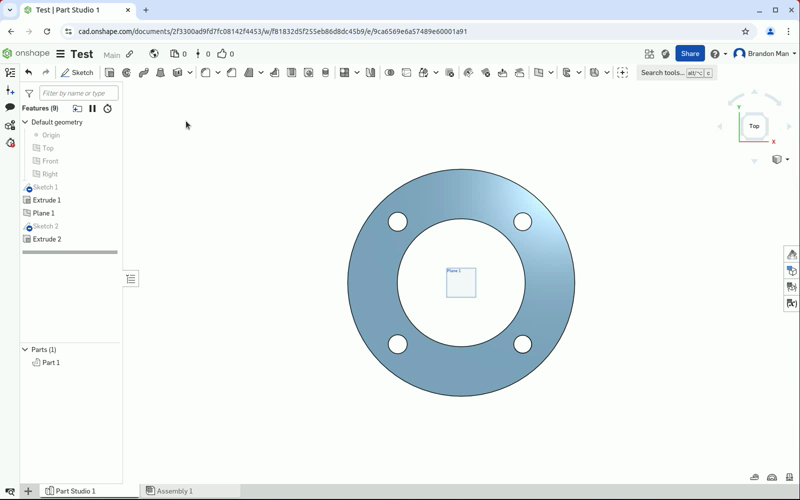
mouse_move(73, 189)
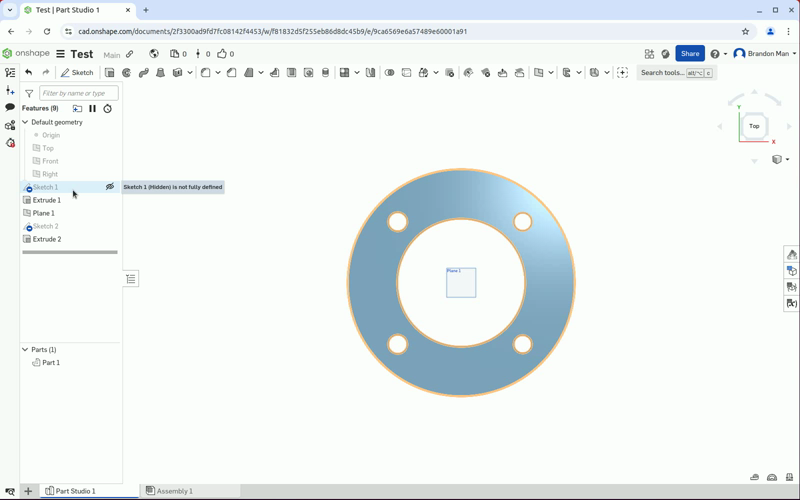
click(73, 189)
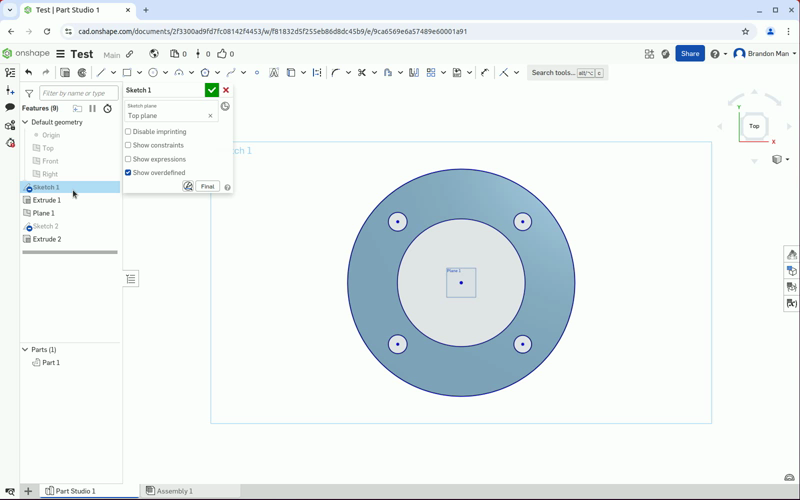
mouse_move(229, 92)
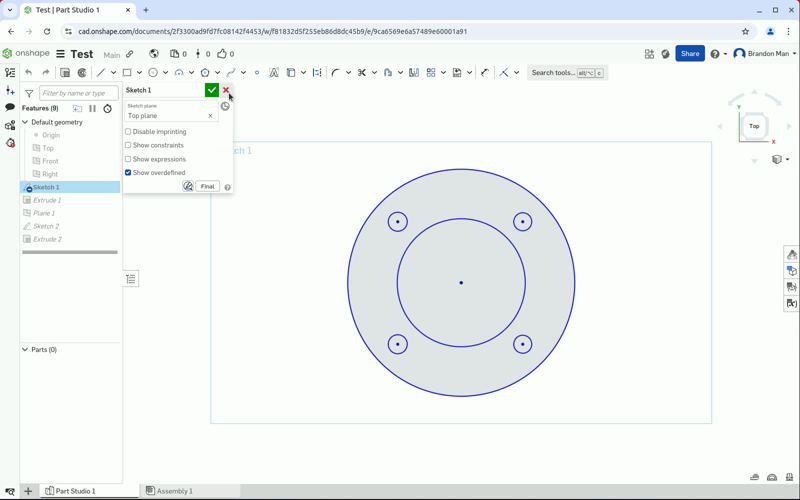
click(229, 92)
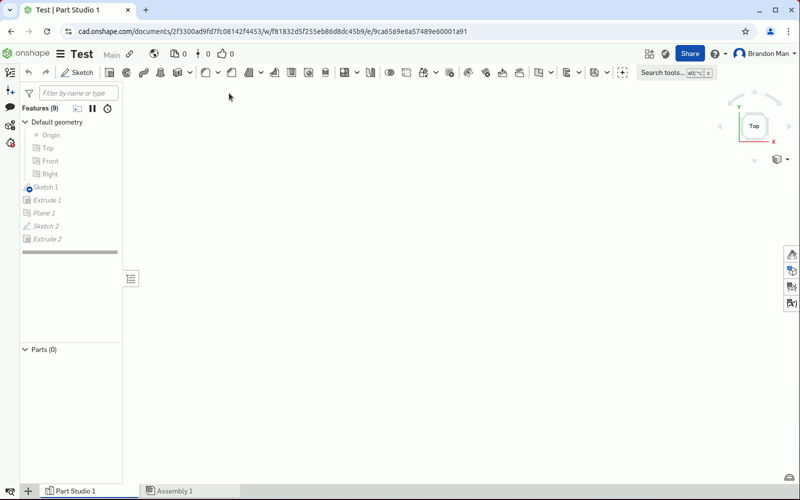
key(shift+s)
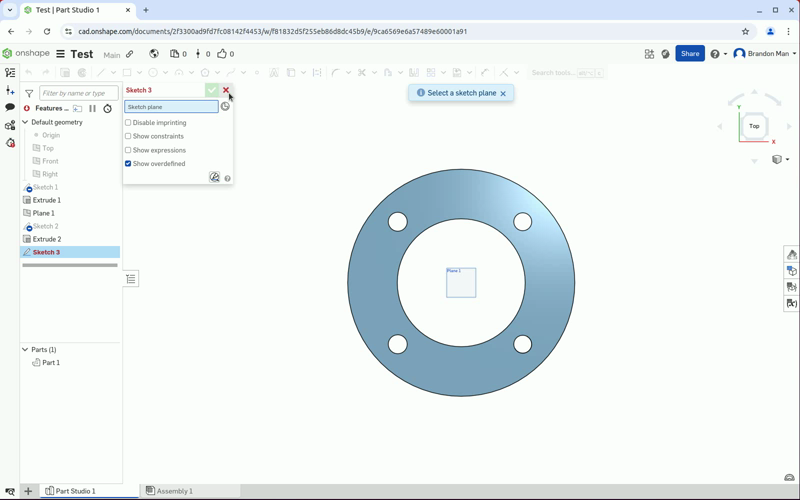
mouse_move(73, 215)
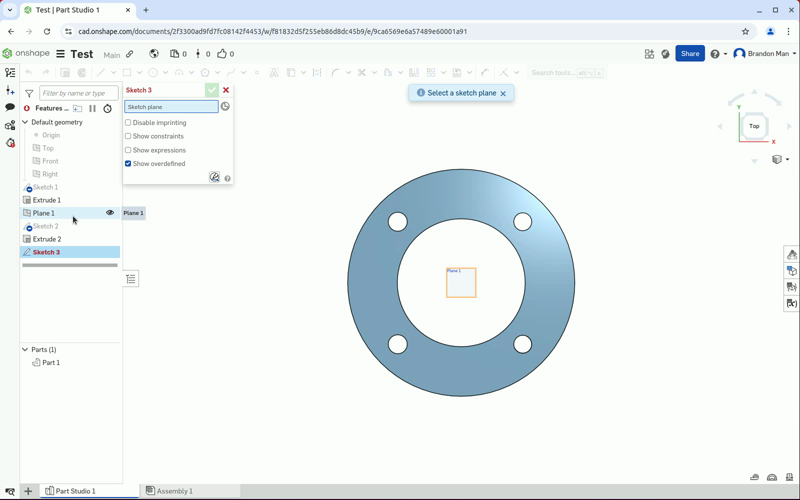
click(73, 215)
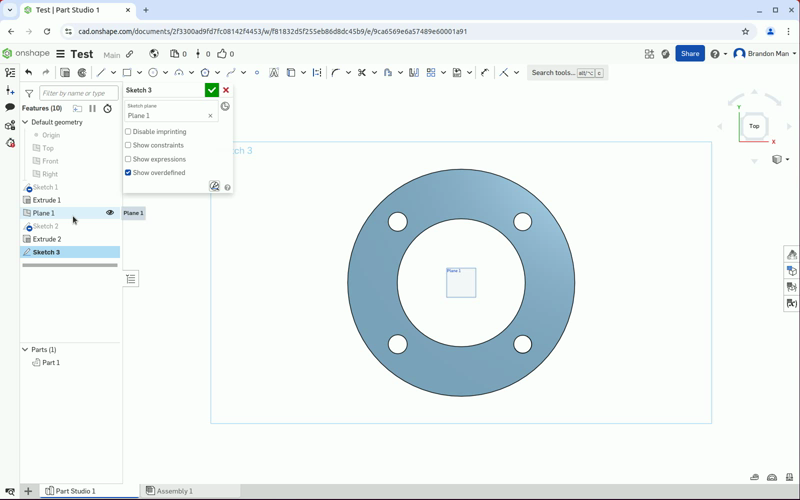
mouse_move(73, 352)
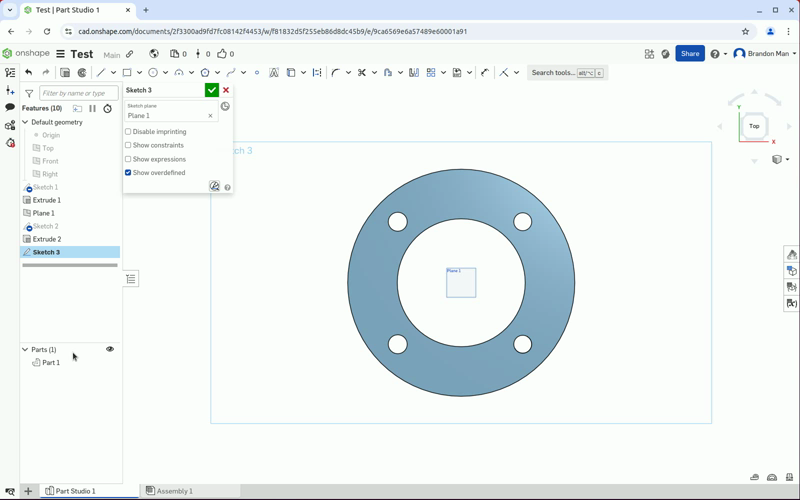
key(y)
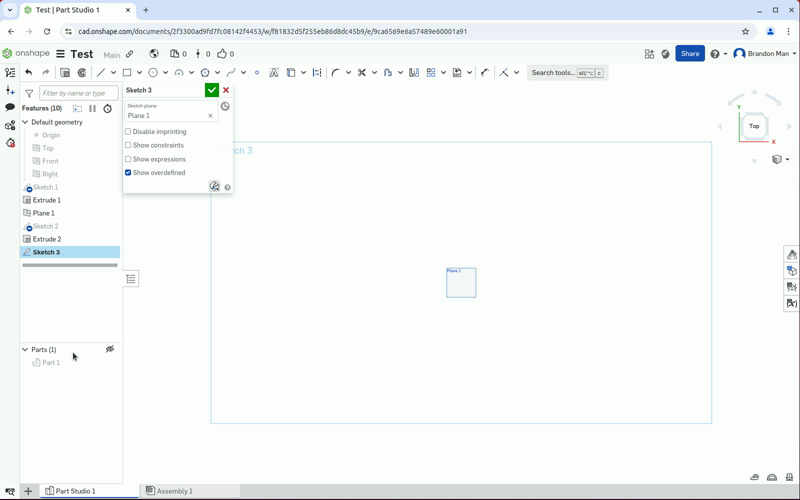
key(c)
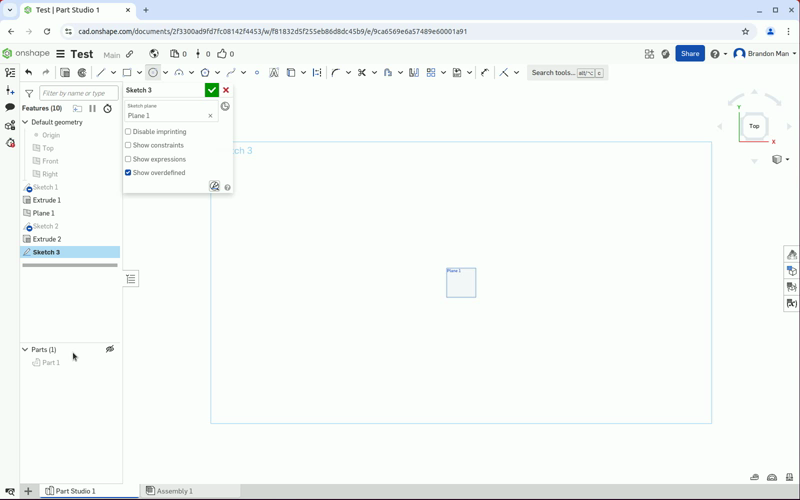
key_down(shift)
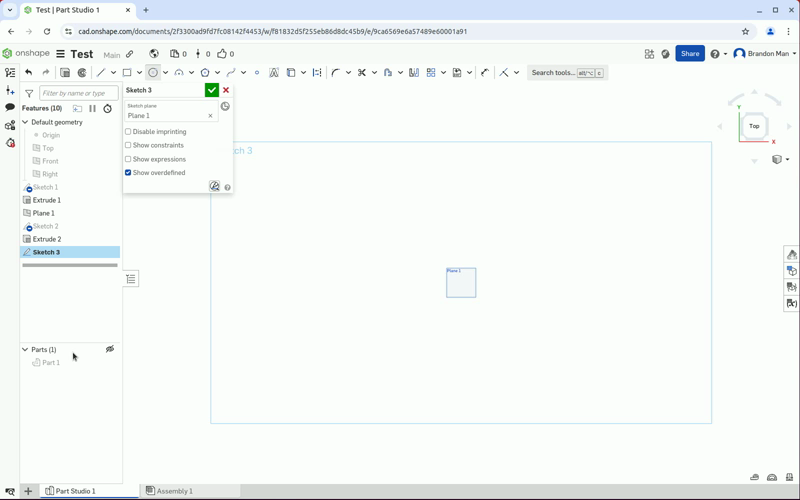
mouse_move(399, 220)
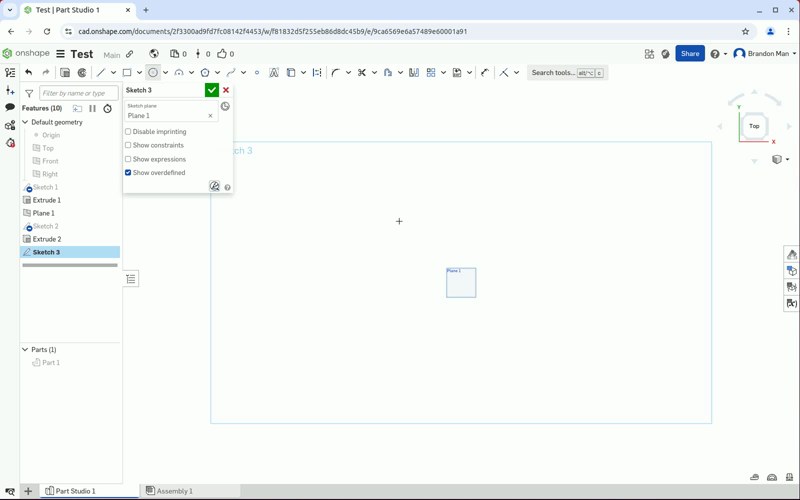
click(399, 220)
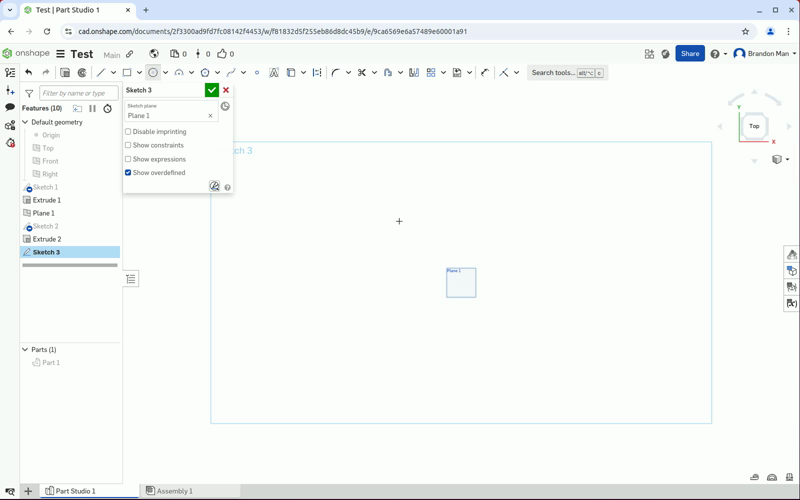
key_up(shift)
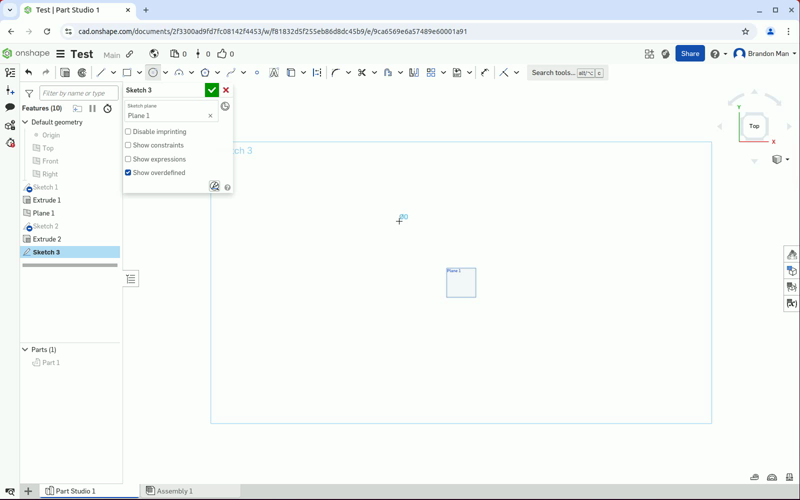
mouse_move(409, 220)
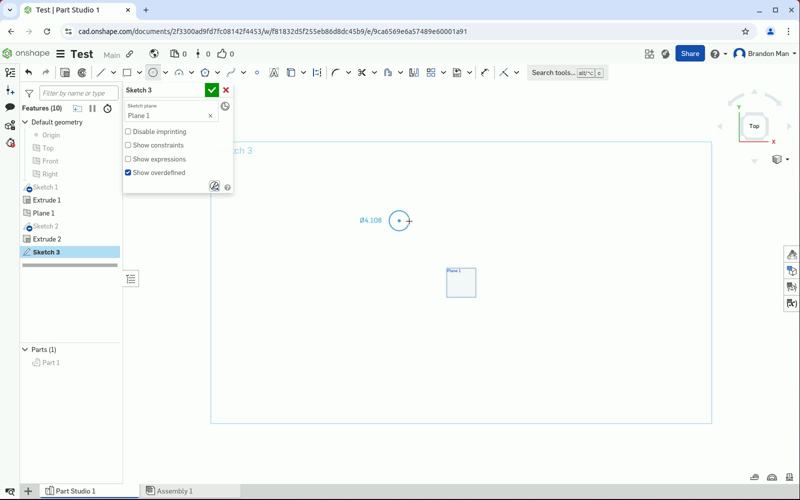
click(409, 220)
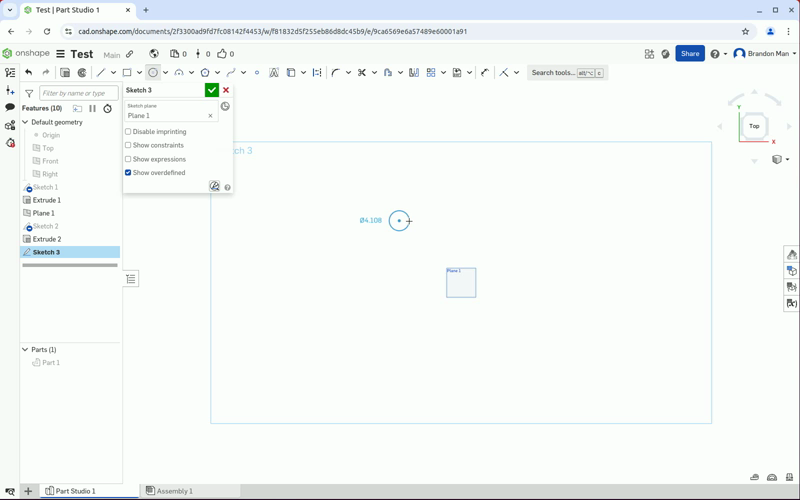
key(esc)
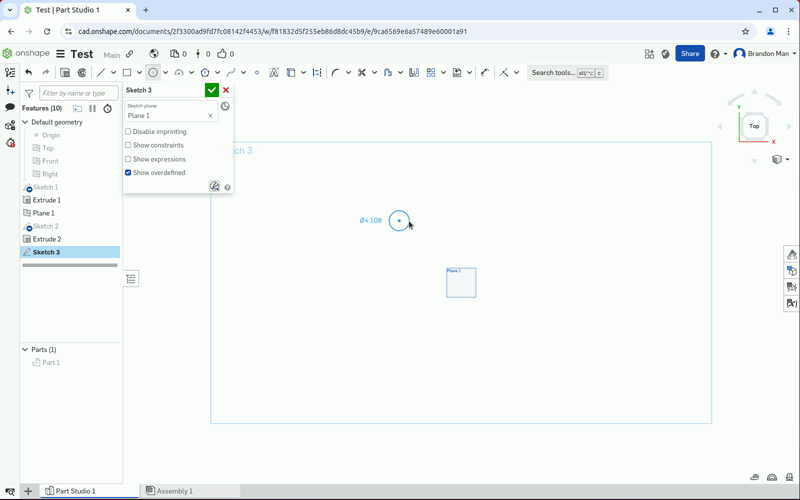
mouse_move(408, 218)
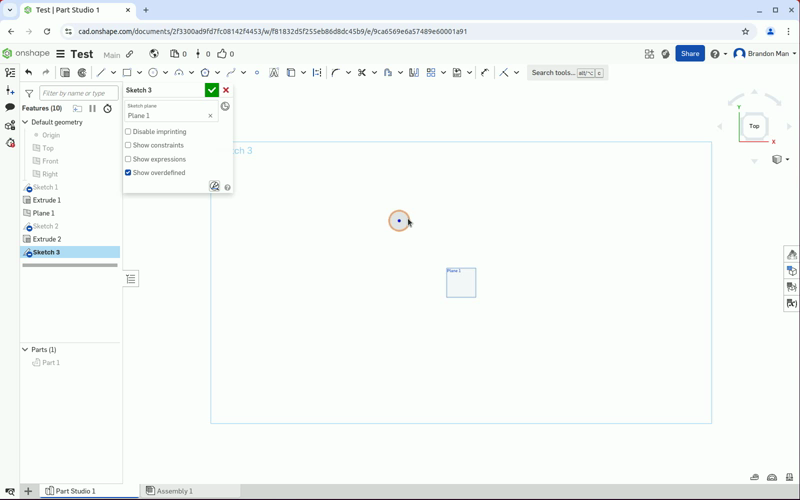
scroll(6)
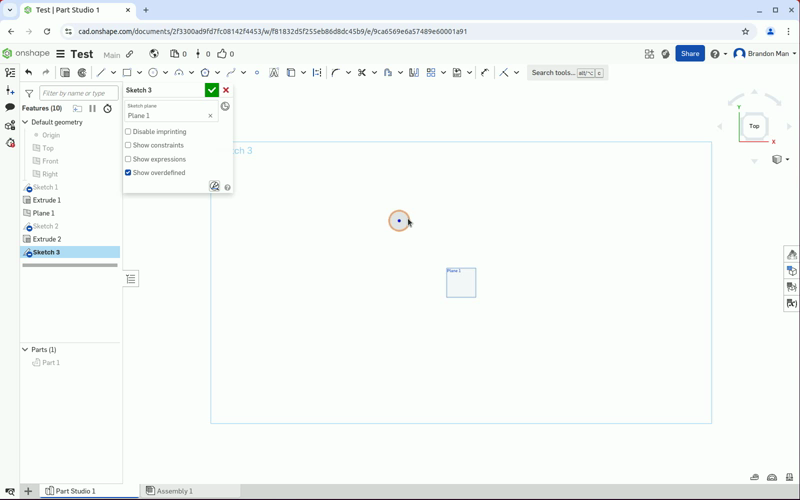
scroll(6)
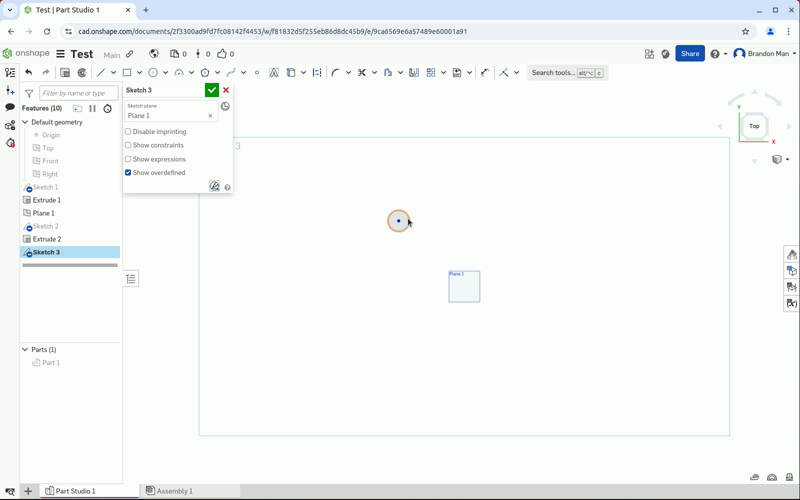
scroll(6)
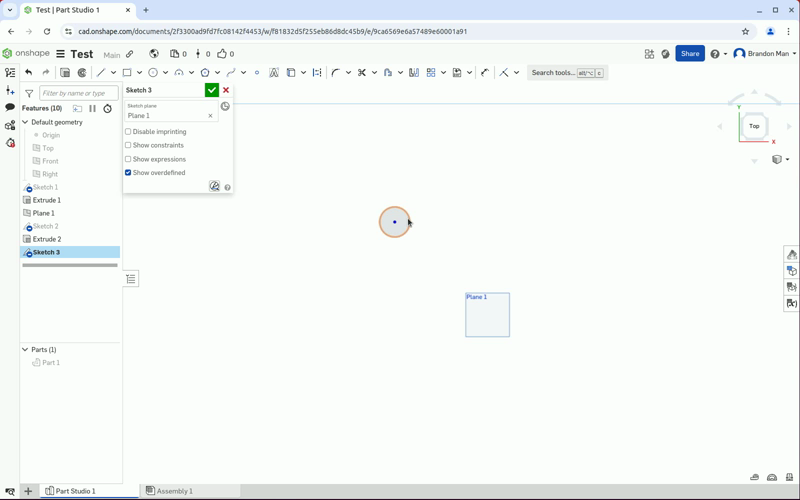
scroll(6)
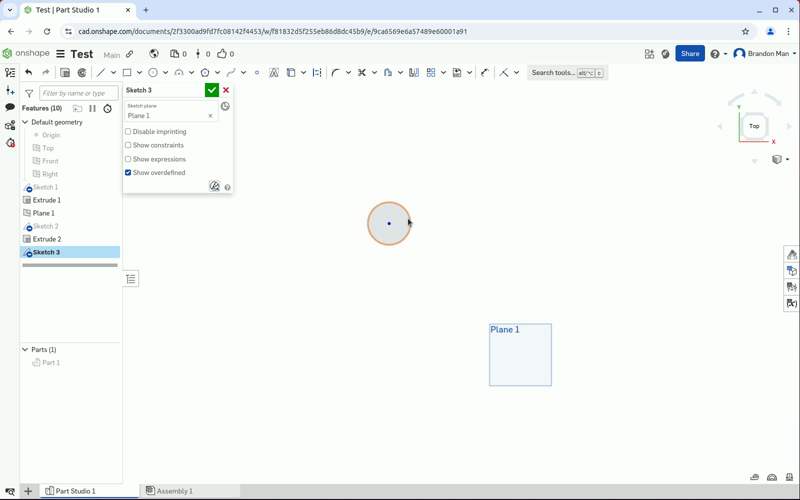
scroll(6)
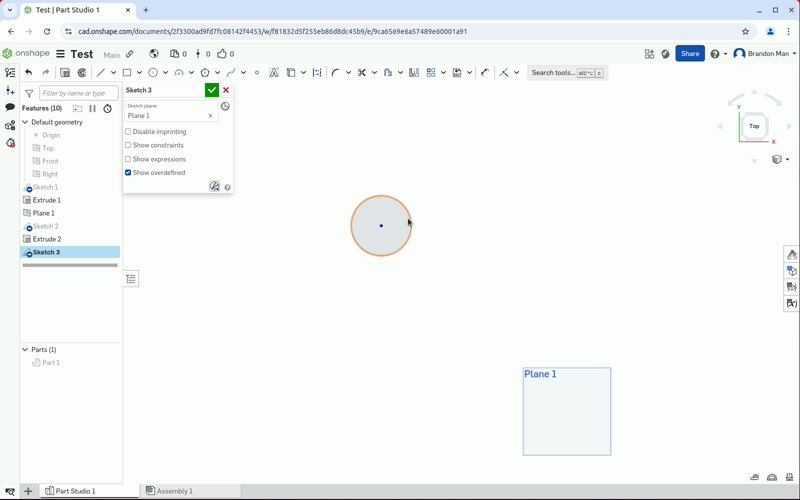
scroll(6)
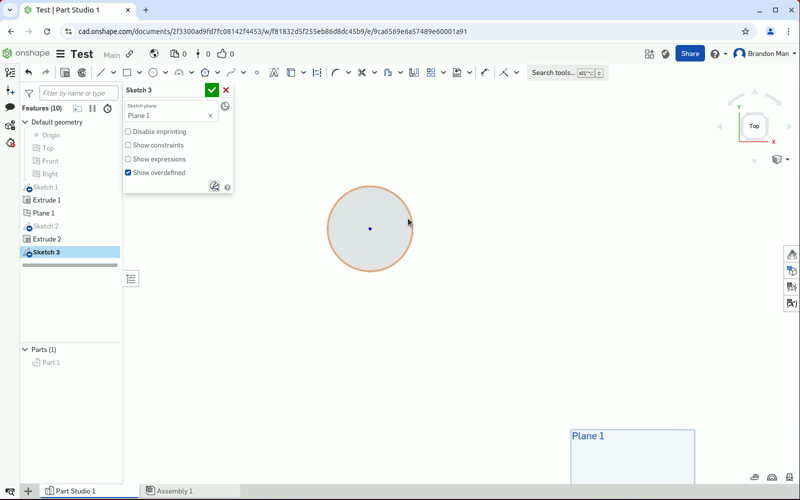
scroll(6)
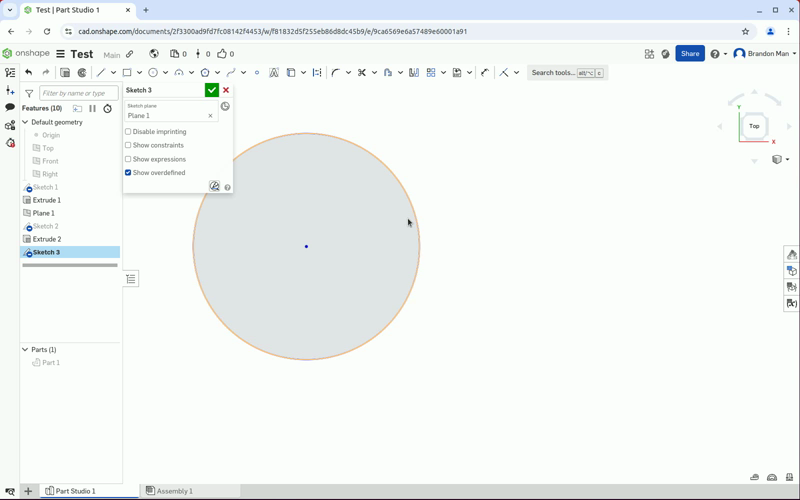
click(408, 218)
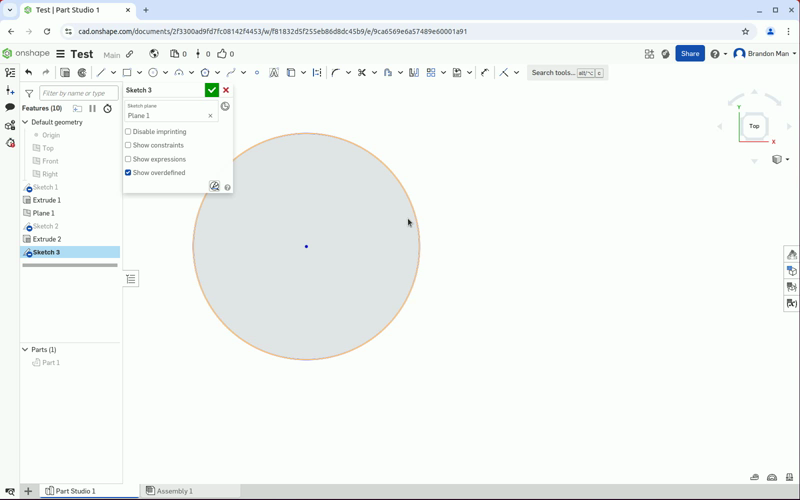
scroll(-6)
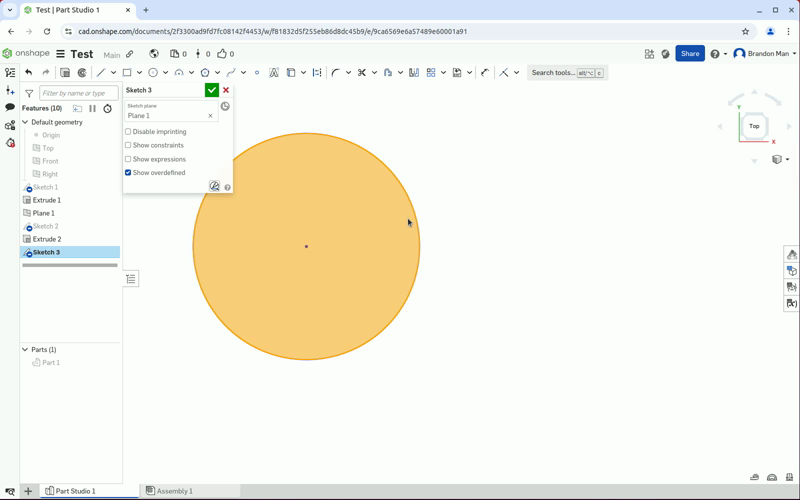
scroll(-6)
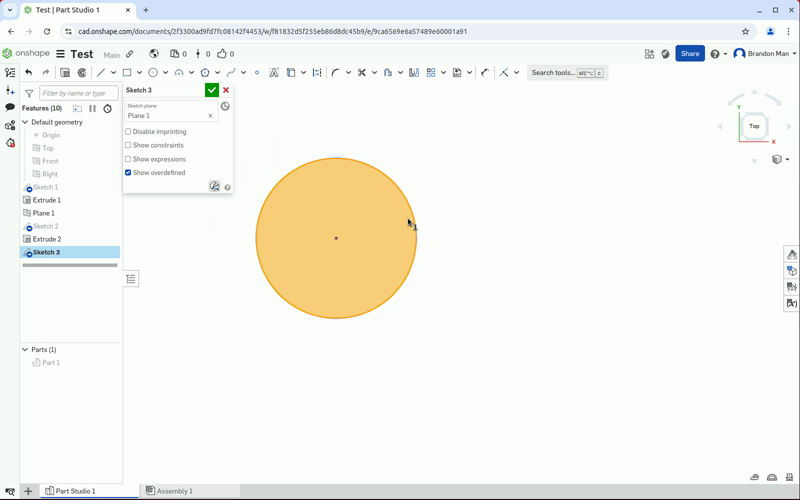
scroll(-6)
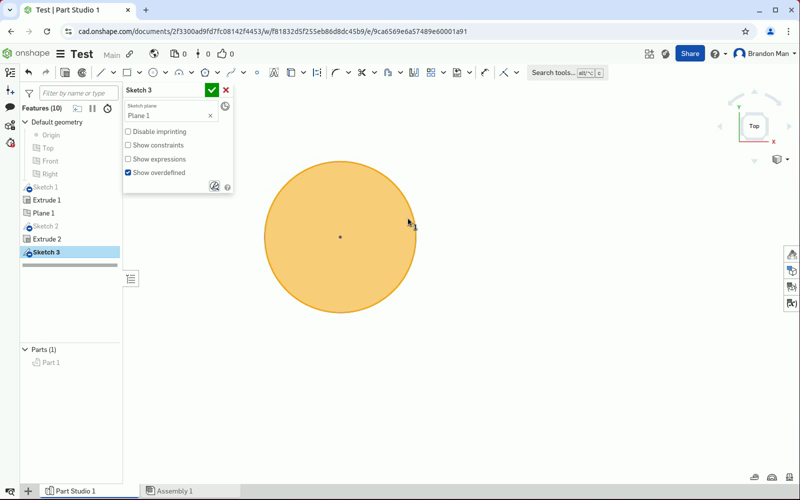
scroll(-6)
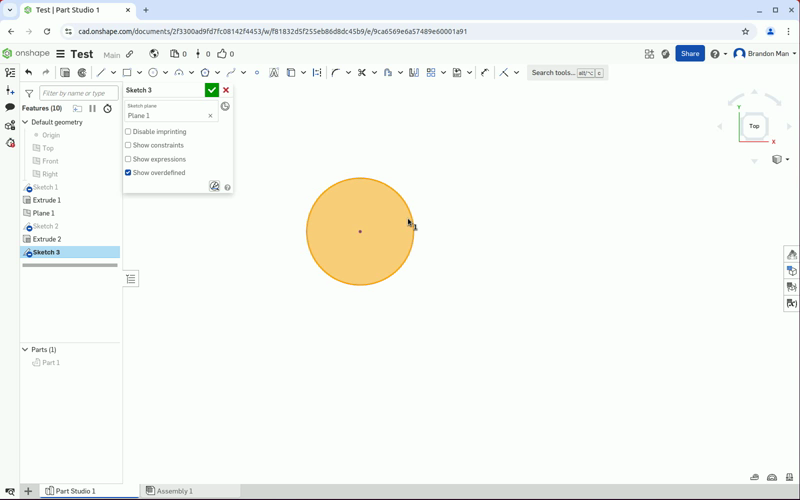
scroll(-6)
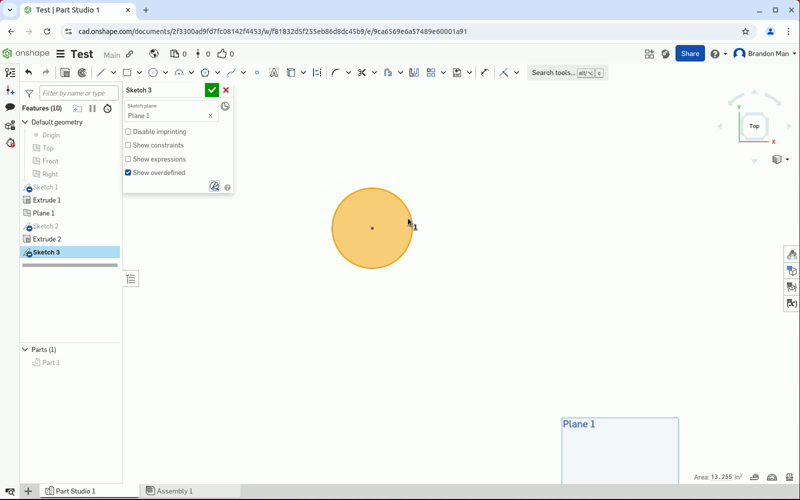
scroll(-6)
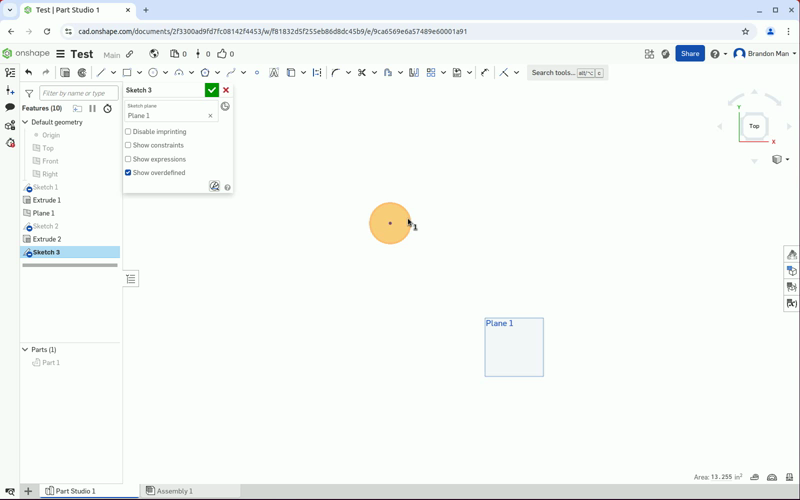
scroll(-6)
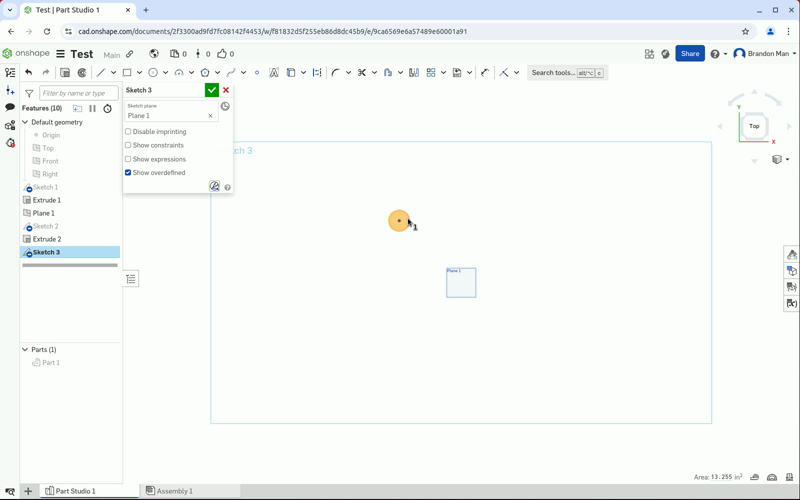
mouse_move(73, 352)
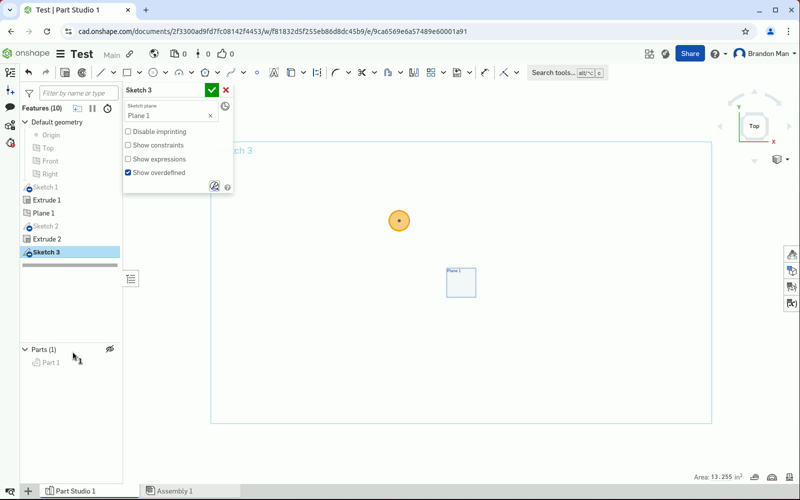
key(shift+y)
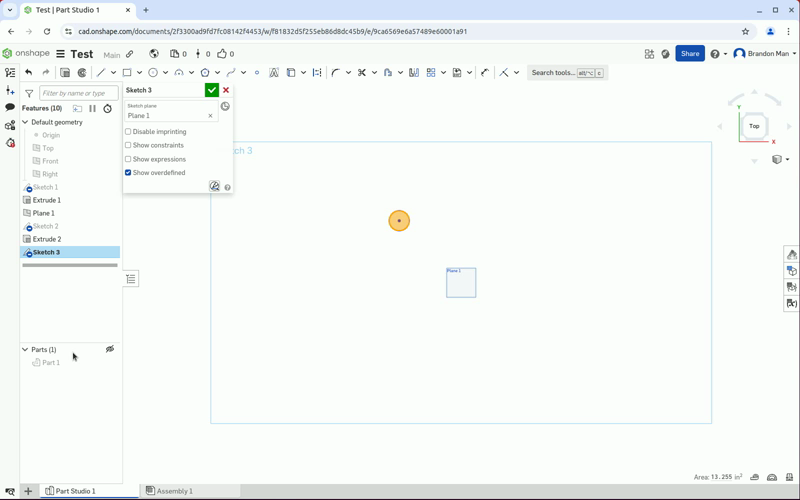
key(shift+e)
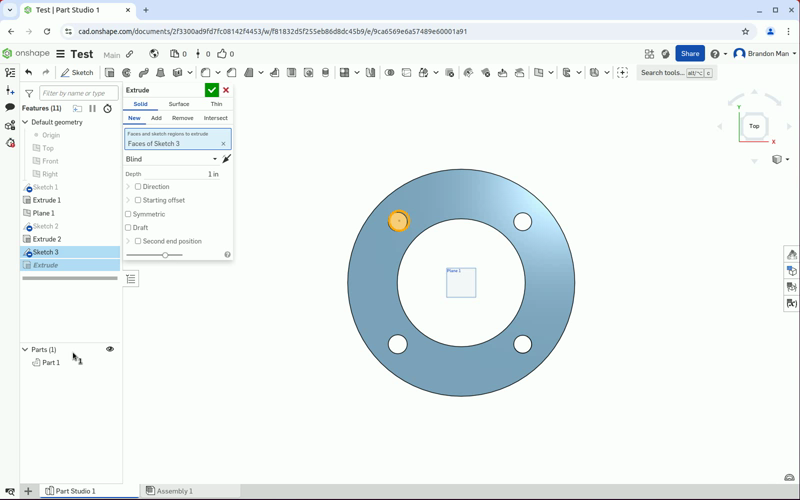
mouse_move(143, 106)
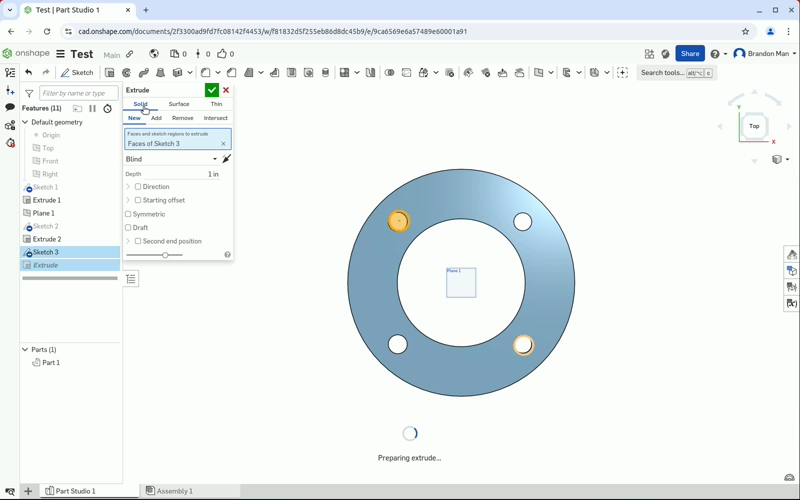
click(143, 106)
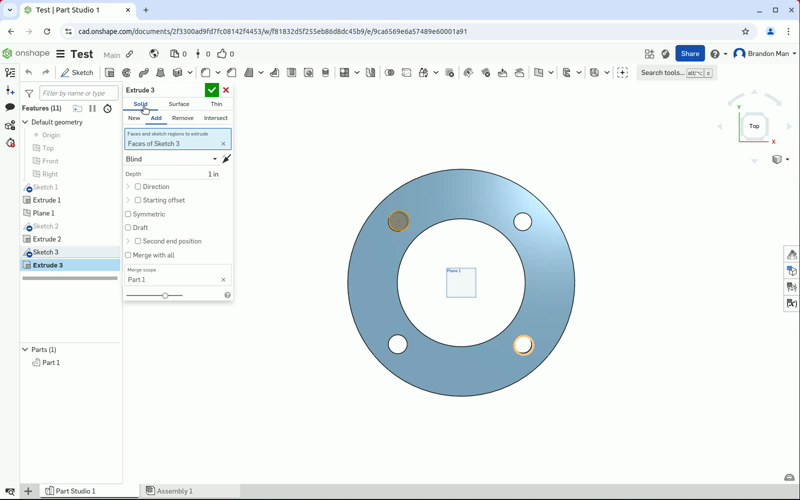
mouse_move(186, 120)
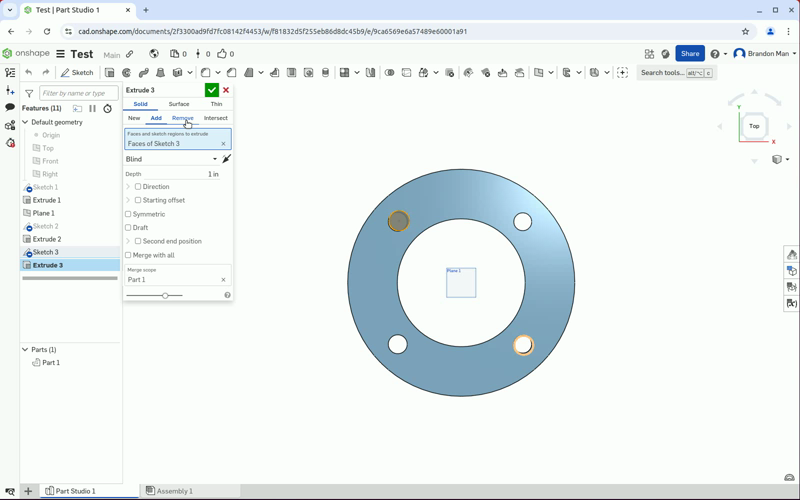
click(186, 120)
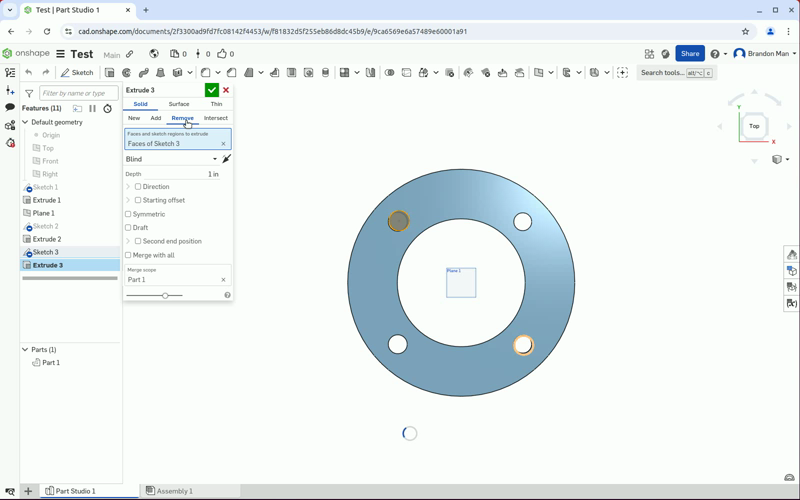
key(tab, 4)
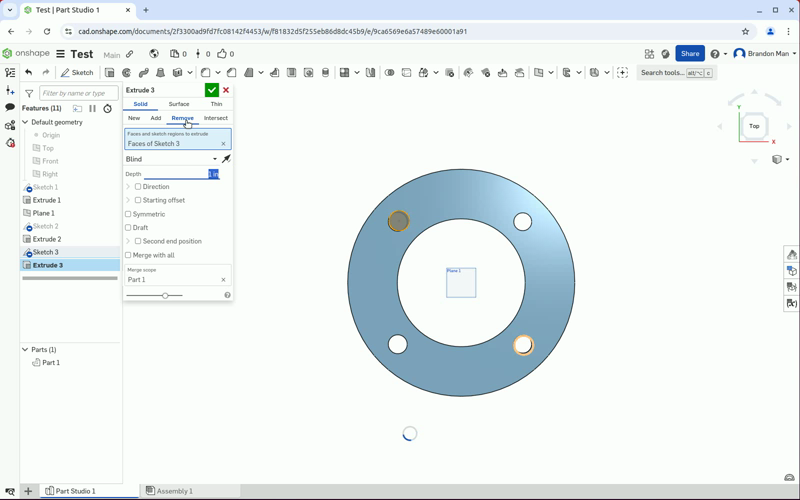
text(0.963)
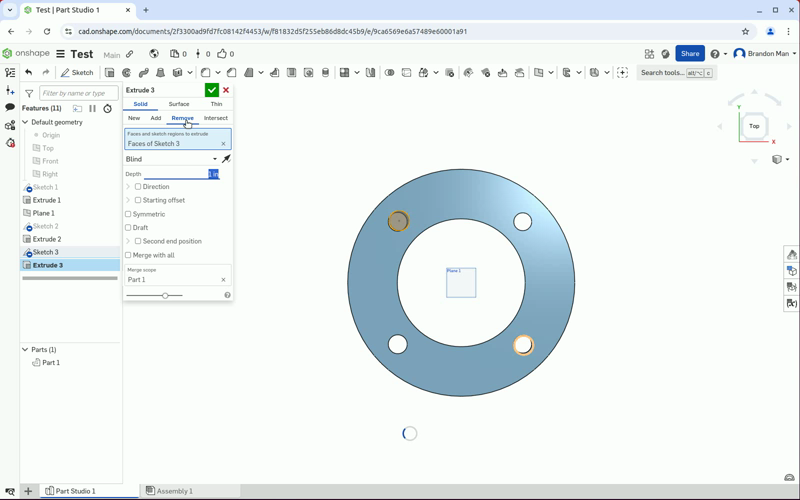
key(tab, 6)
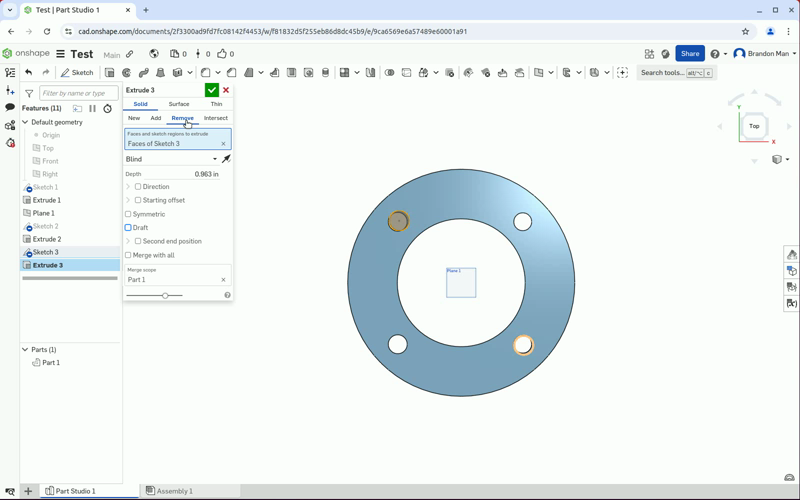
key(space)
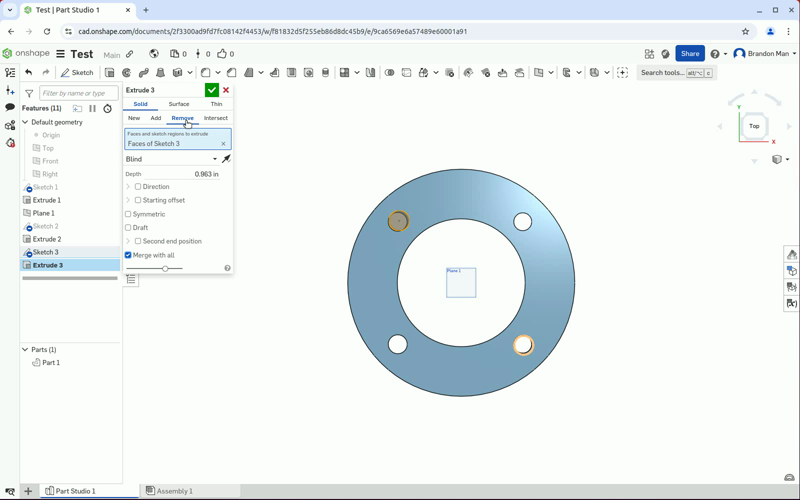
key(enter)
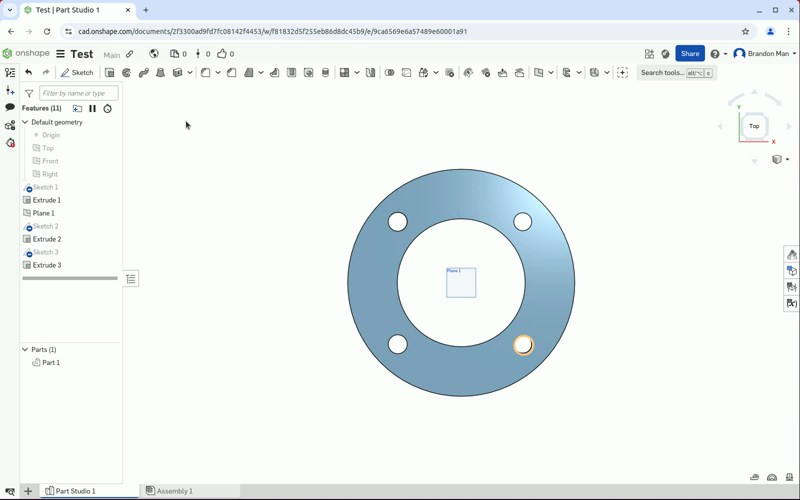
key(shift+h)
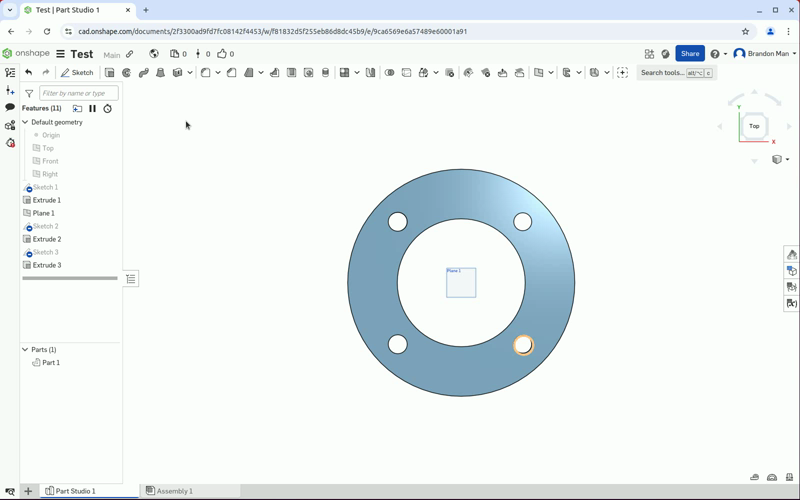
key(shift+h)
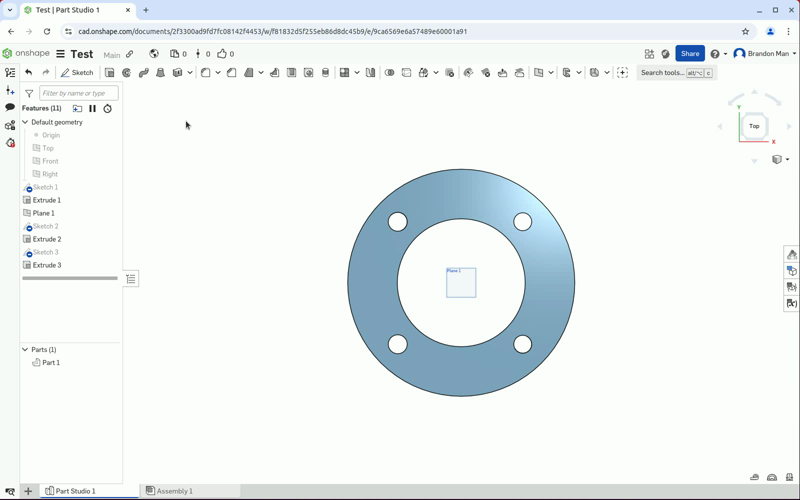
mouse_move(73, 189)
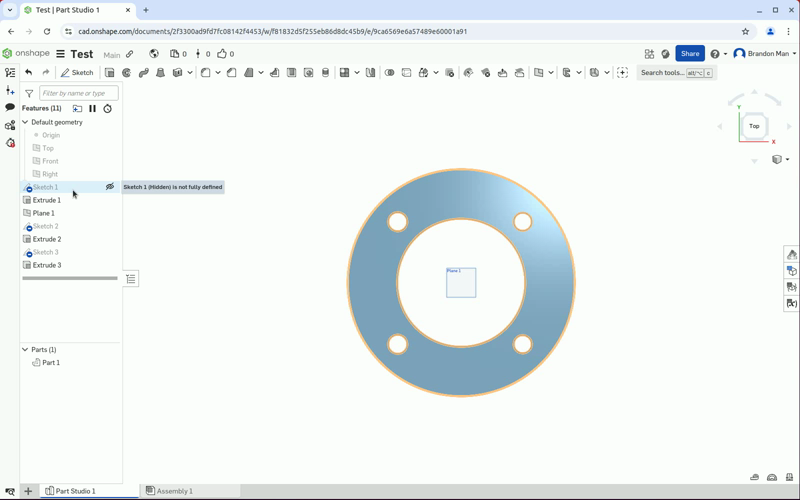
click(73, 189)
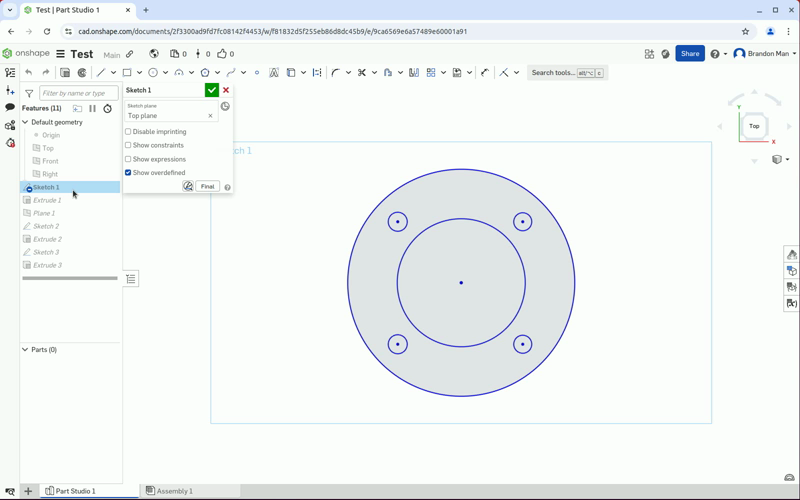
mouse_move(229, 92)
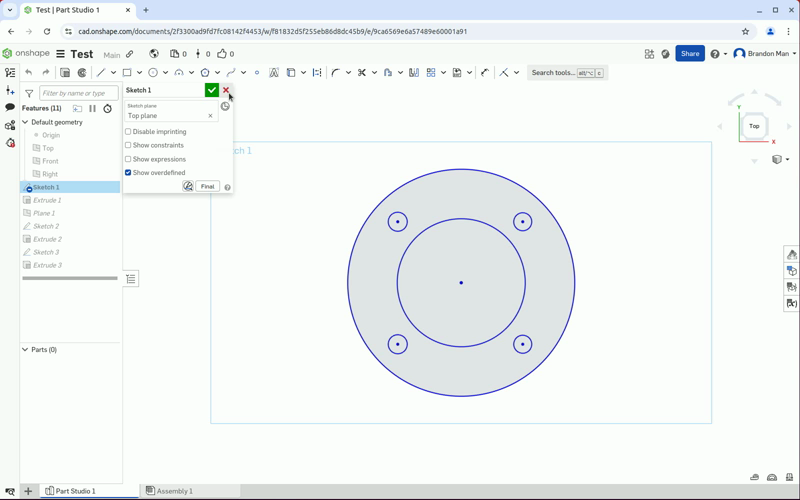
click(229, 92)
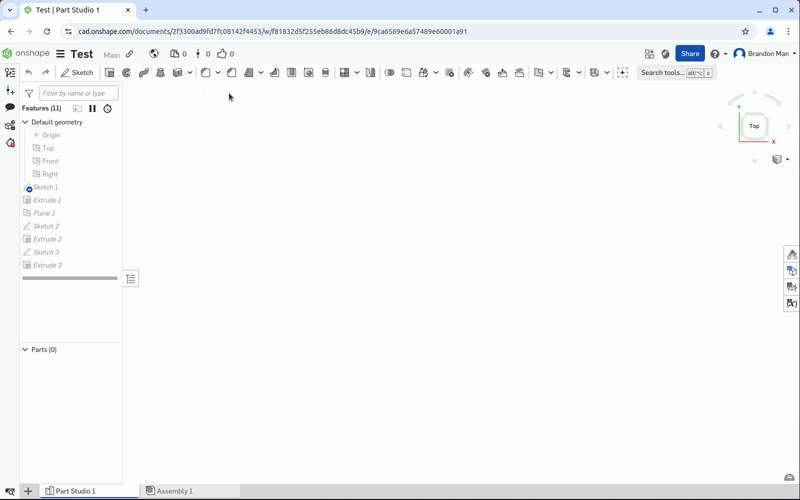
key(shift+s)
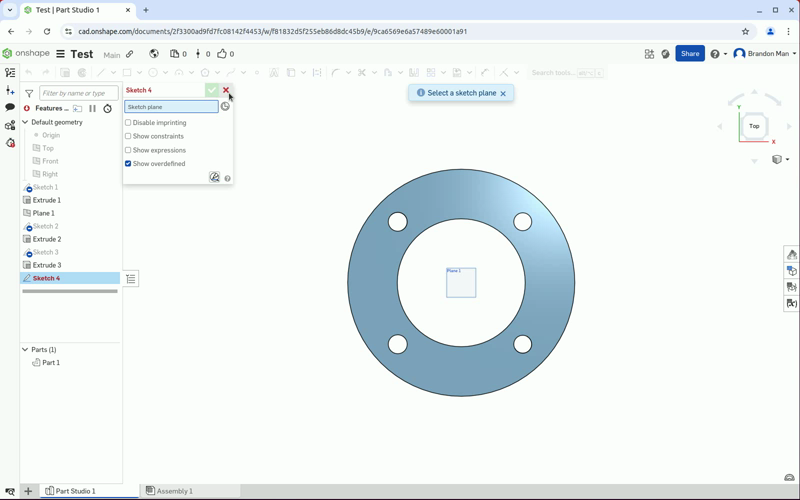
mouse_move(73, 215)
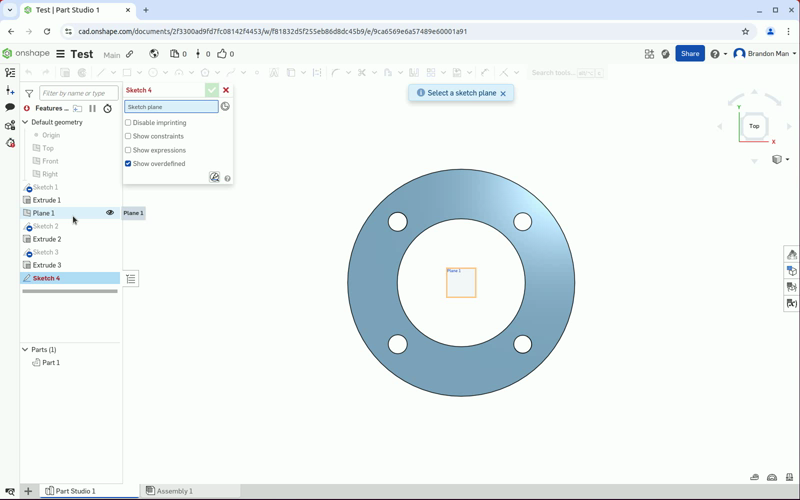
click(73, 215)
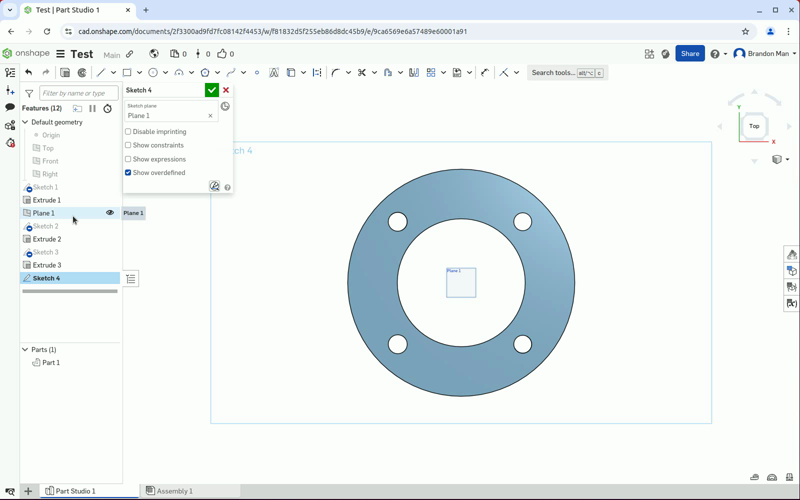
mouse_move(73, 352)
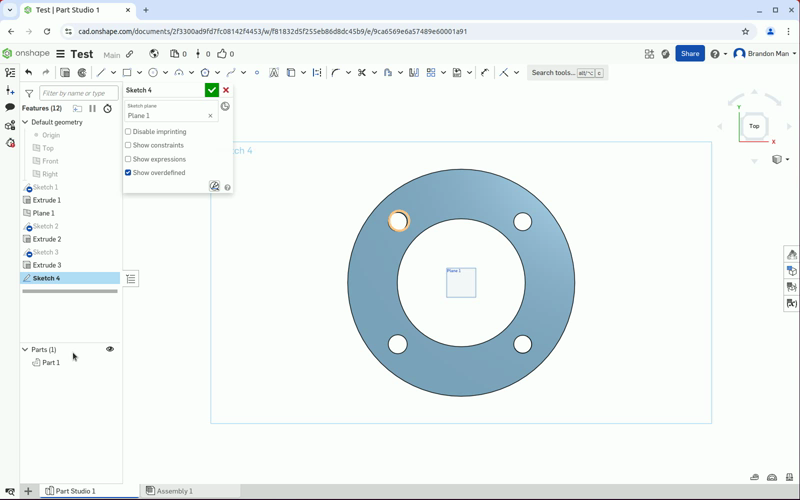
key(y)
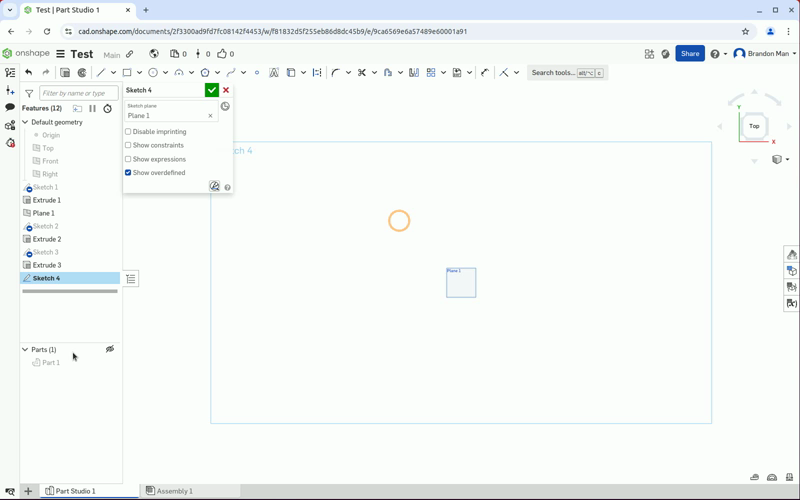
key(c)
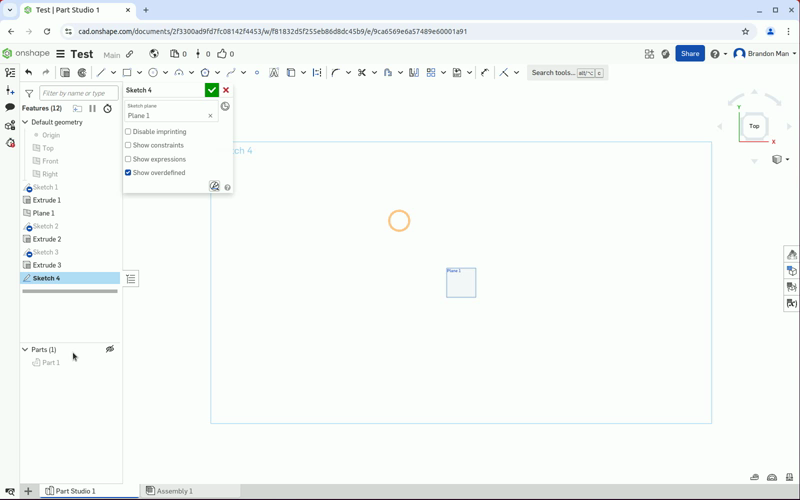
key_down(shift)
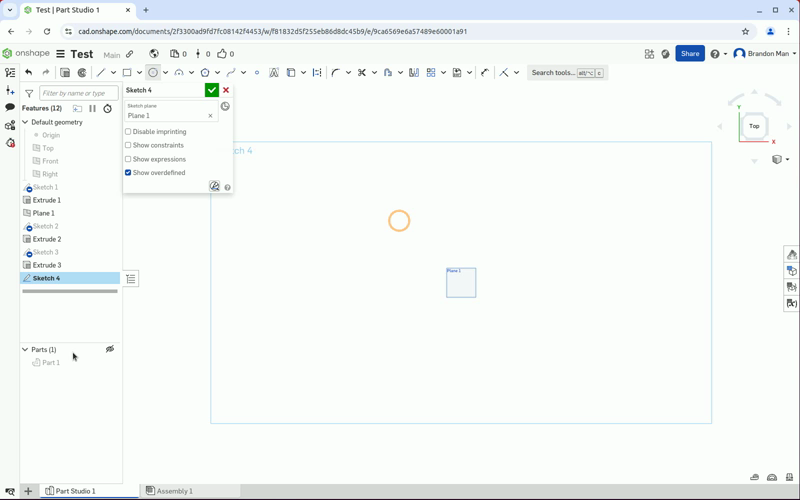
mouse_move(399, 220)
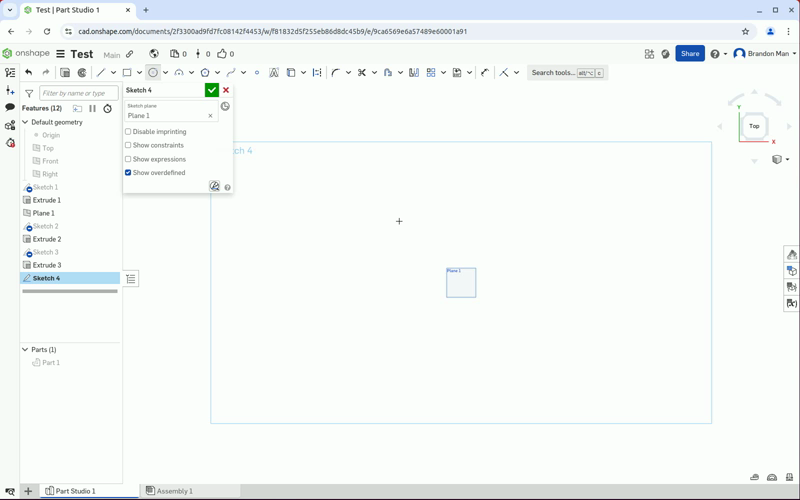
click(399, 220)
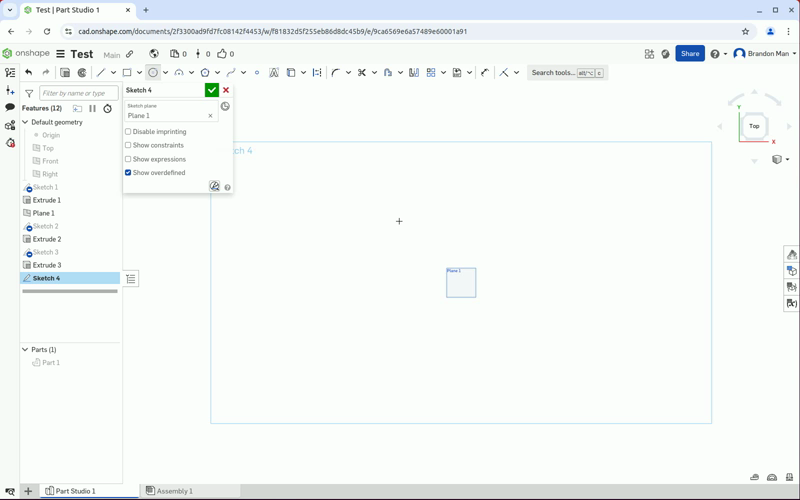
key_up(shift)
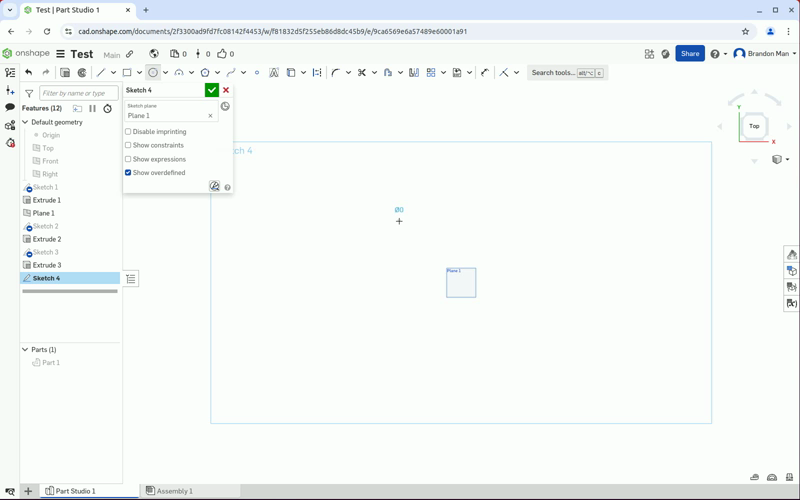
mouse_move(417, 220)
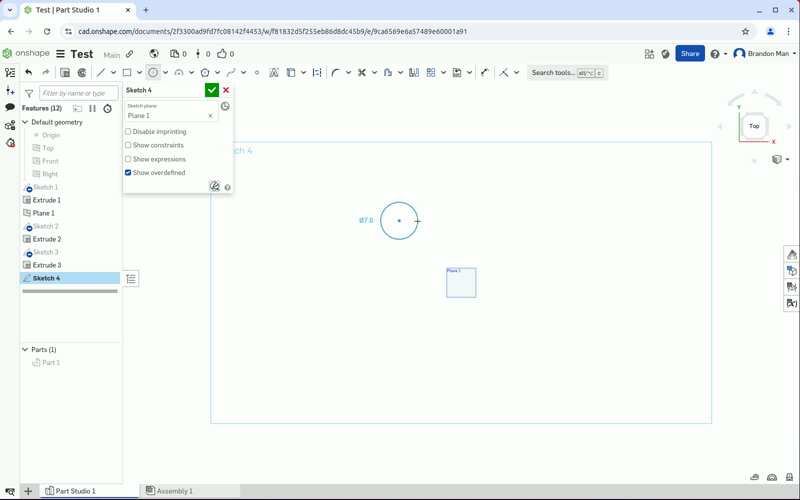
click(417, 220)
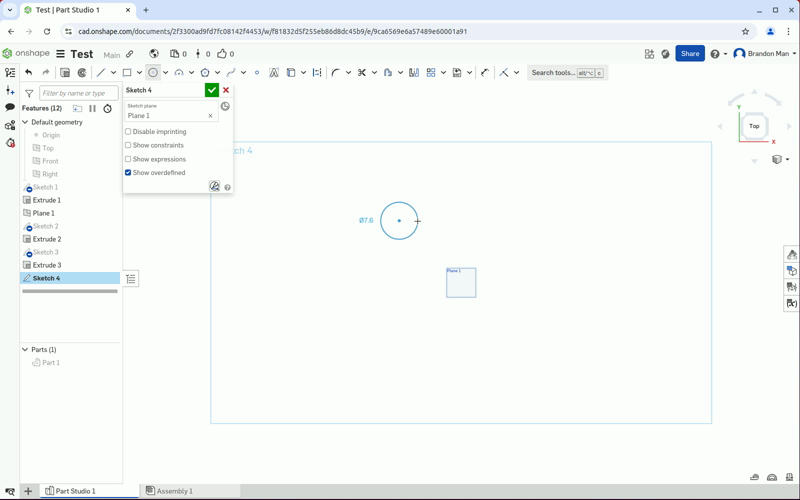
key(esc)
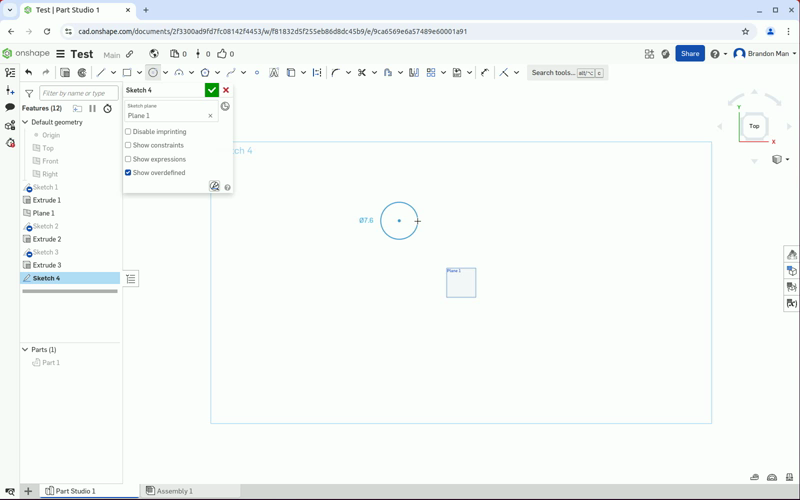
key(c)
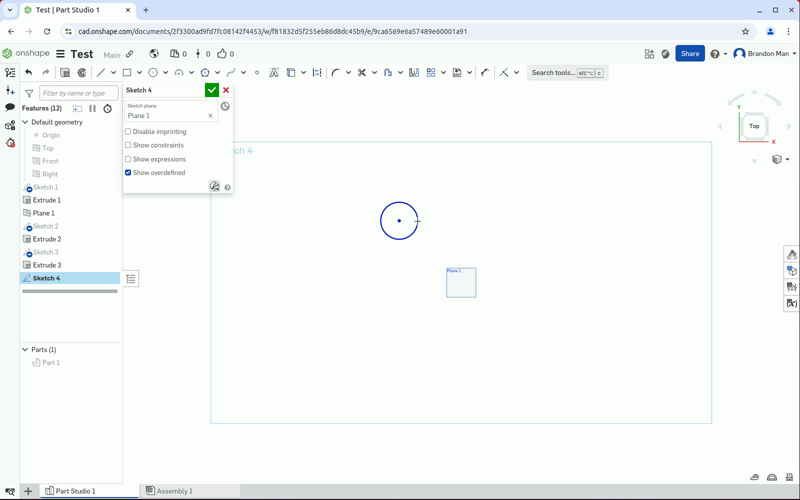
key_down(shift)
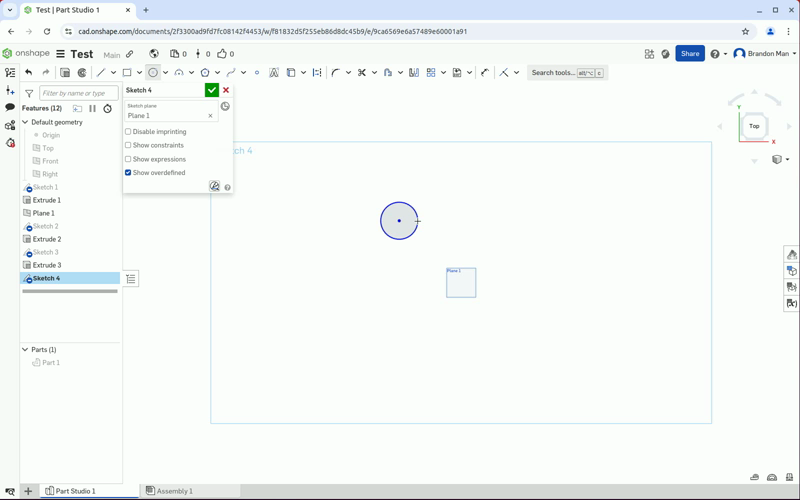
mouse_move(399, 220)
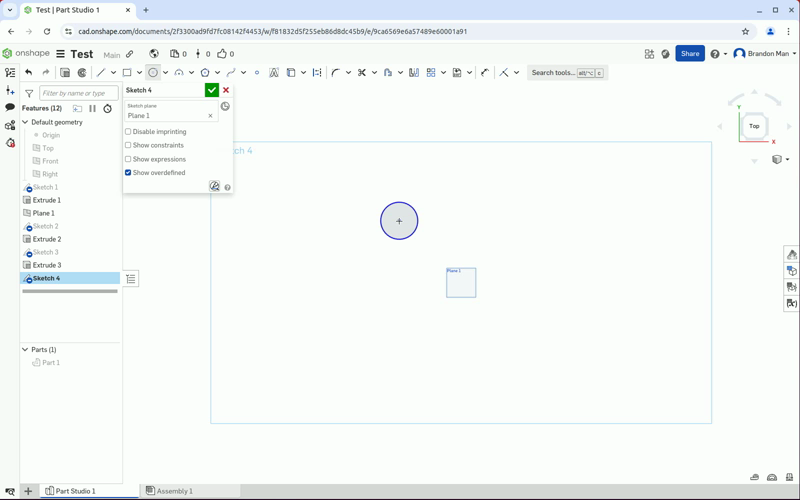
click(399, 220)
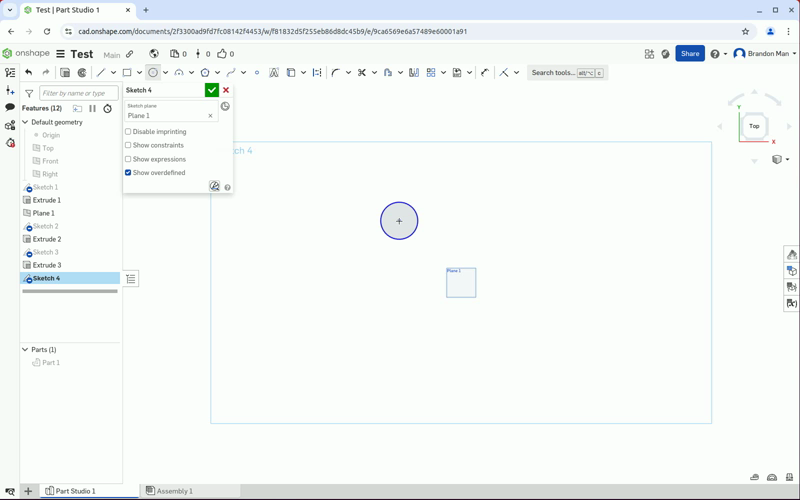
key_up(shift)
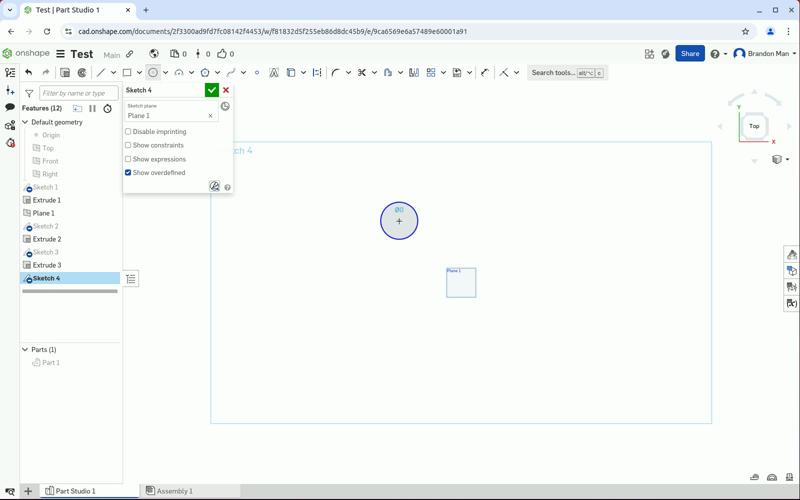
mouse_move(409, 220)
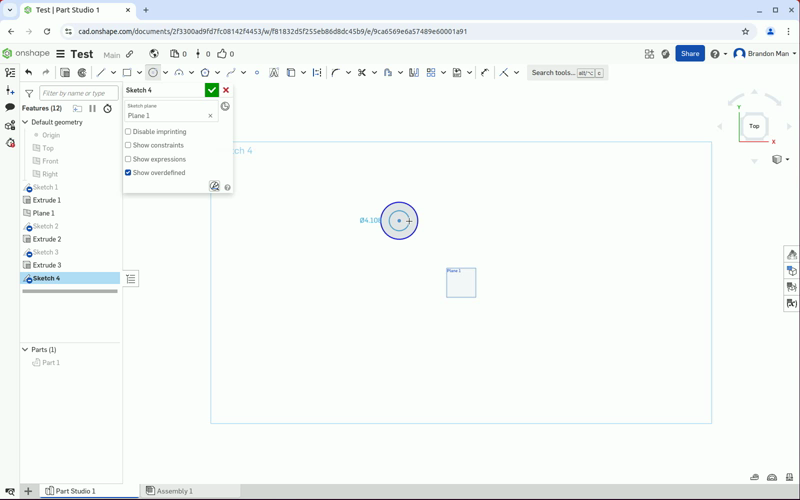
click(409, 220)
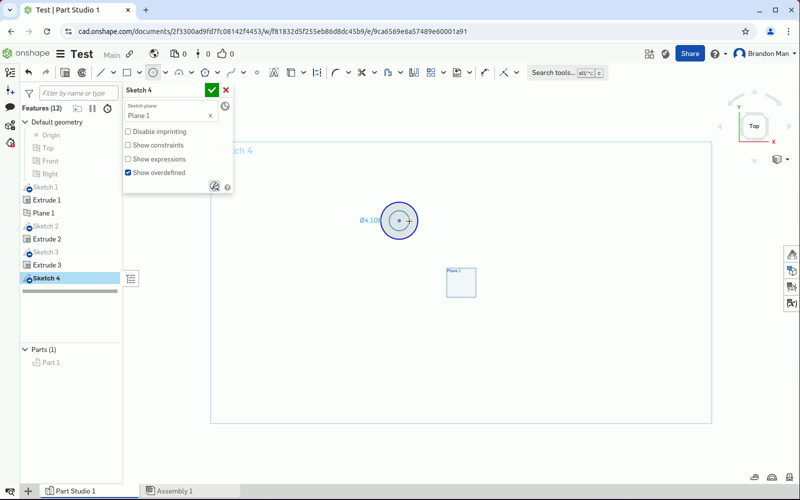
key(esc)
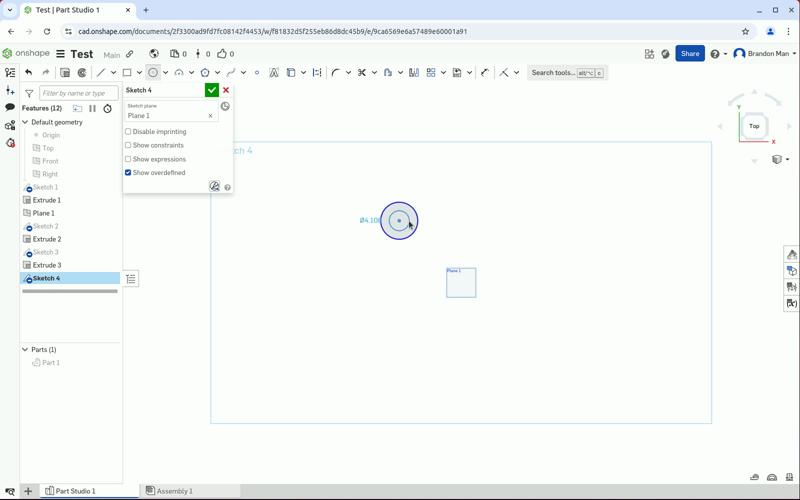
mouse_move(391, 228)
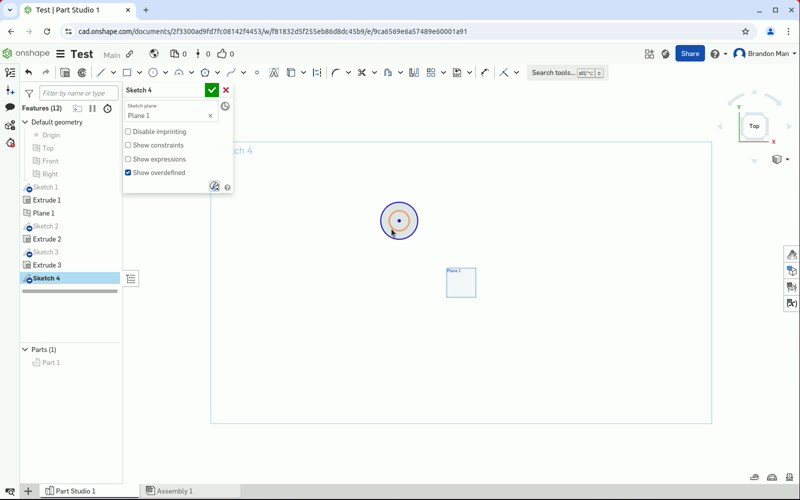
scroll(6)
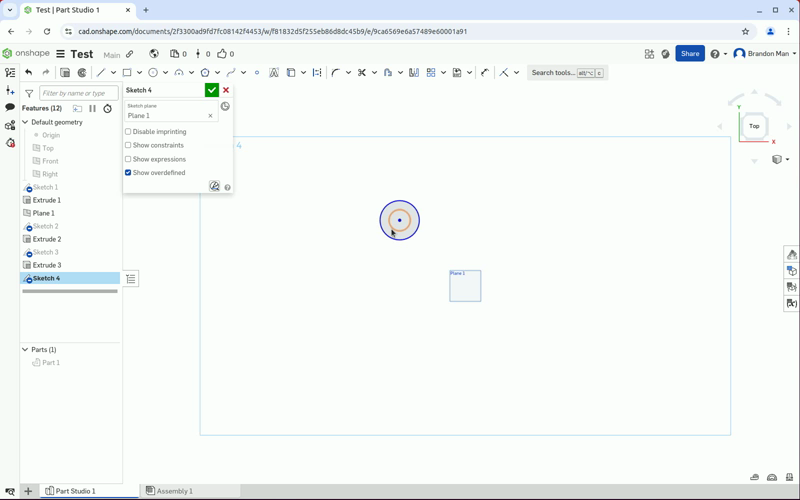
scroll(6)
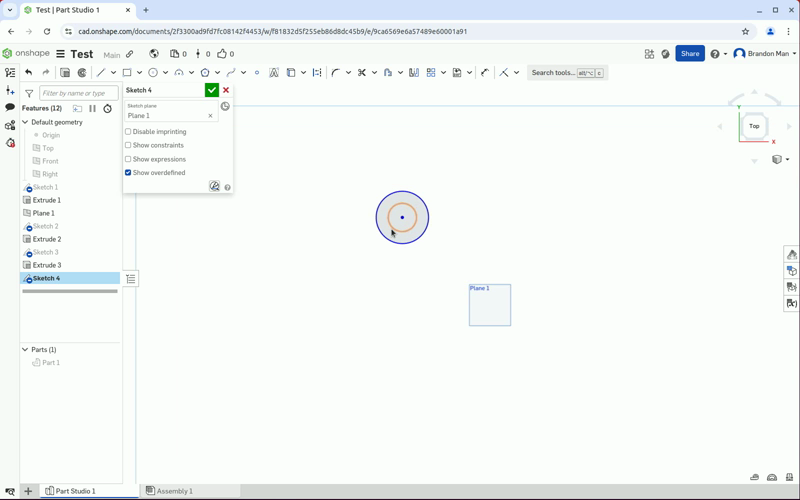
scroll(6)
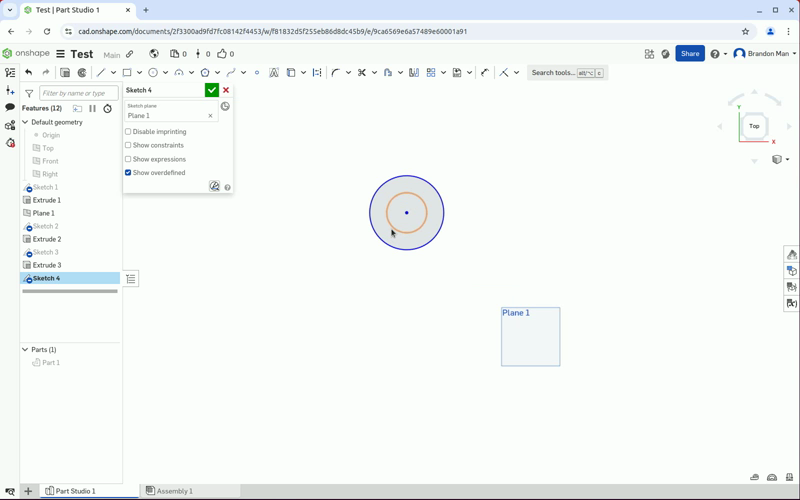
scroll(6)
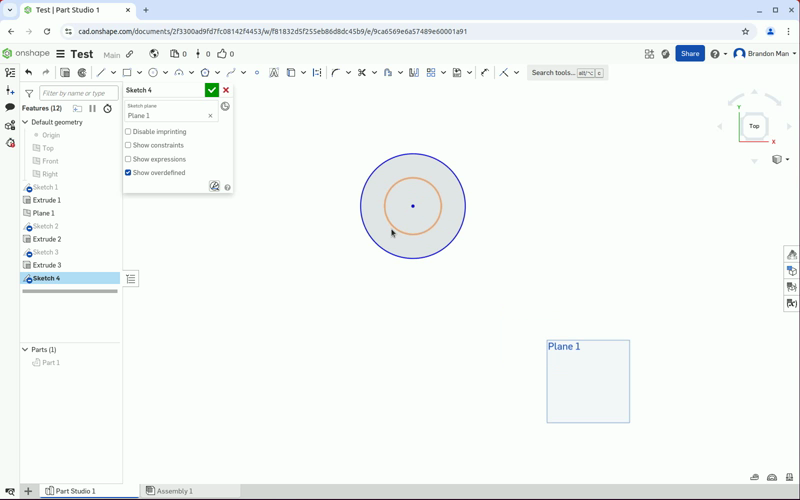
scroll(6)
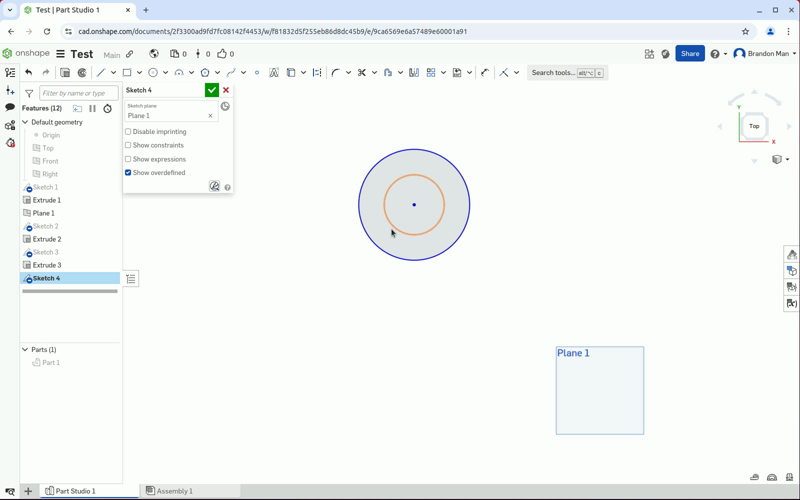
scroll(6)
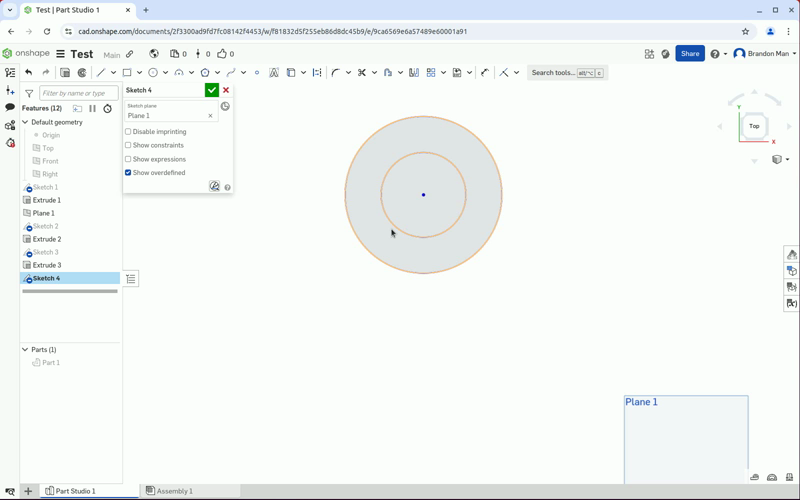
scroll(6)
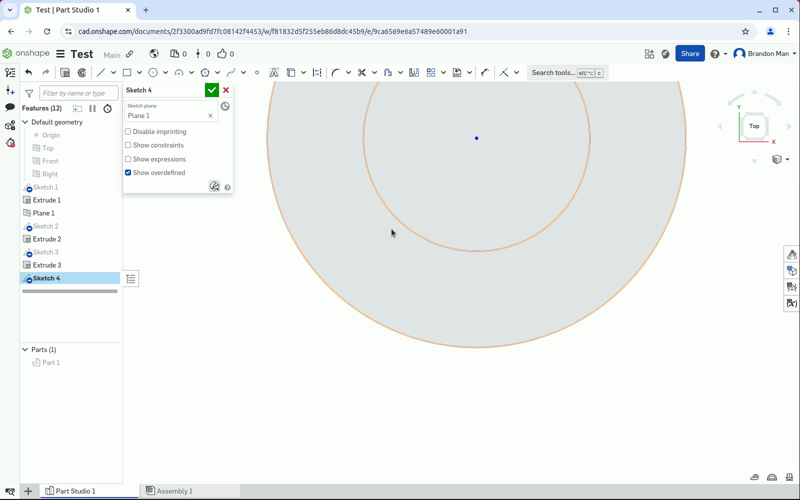
click(391, 228)
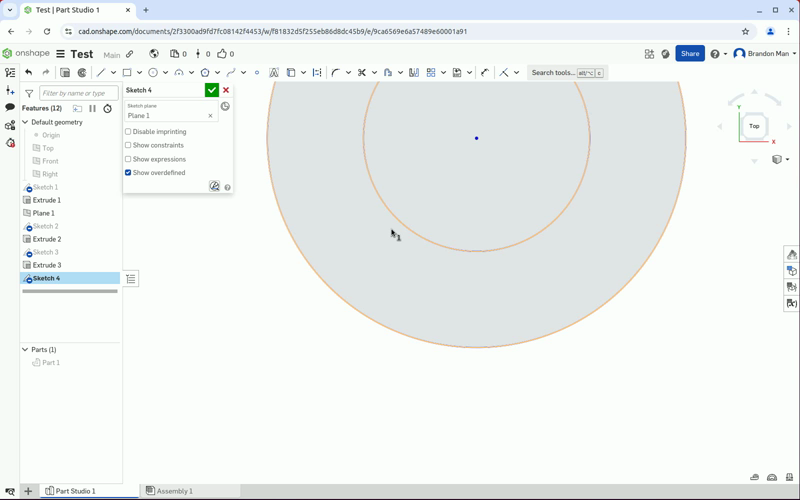
scroll(-6)
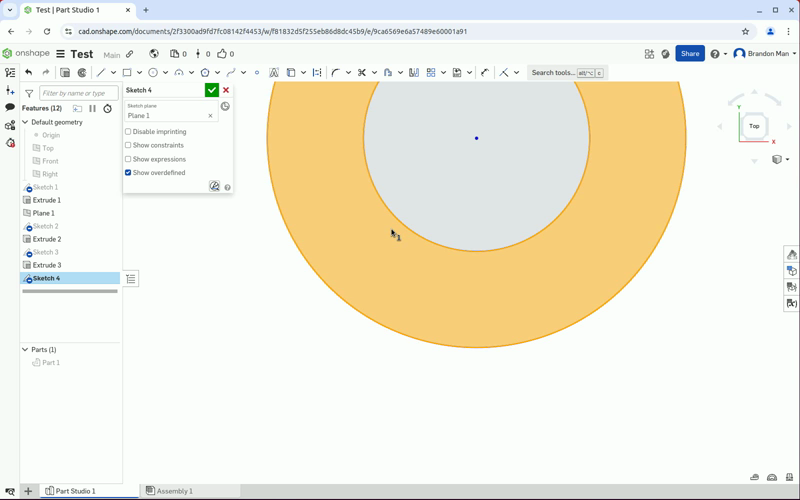
scroll(-6)
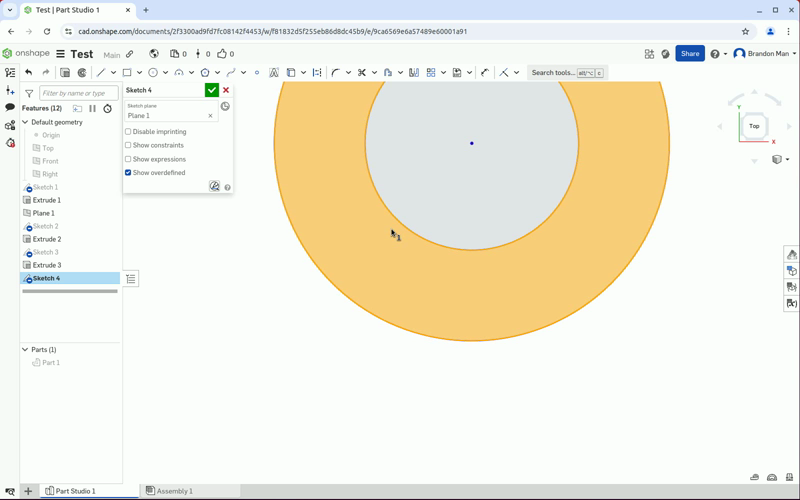
scroll(-6)
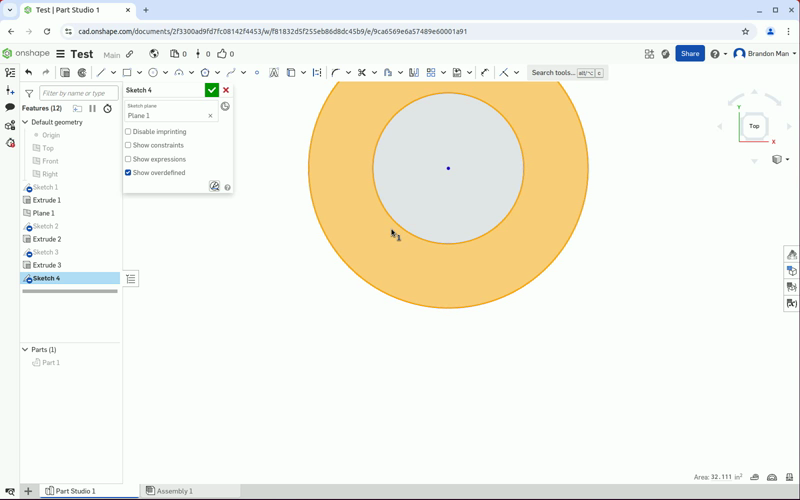
scroll(-6)
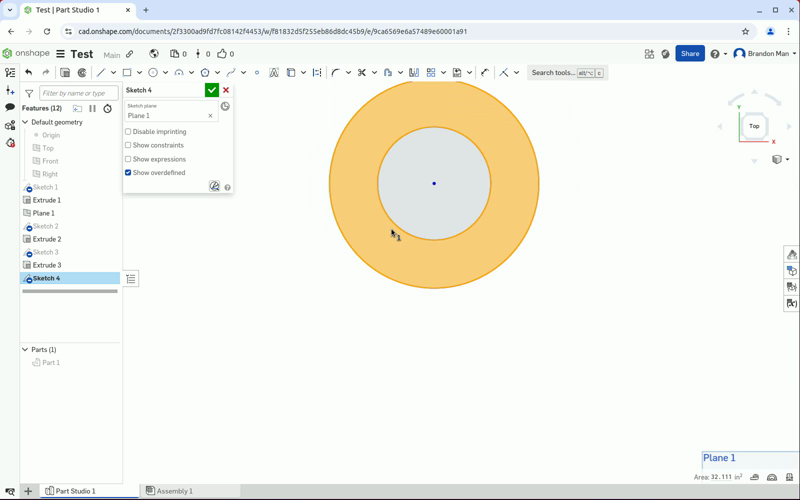
scroll(-6)
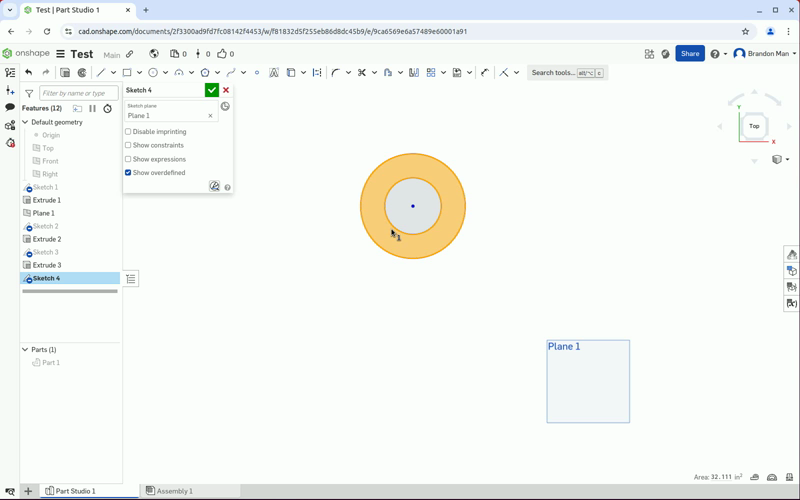
scroll(-6)
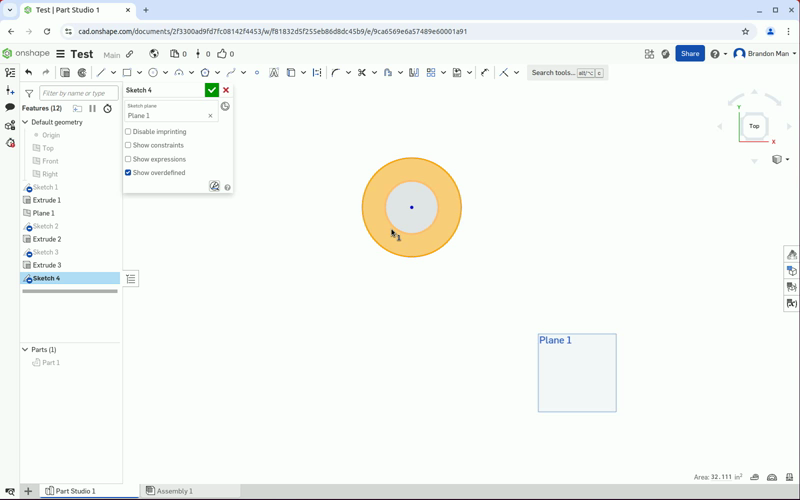
scroll(-6)
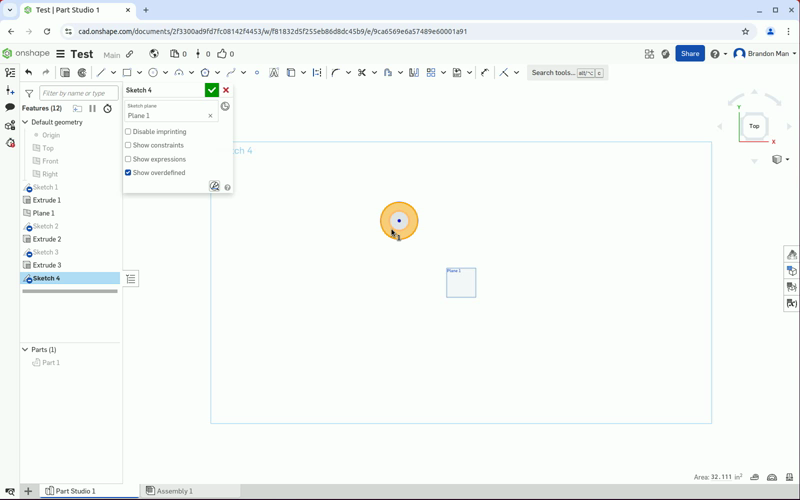
mouse_move(73, 352)
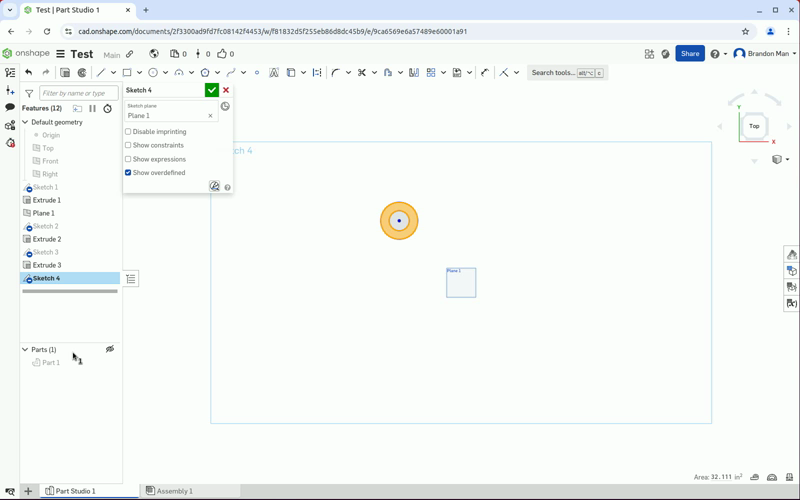
key(shift+y)
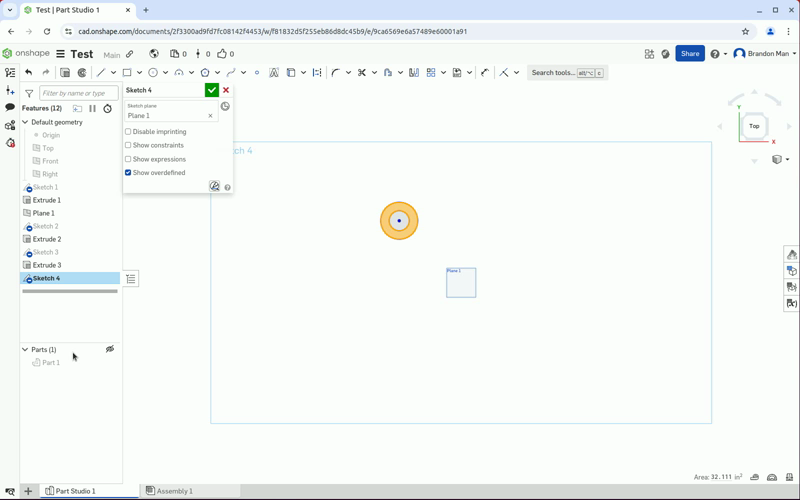
key(shift+e)
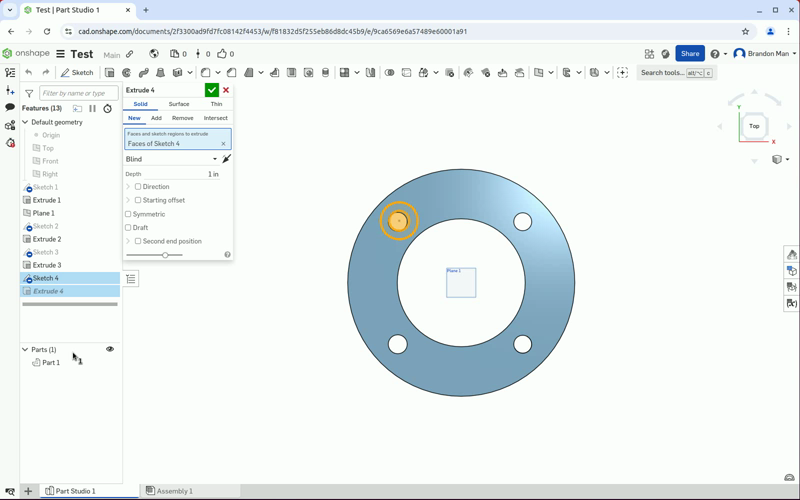
mouse_move(143, 106)
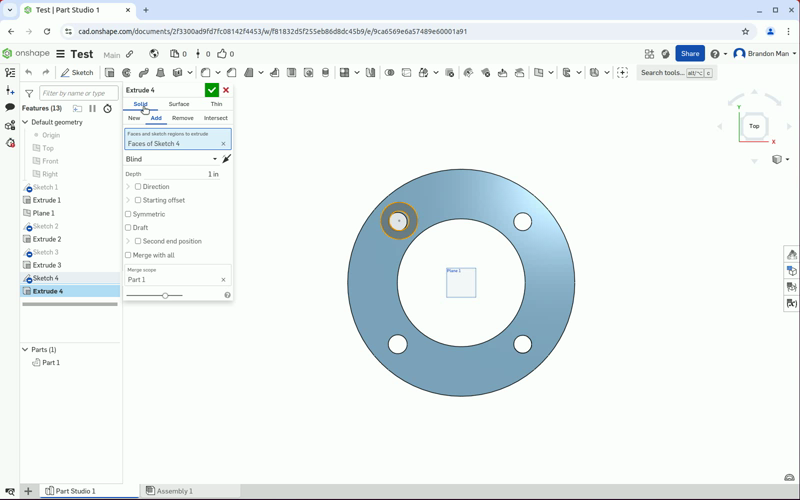
click(143, 106)
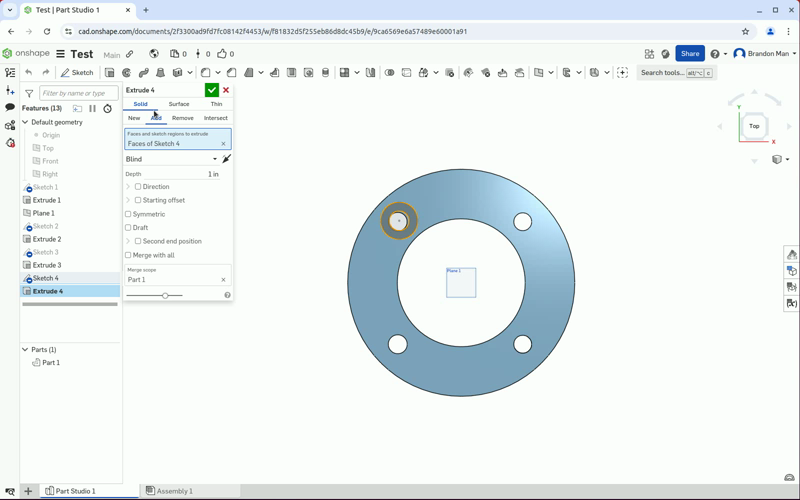
mouse_move(186, 120)
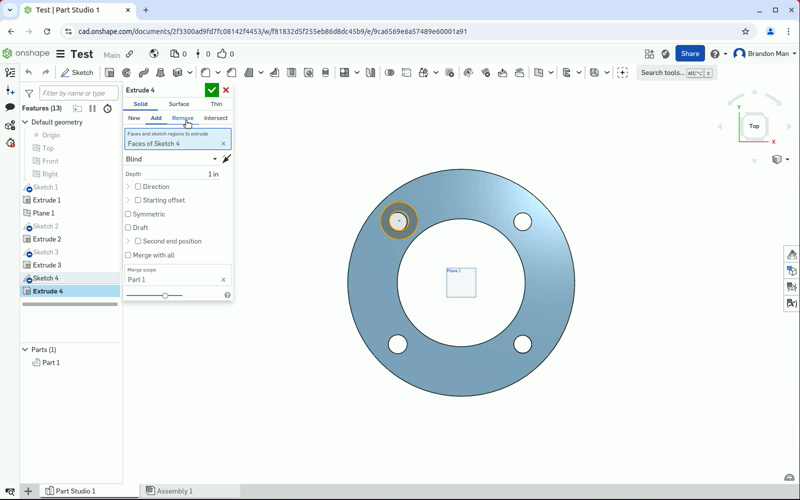
click(186, 120)
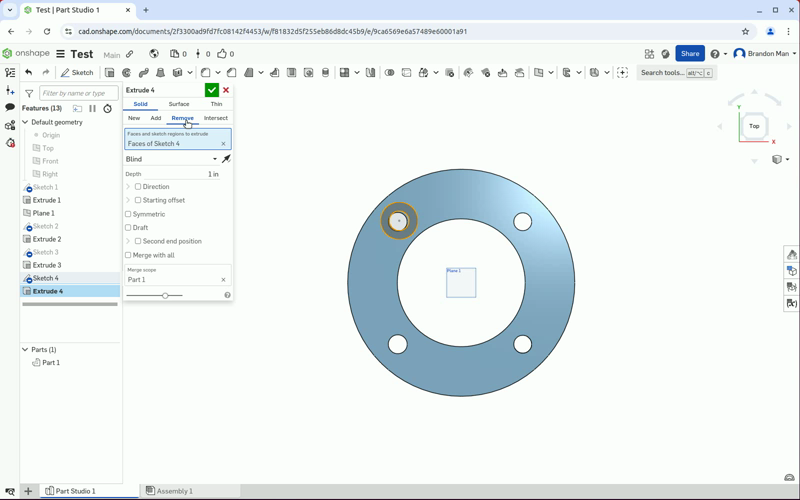
key(tab, 4)
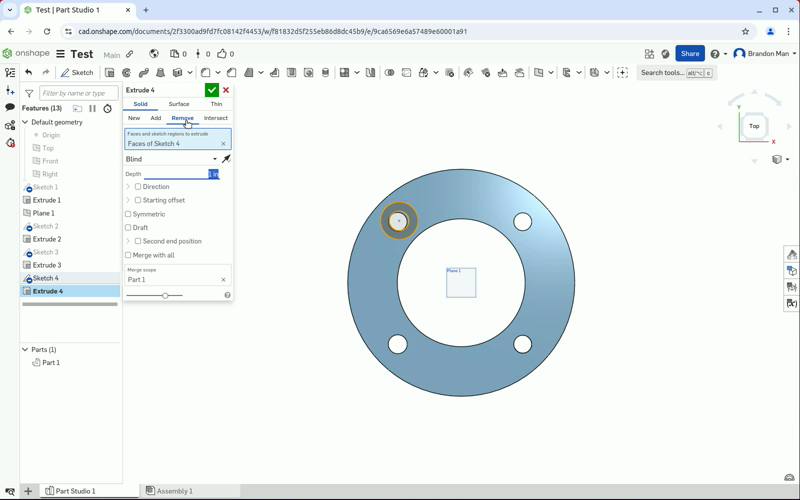
text(0.963)
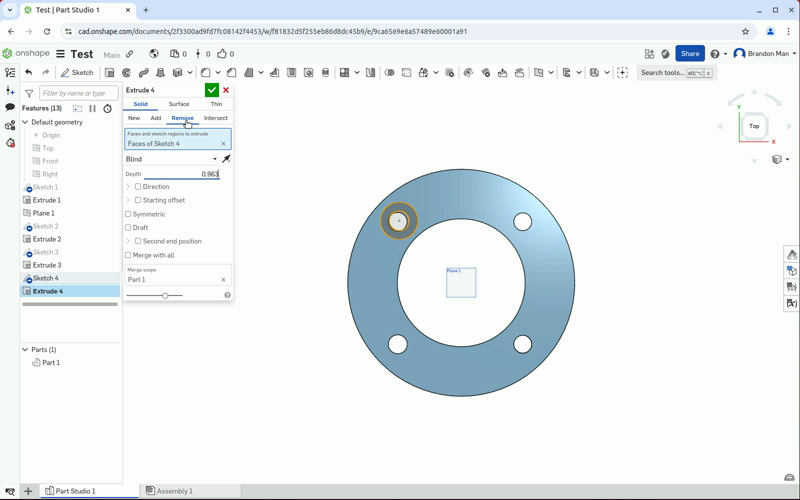
key(tab, 6)
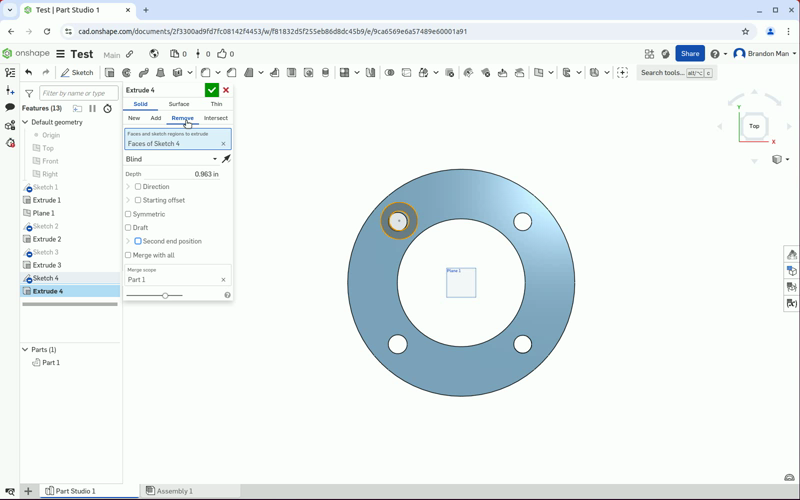
key(space)
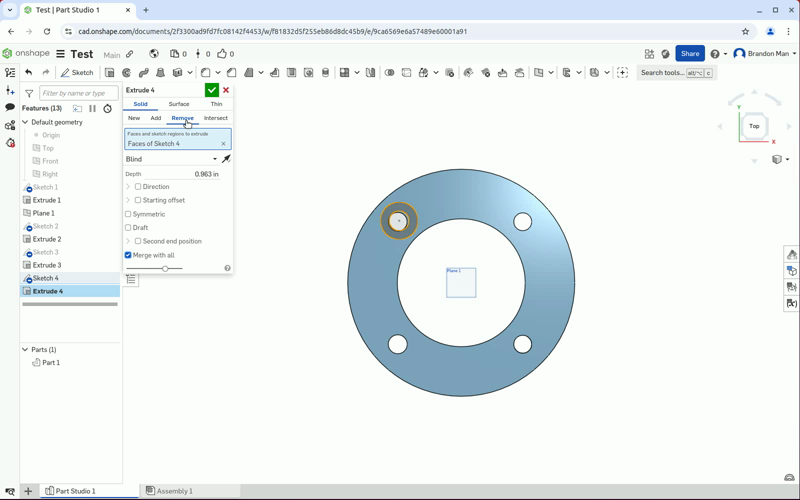
key(enter)
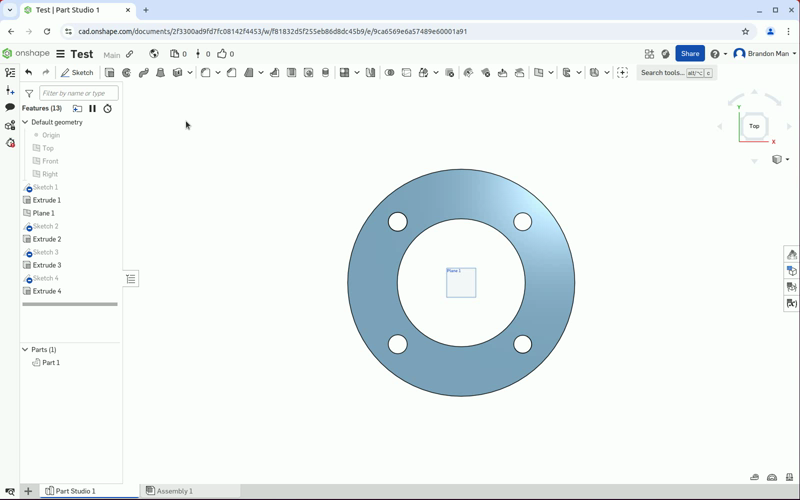
key(shift+h)
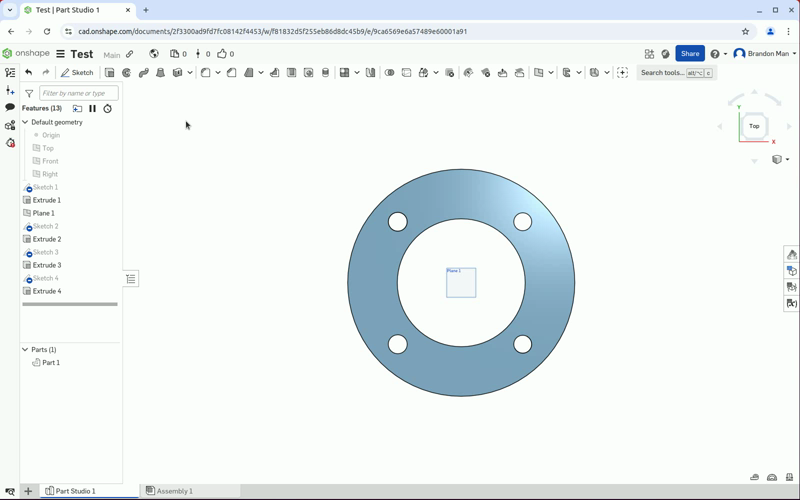
key(shift+h)
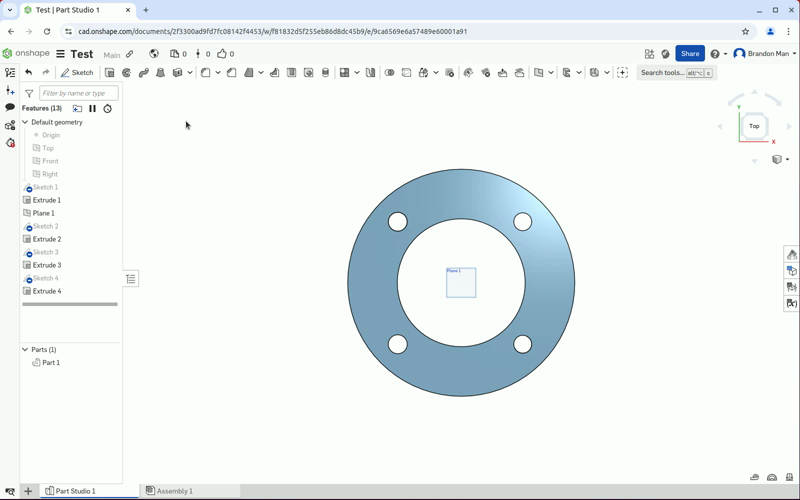
mouse_move(73, 189)
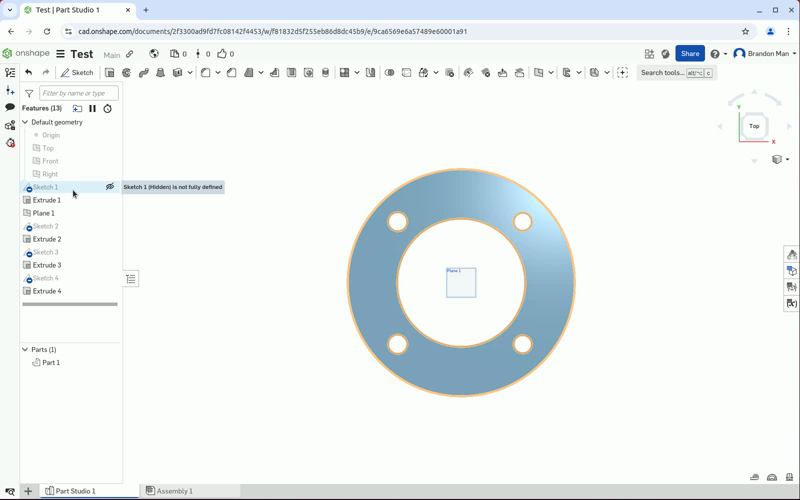
click(73, 189)
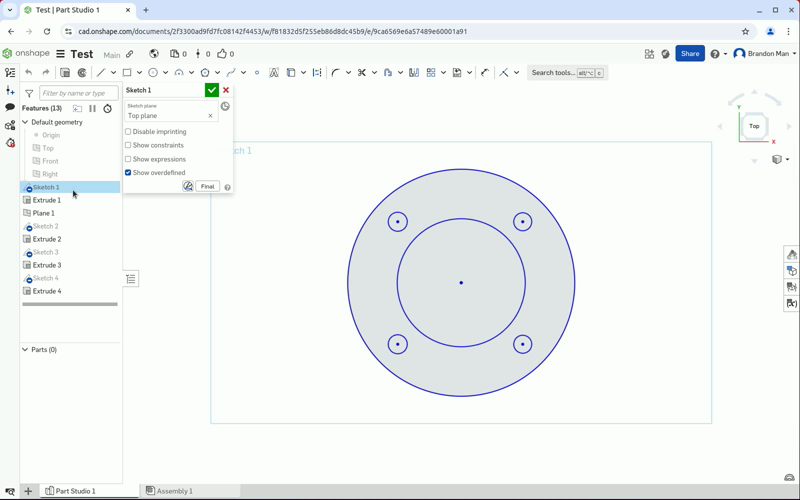
mouse_move(229, 92)
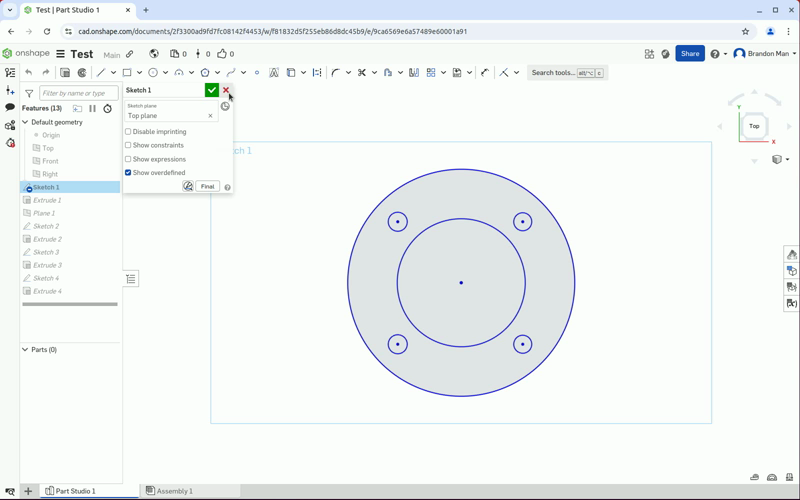
click(229, 92)
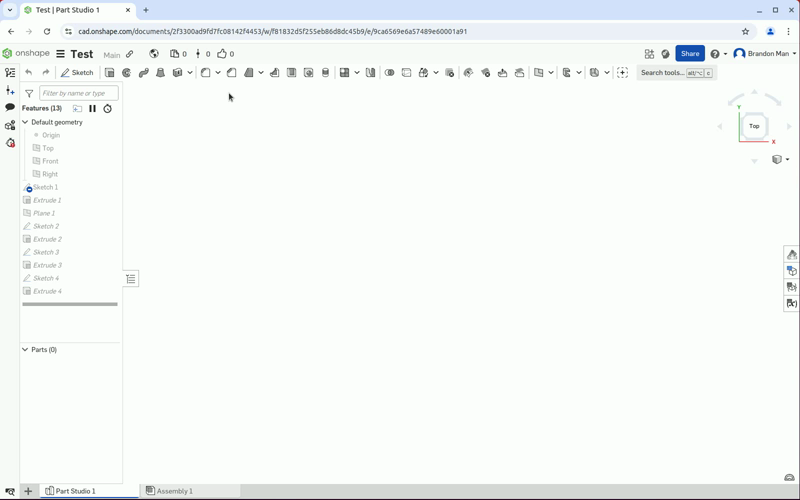
key(shift+s)
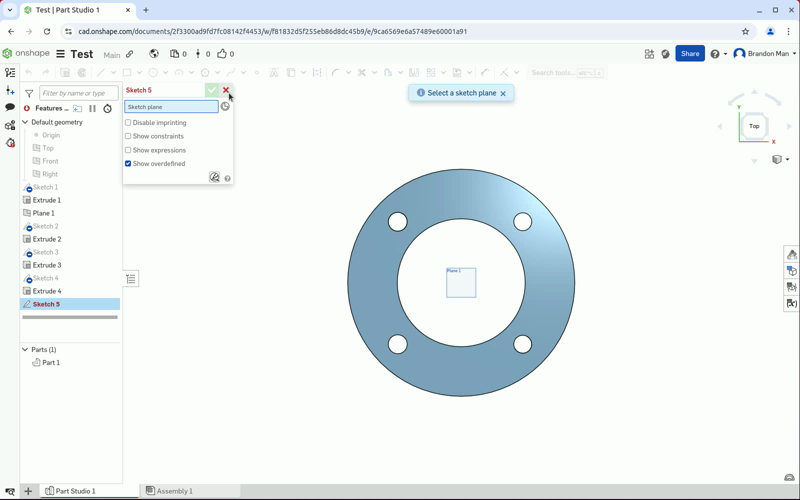
mouse_move(73, 215)
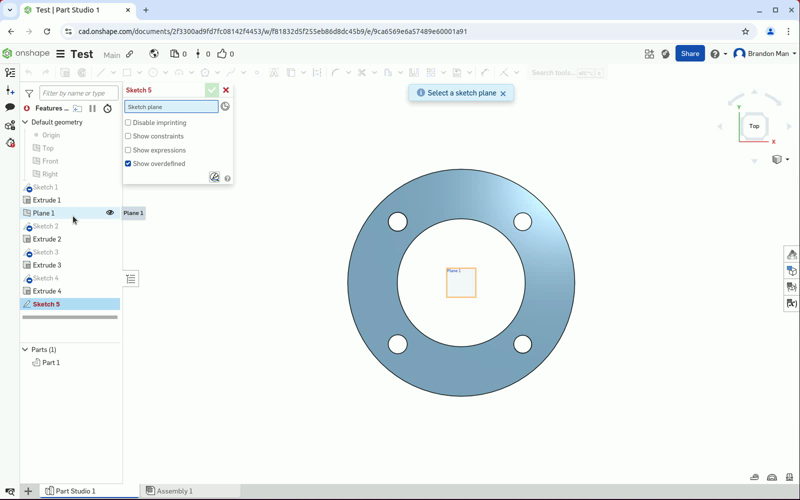
click(73, 215)
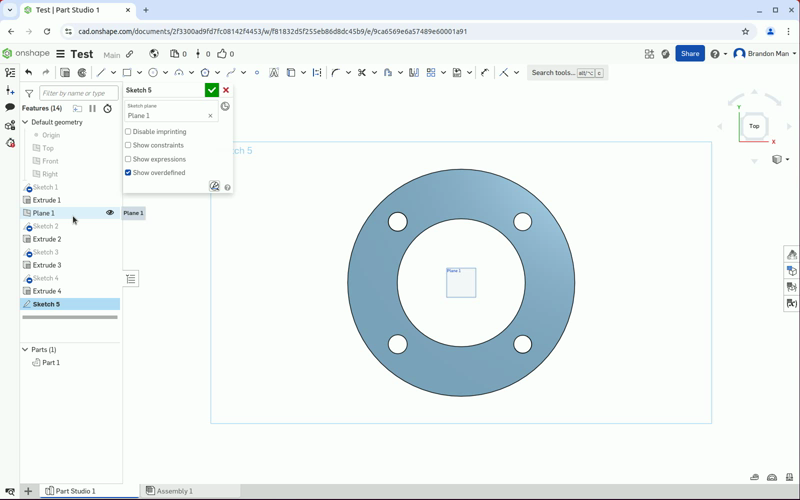
mouse_move(73, 352)
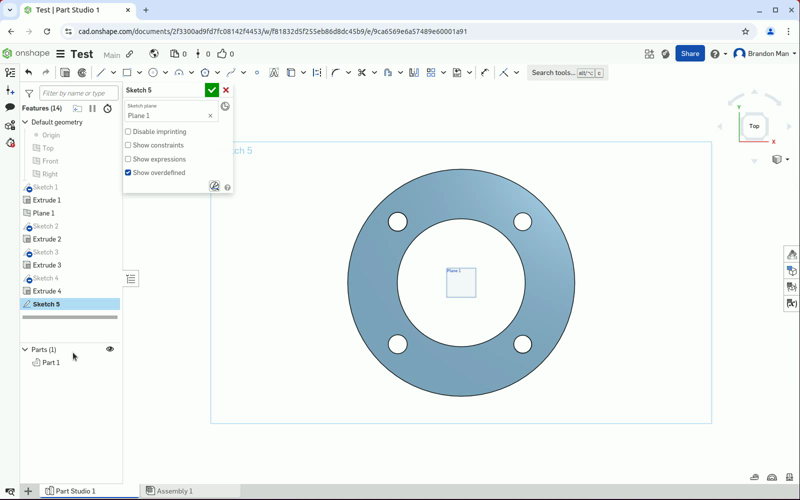
key(y)
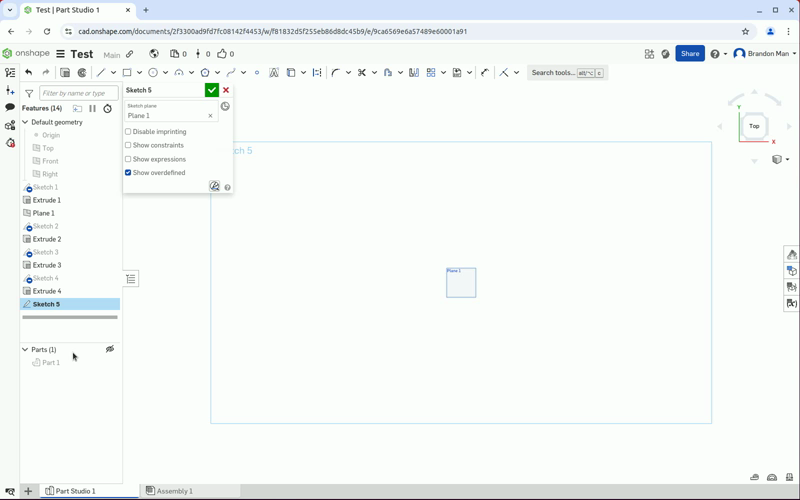
key(c)
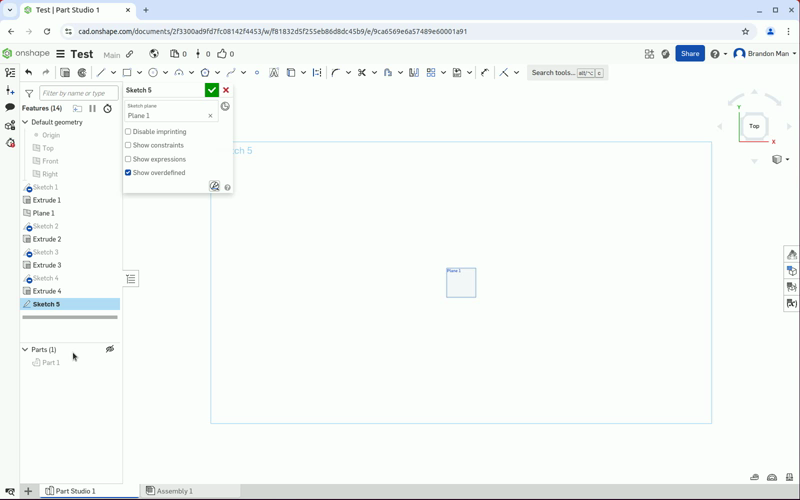
key_down(shift)
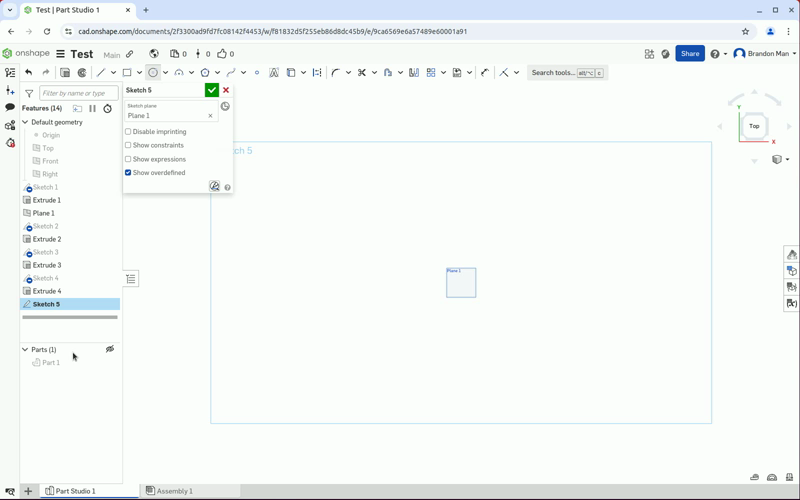
mouse_move(523, 345)
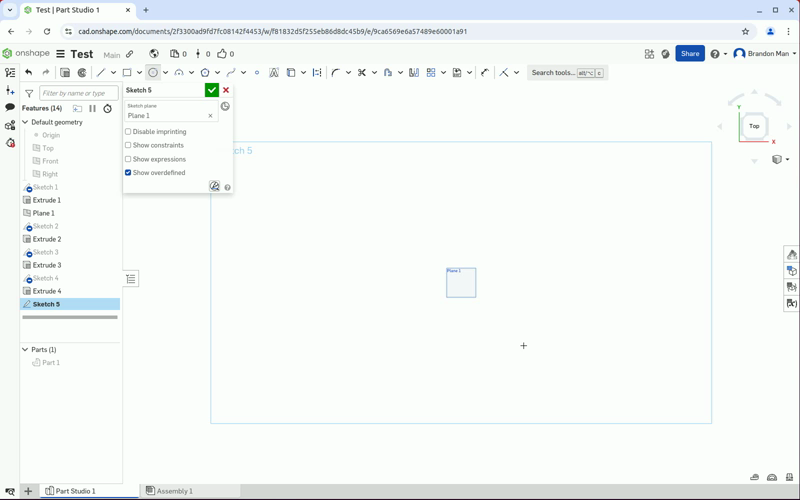
click(523, 345)
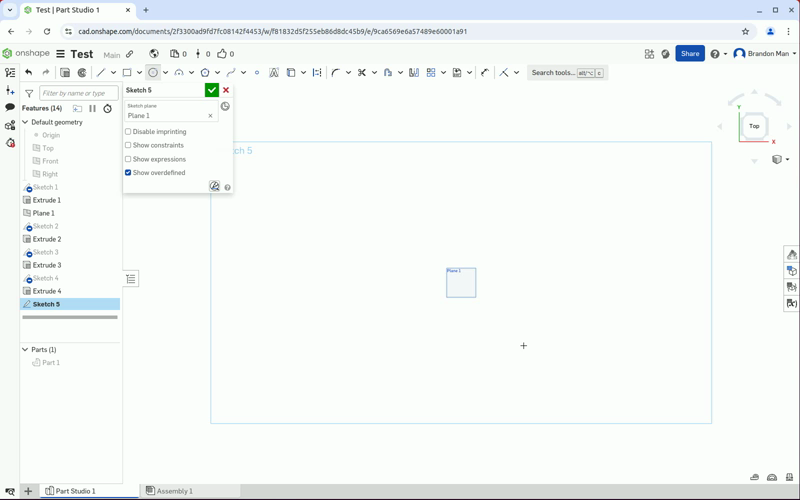
key_up(shift)
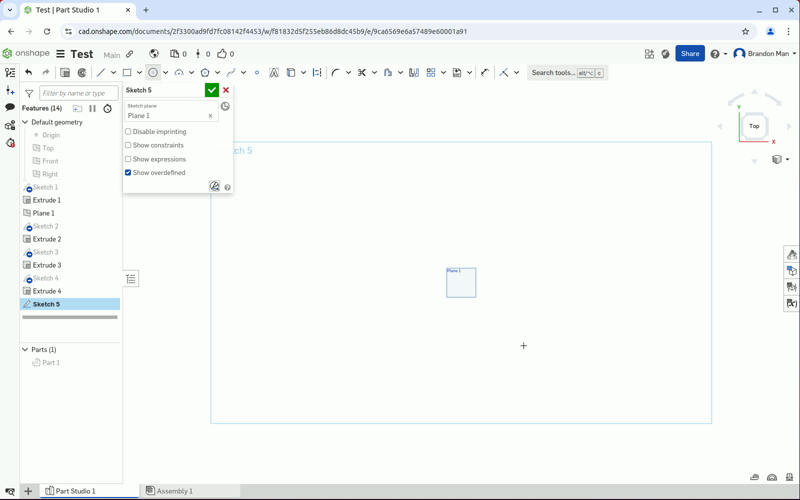
mouse_move(541, 345)
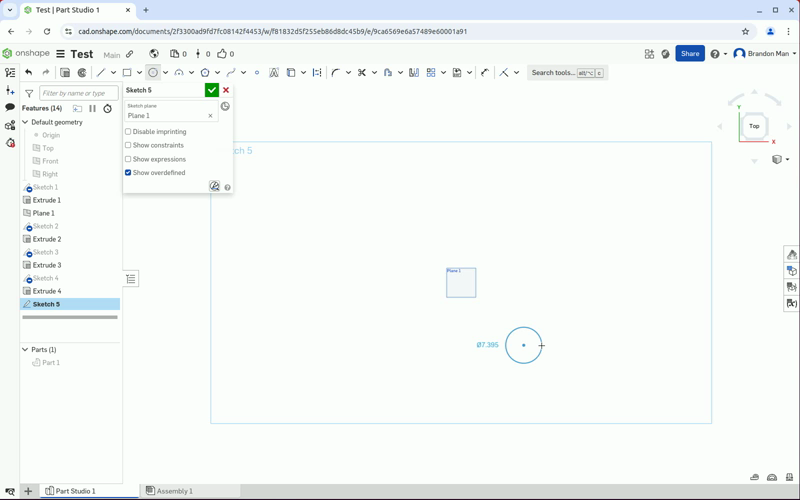
click(541, 345)
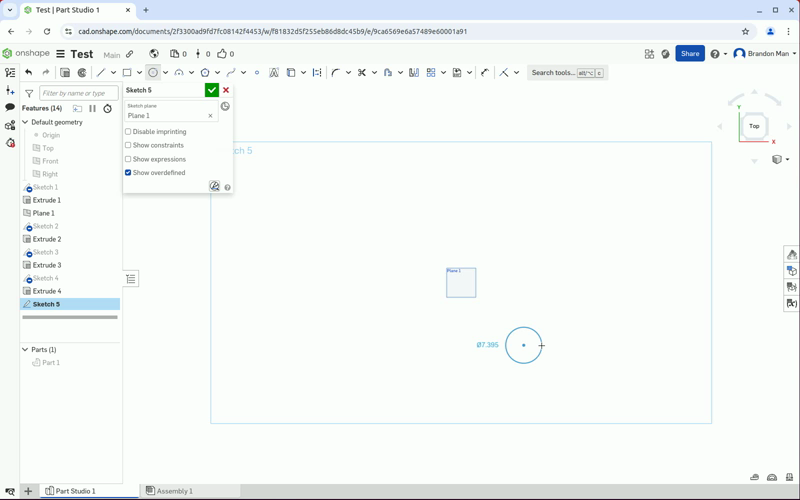
key(esc)
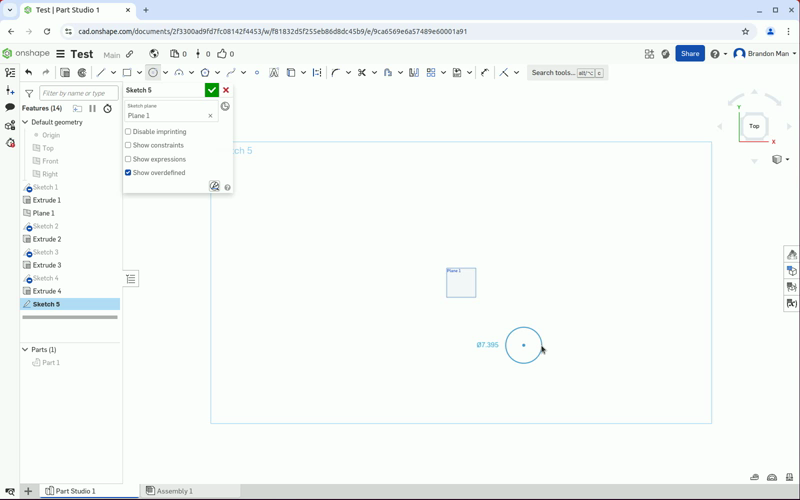
key(c)
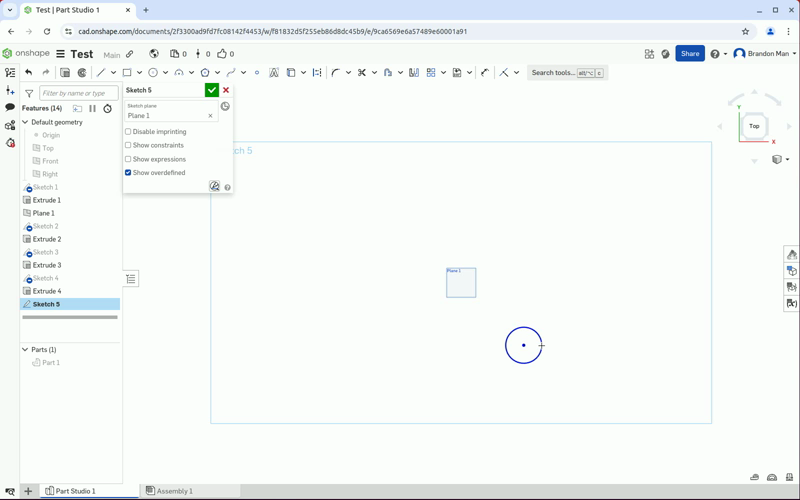
key_down(shift)
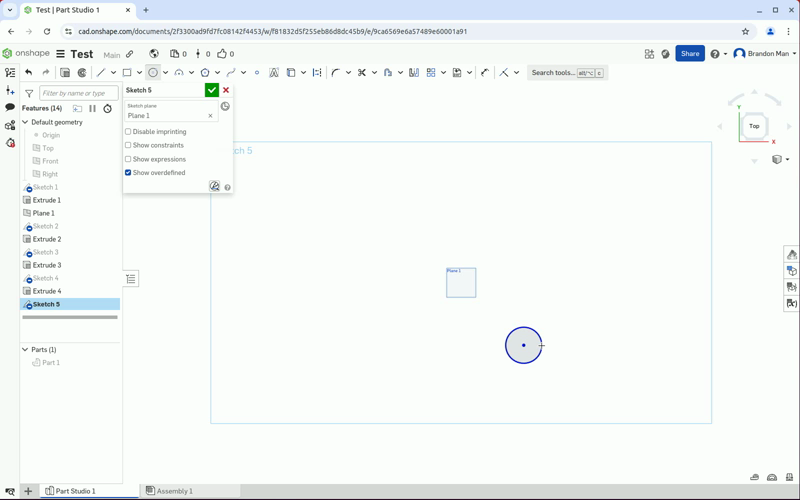
mouse_move(523, 345)
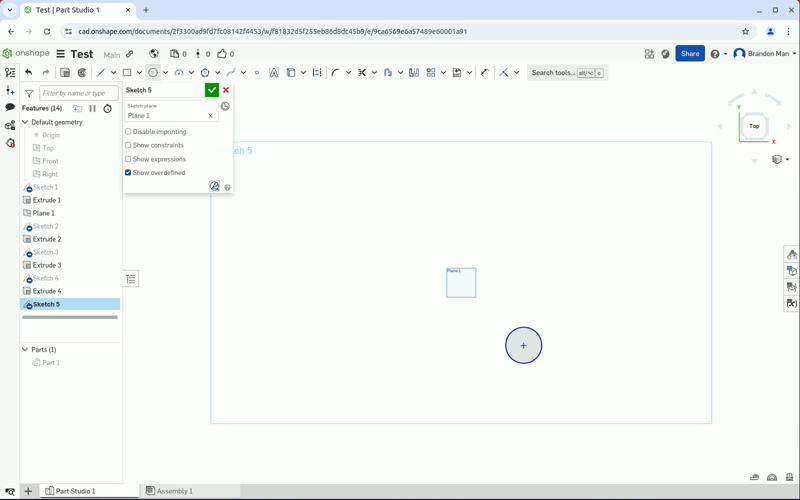
click(523, 345)
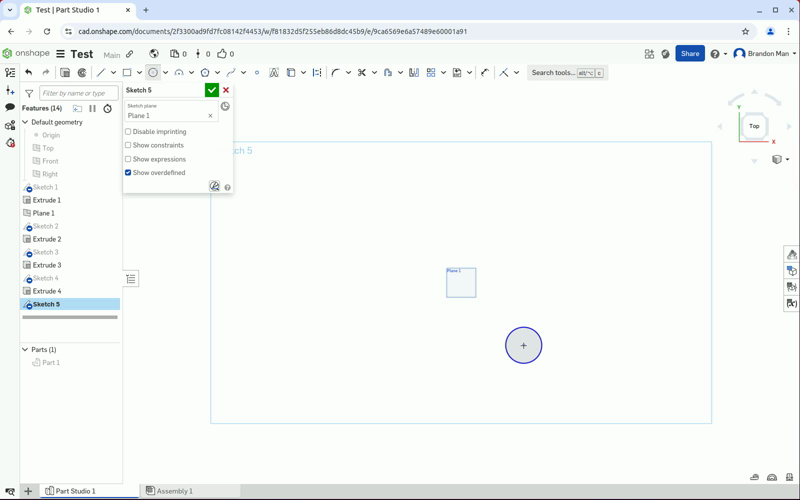
key_up(shift)
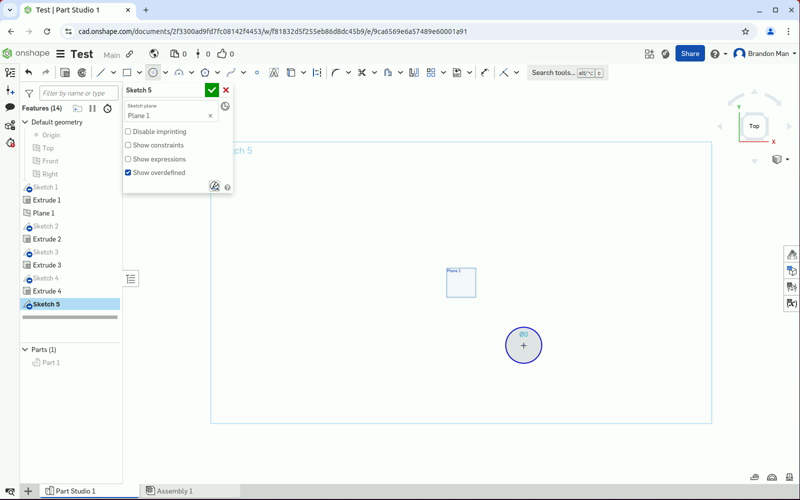
mouse_move(533, 345)
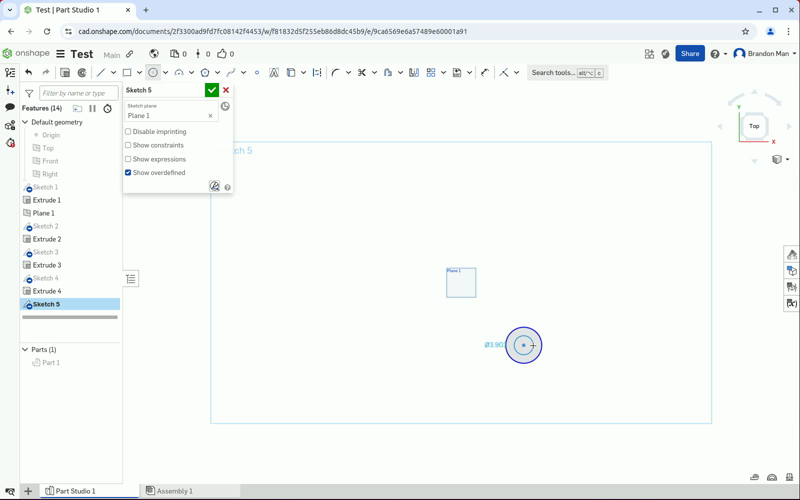
click(533, 345)
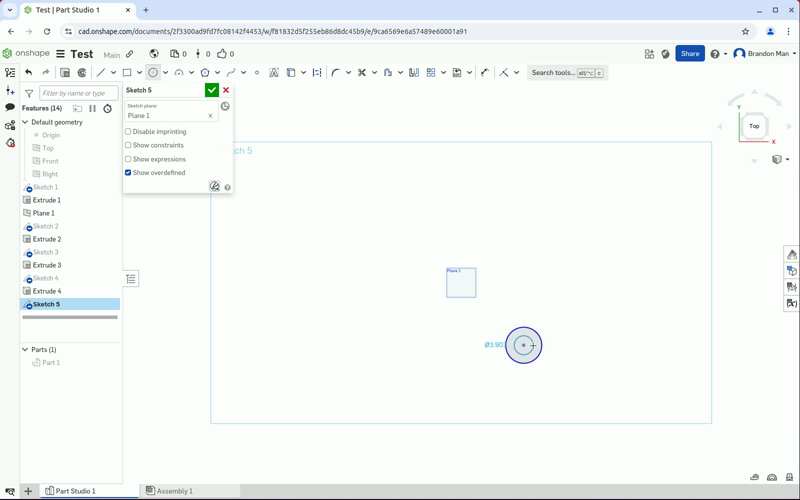
key(esc)
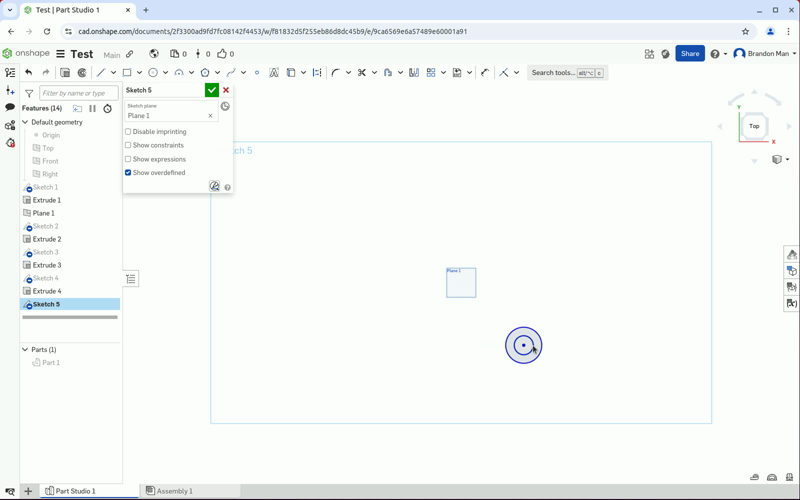
mouse_move(533, 351)
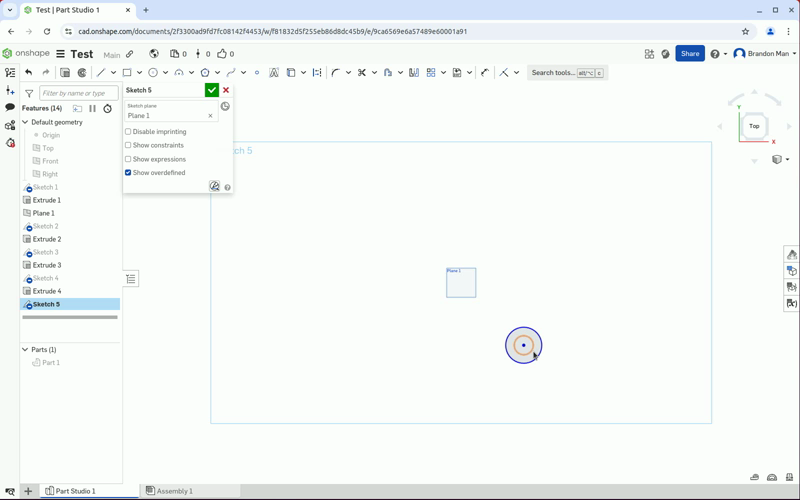
scroll(6)
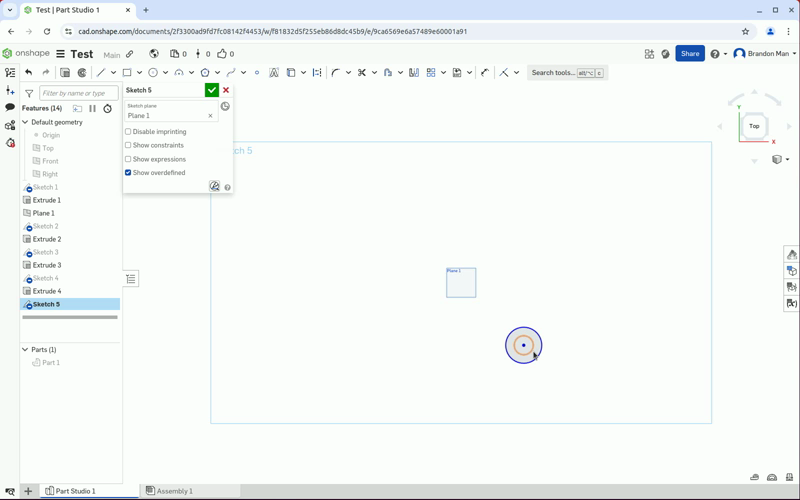
scroll(6)
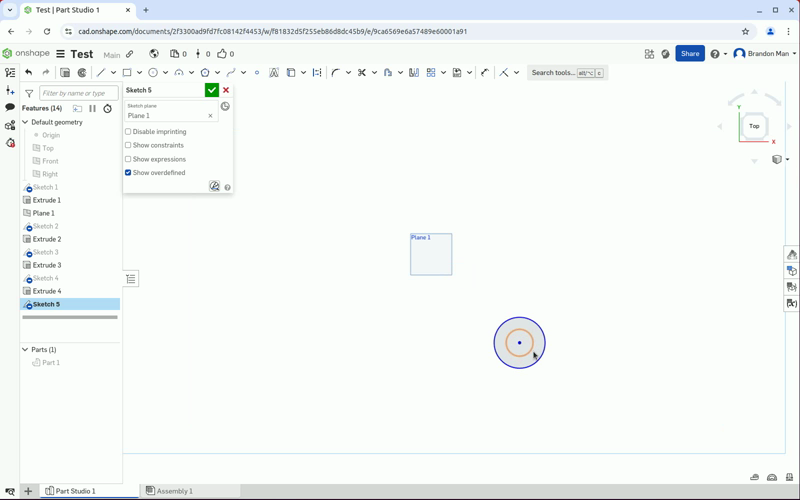
scroll(6)
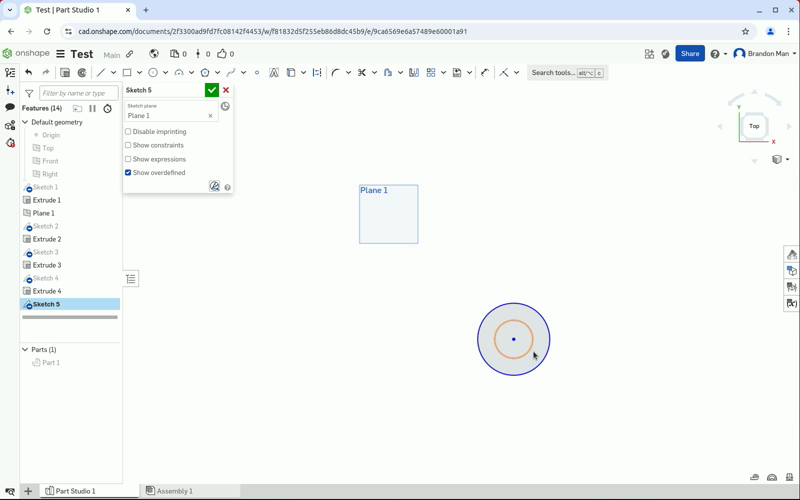
scroll(6)
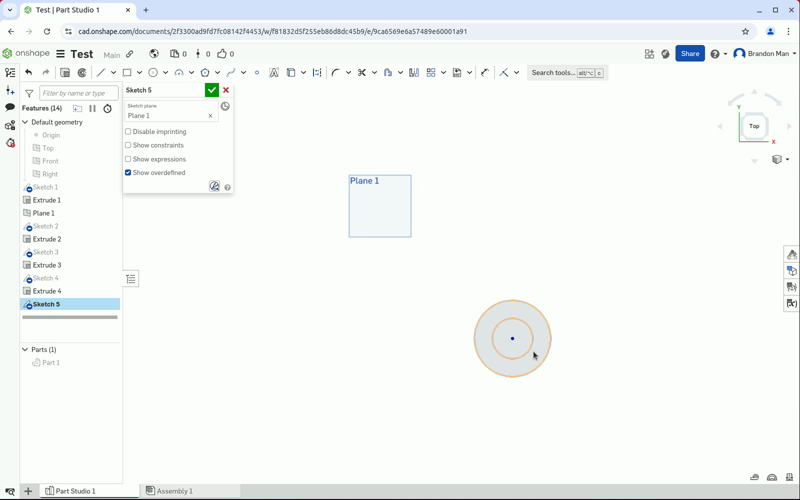
scroll(6)
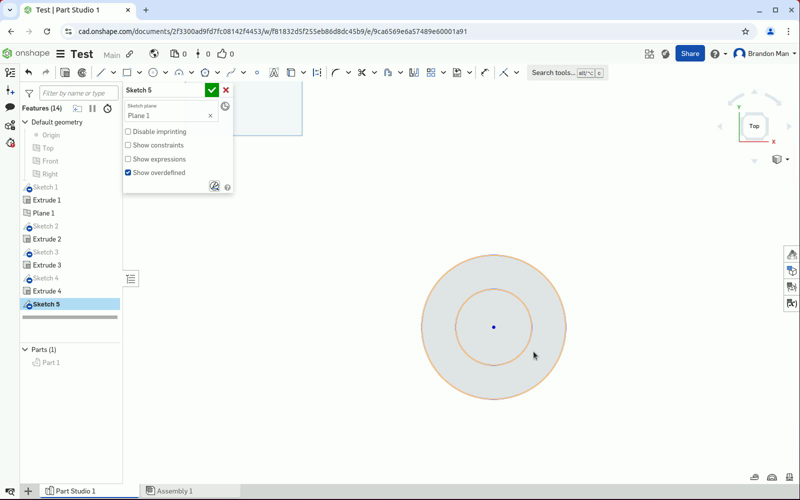
scroll(6)
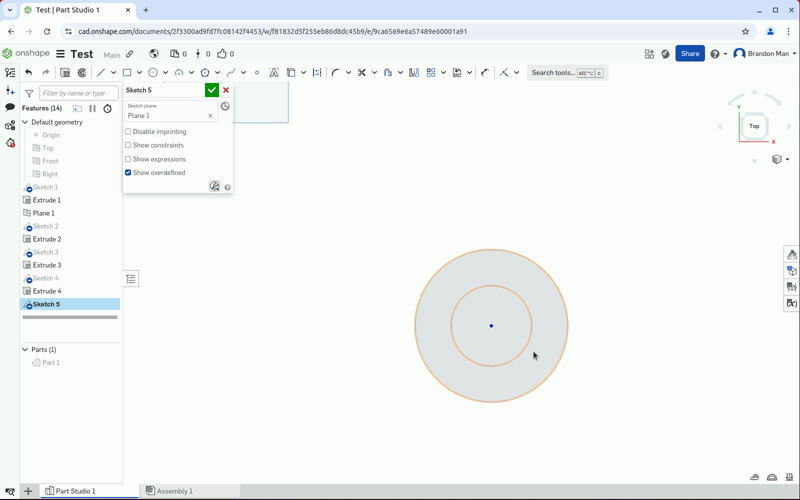
scroll(6)
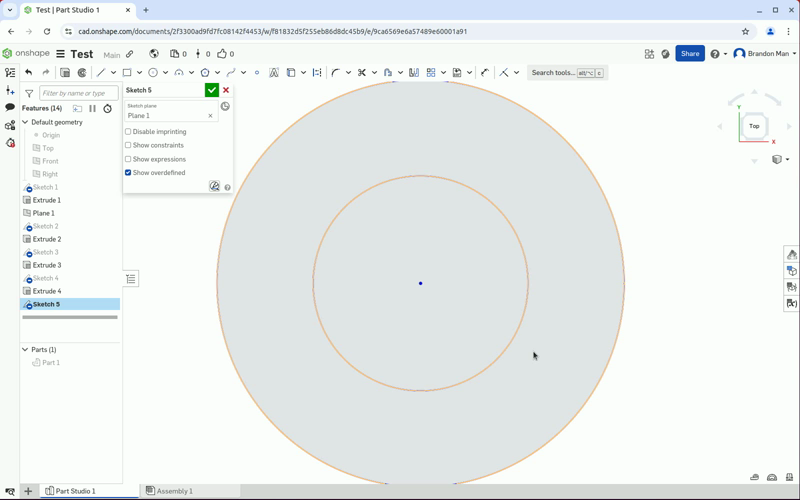
click(533, 351)
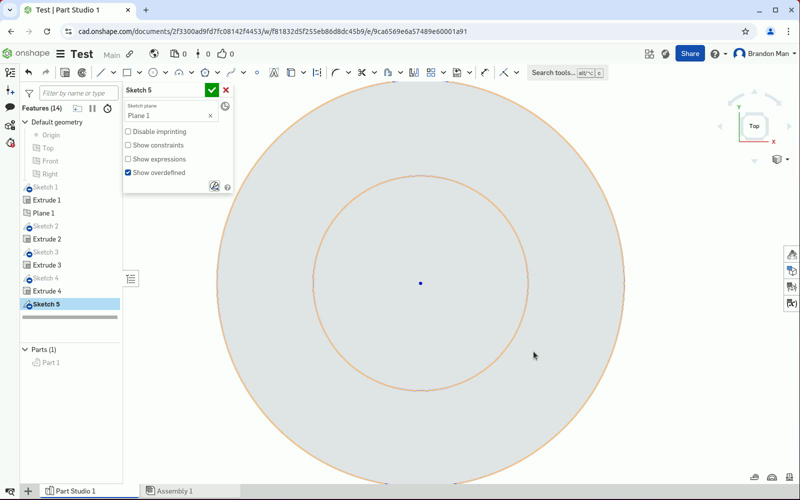
scroll(-6)
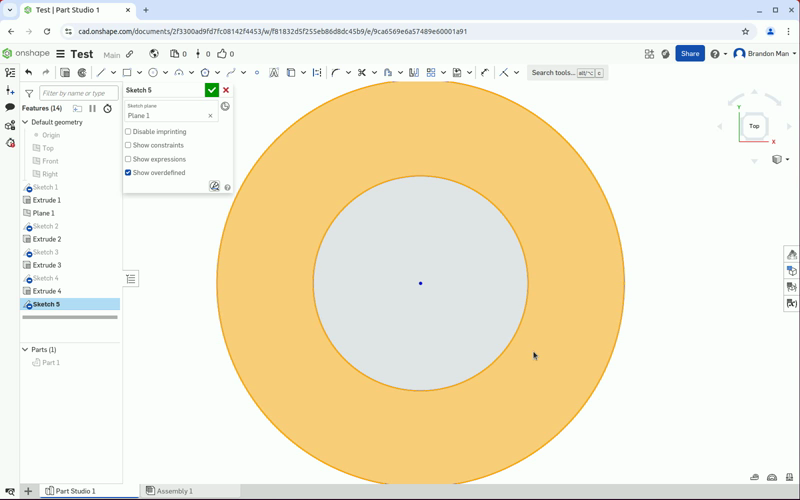
scroll(-6)
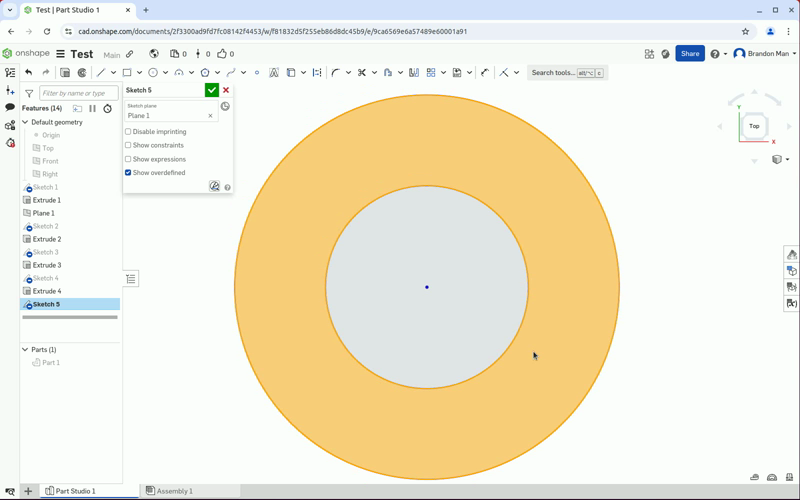
scroll(-6)
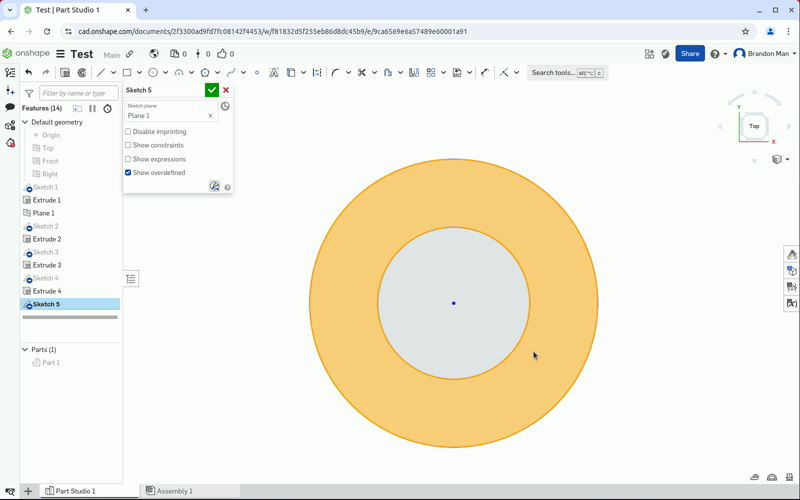
scroll(-6)
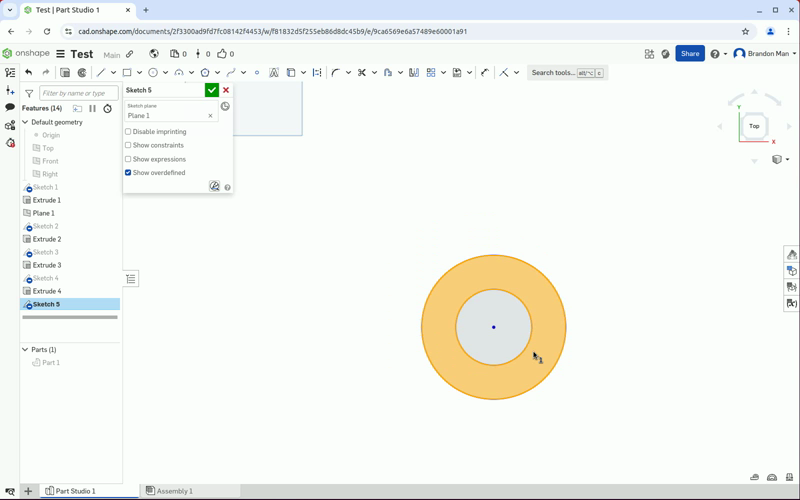
scroll(-6)
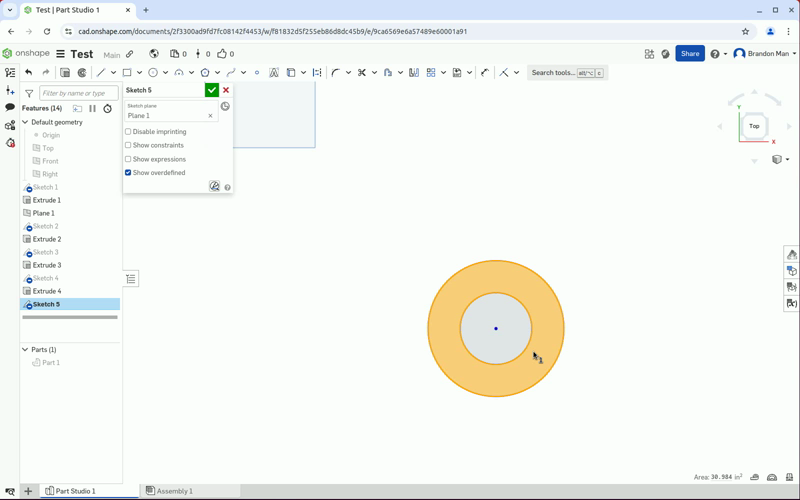
scroll(-6)
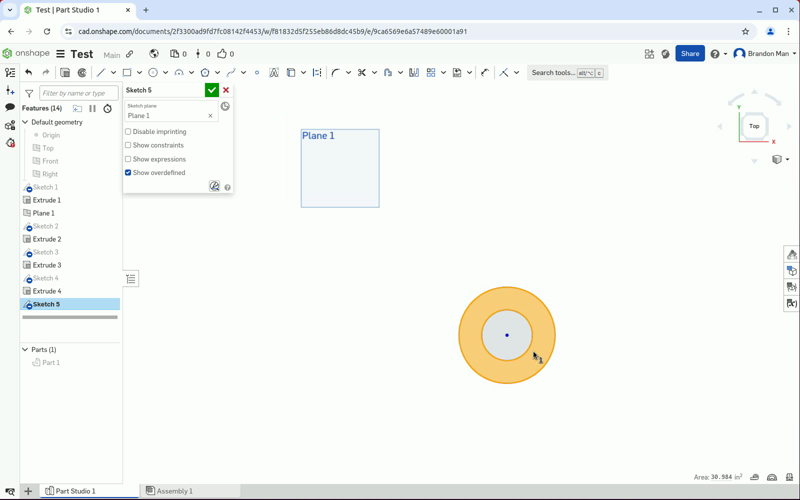
scroll(-6)
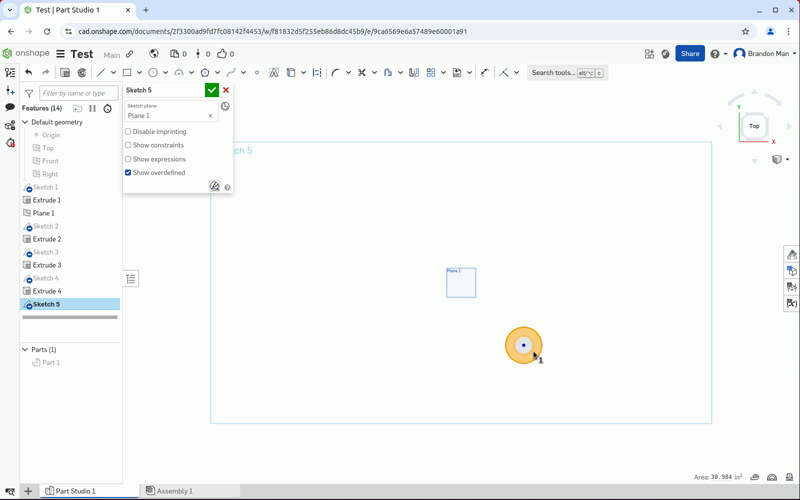
mouse_move(73, 352)
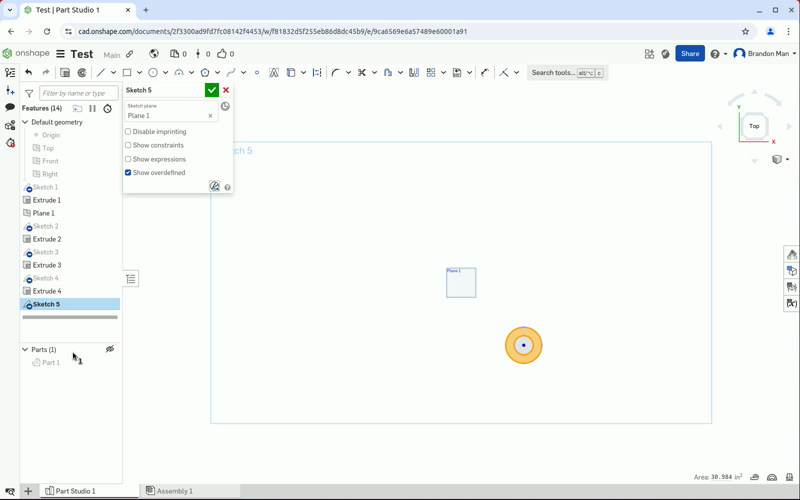
key(shift+y)
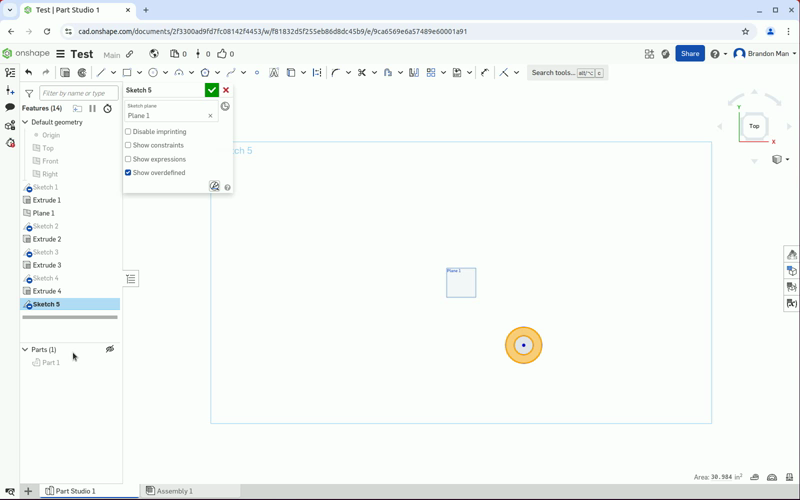
key(shift+e)
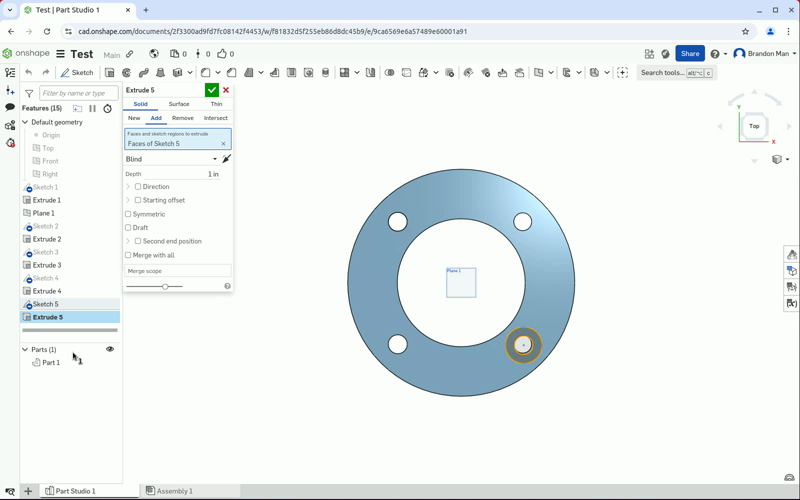
mouse_move(143, 106)
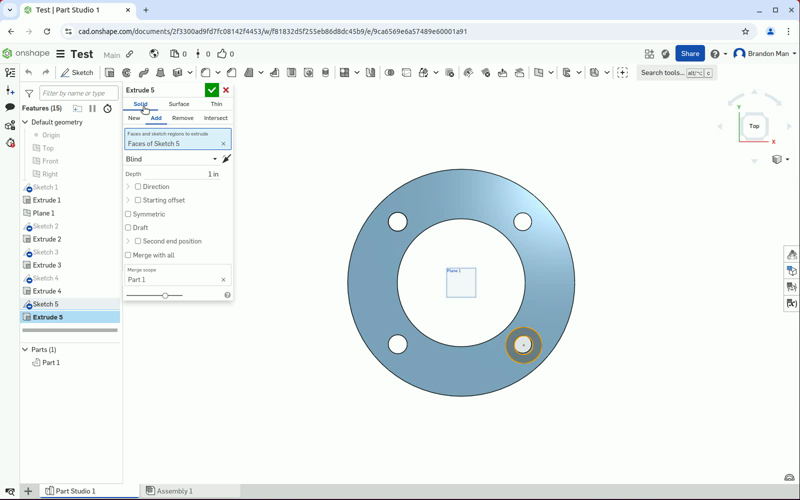
click(143, 106)
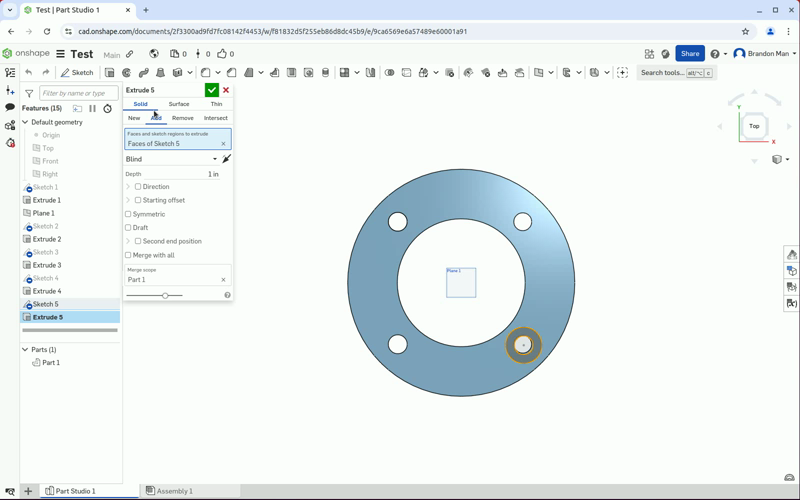
mouse_move(186, 120)
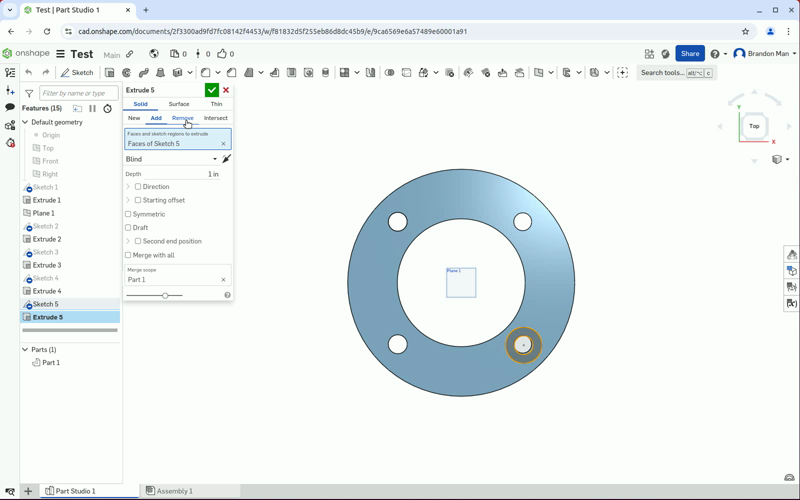
click(186, 120)
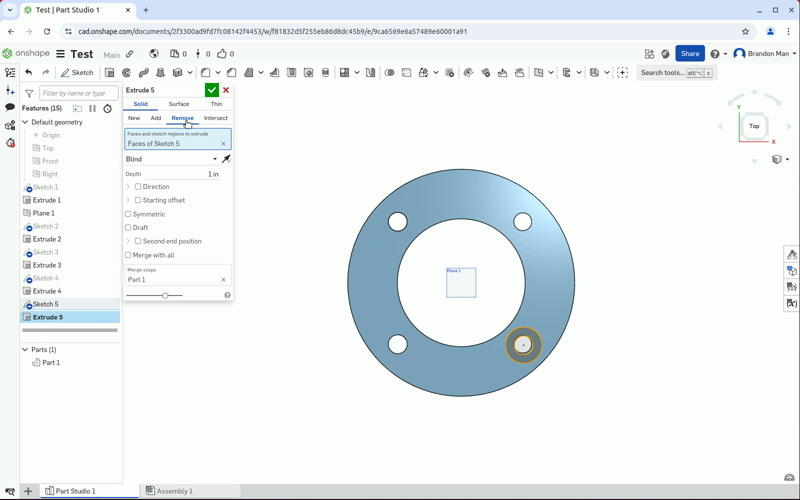
key(tab, 4)
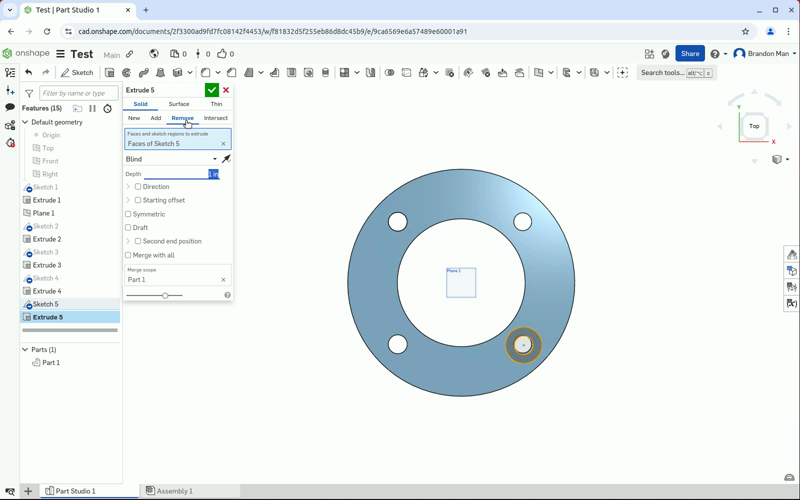
text(0.963)
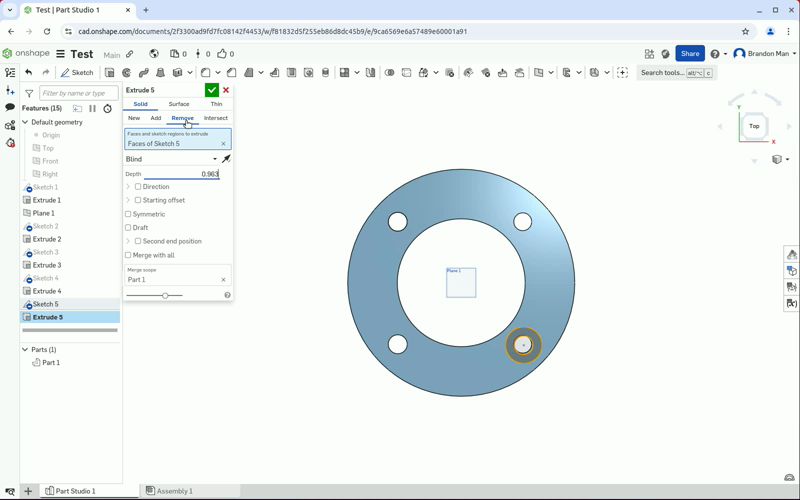
key(tab, 6)
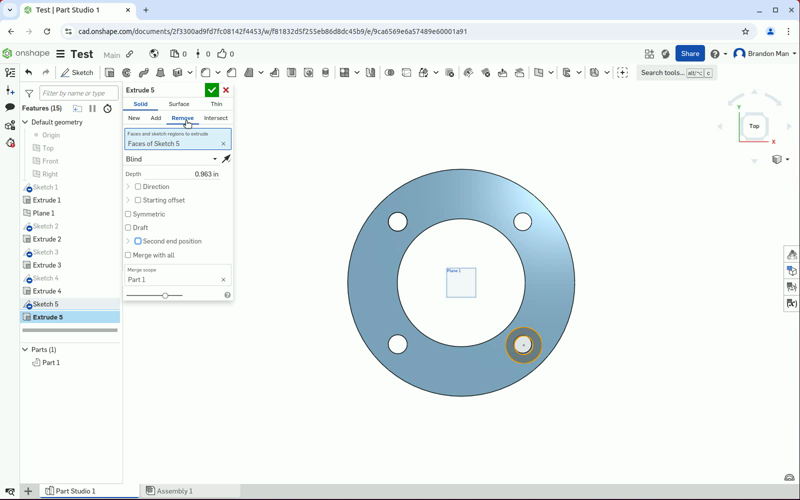
key(space)
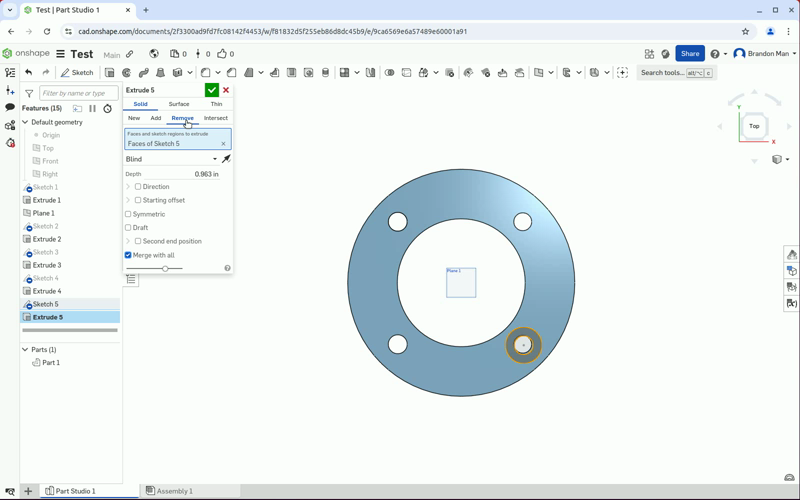
key(enter)
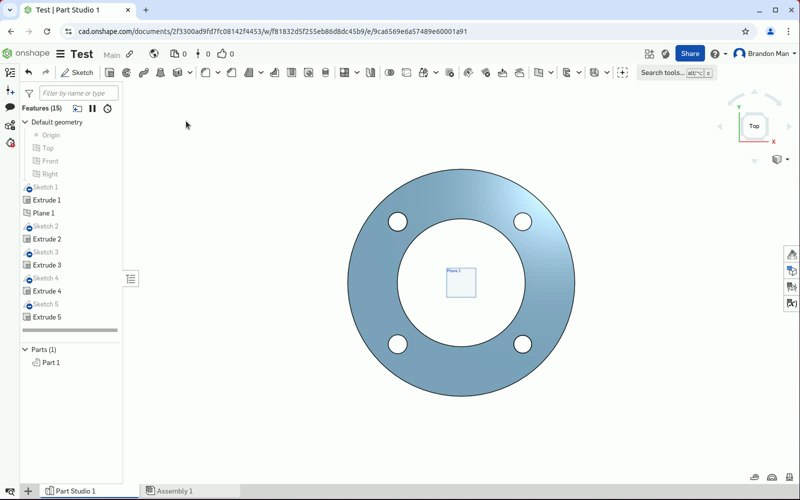
key(shift+h)
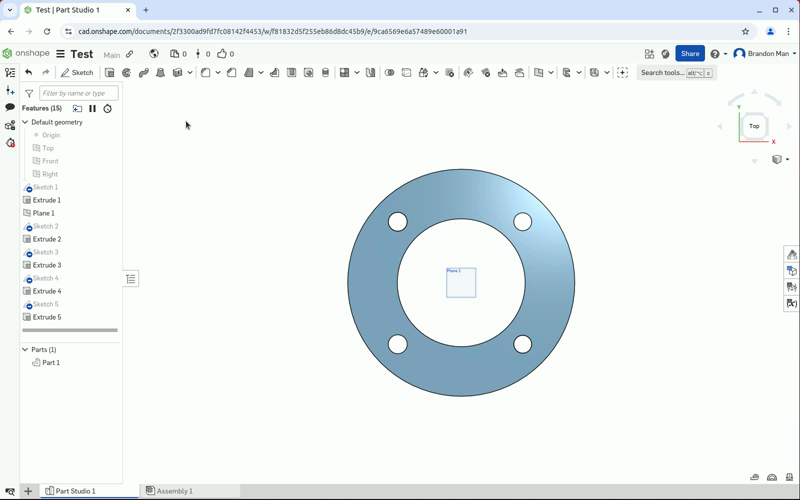
key(shift+h)
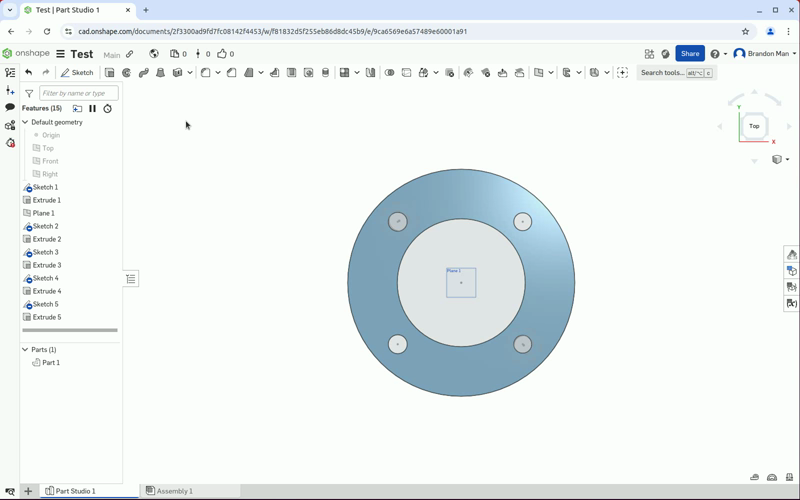
key(shift+7)
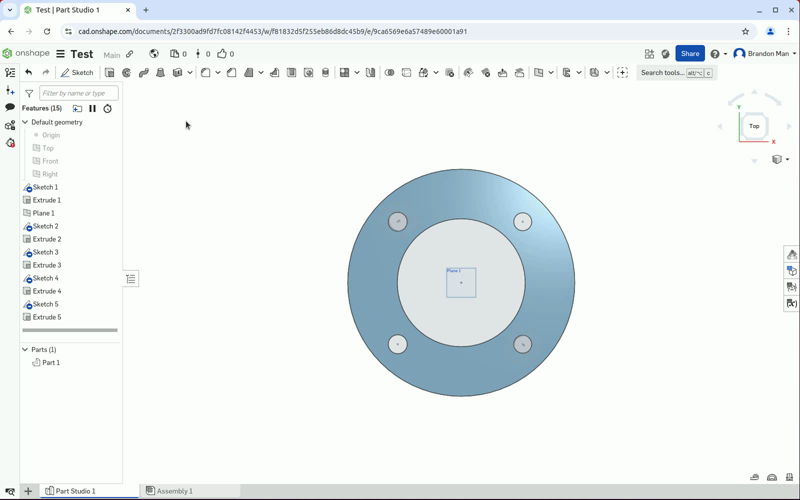
key(up, 3)
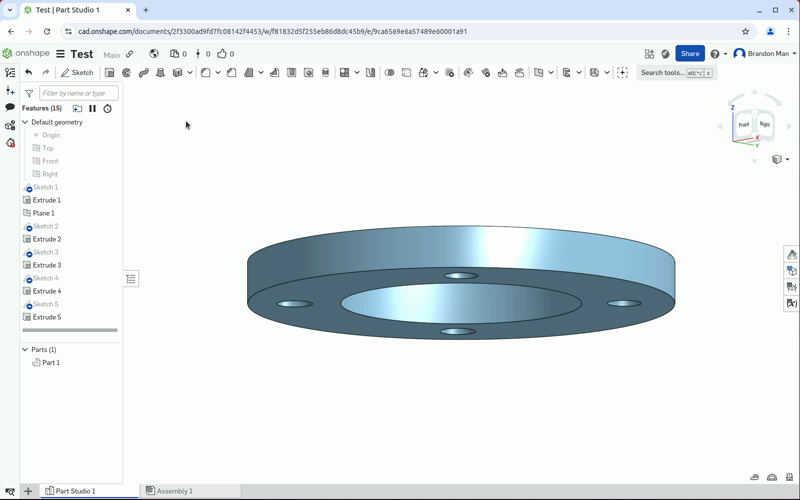
key(left, 3)
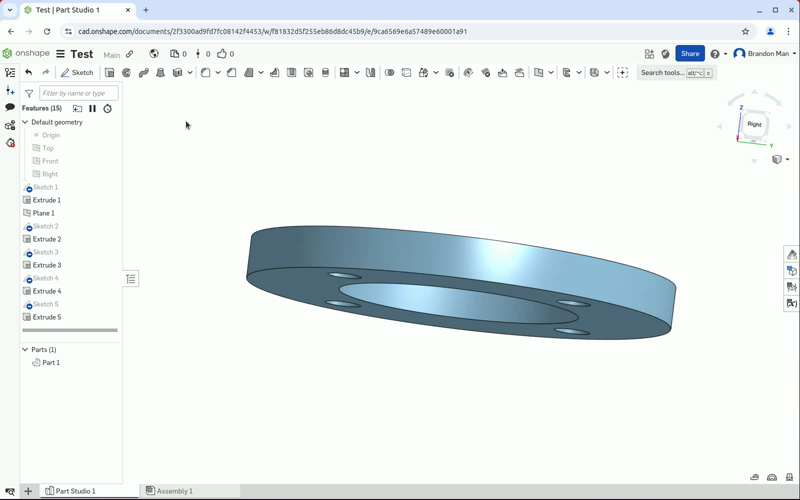
key(right, 3)
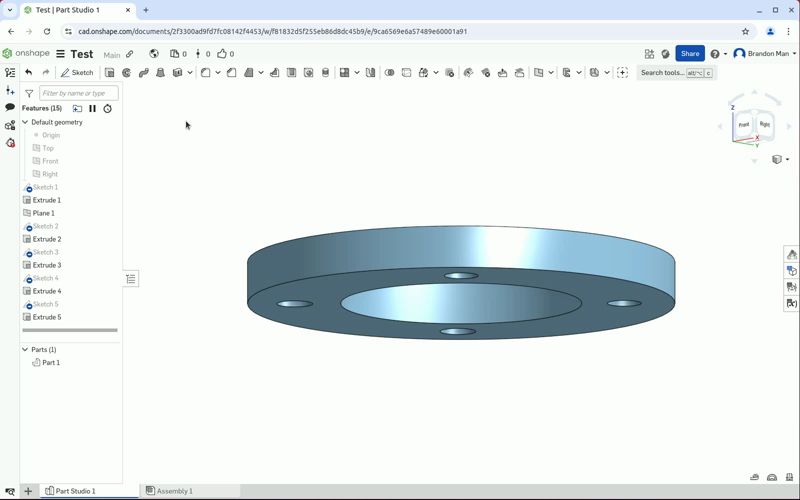
key(down, 3)
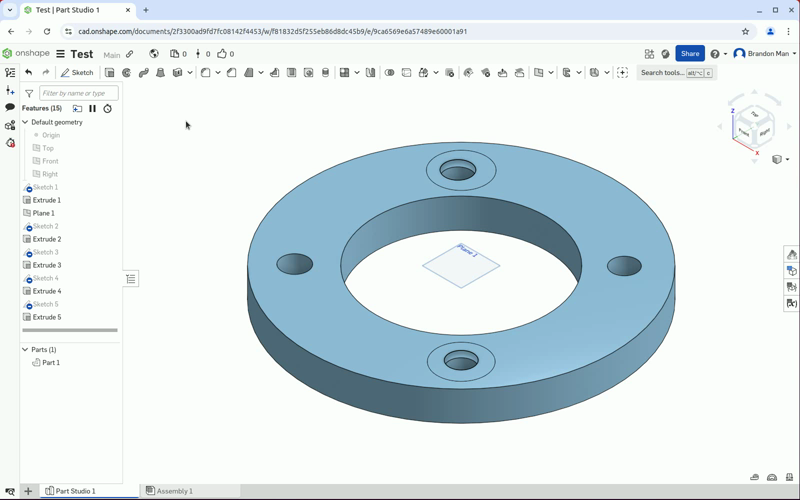
mouse_move(73, 189)
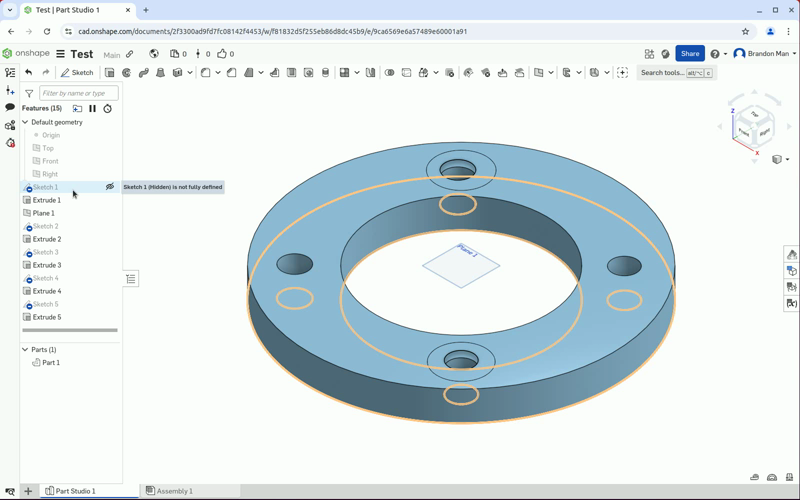
click(73, 189)